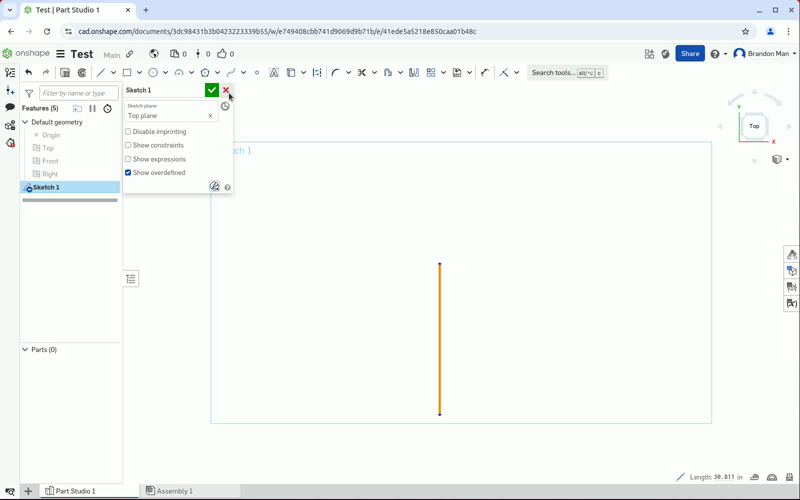
key(shift+h)
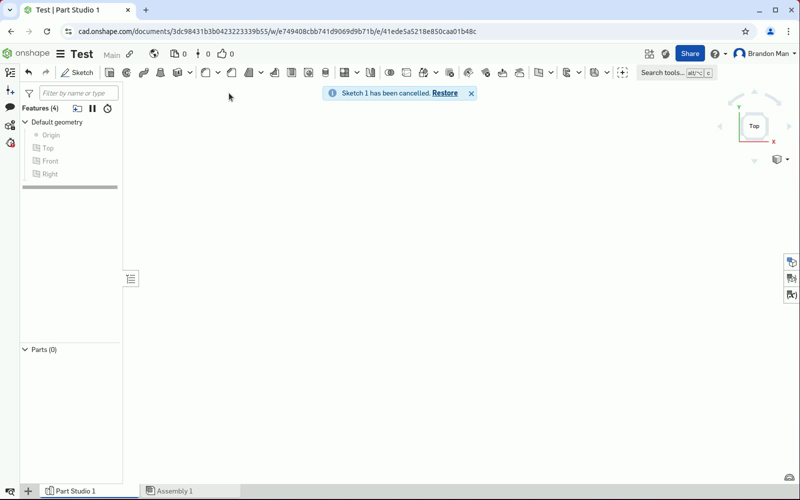
mouse_move(73, 352)
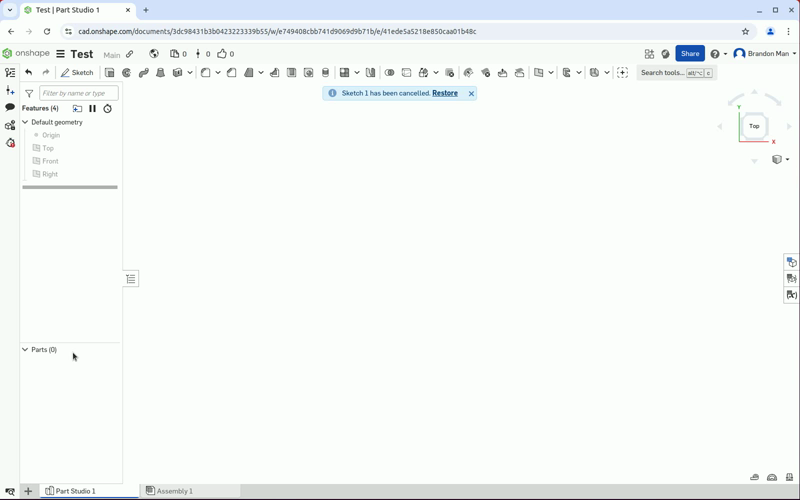
key(y)
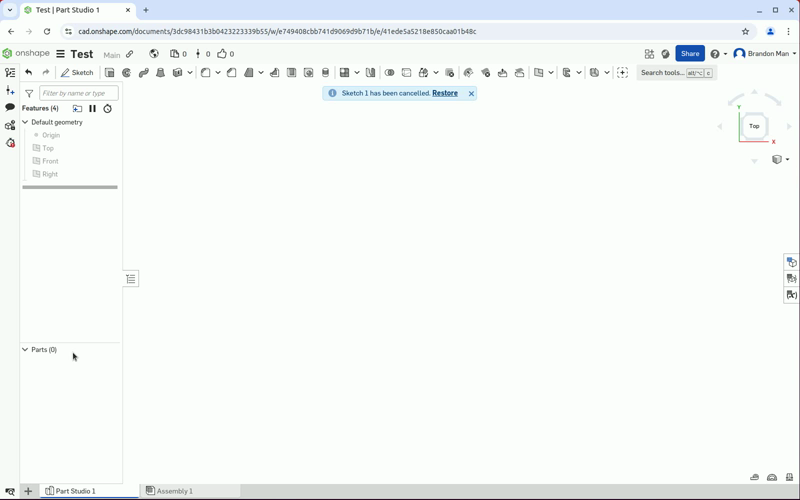
key(shift+p)
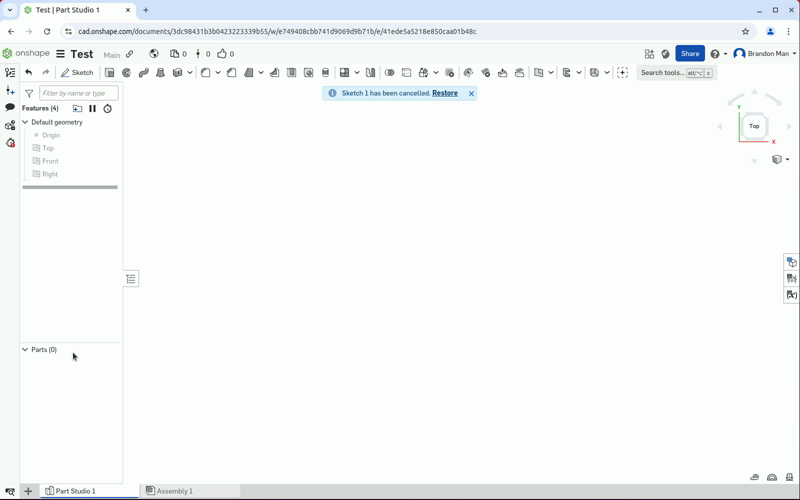
key(space)
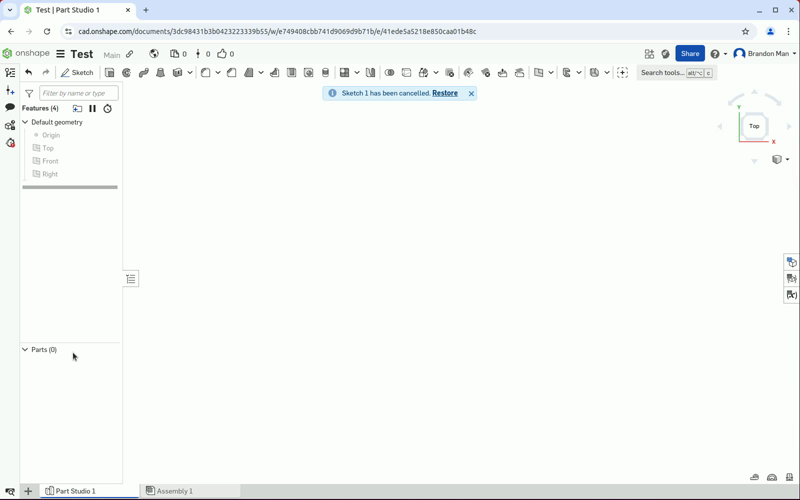
key_down(shift)
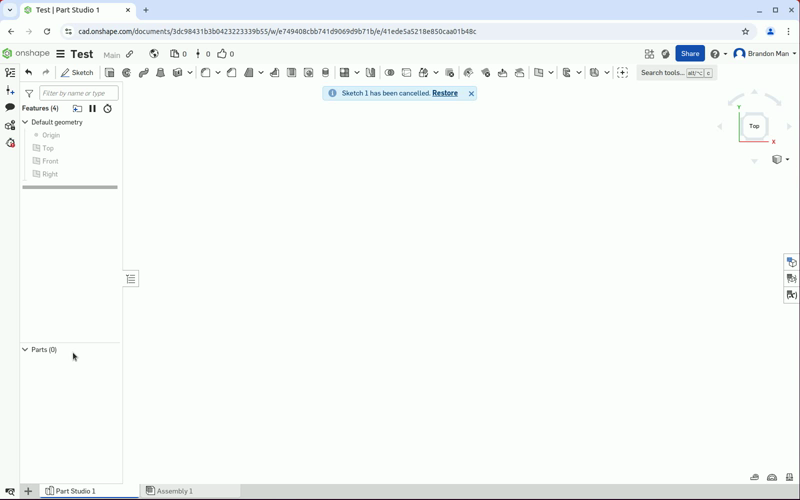
key(up)
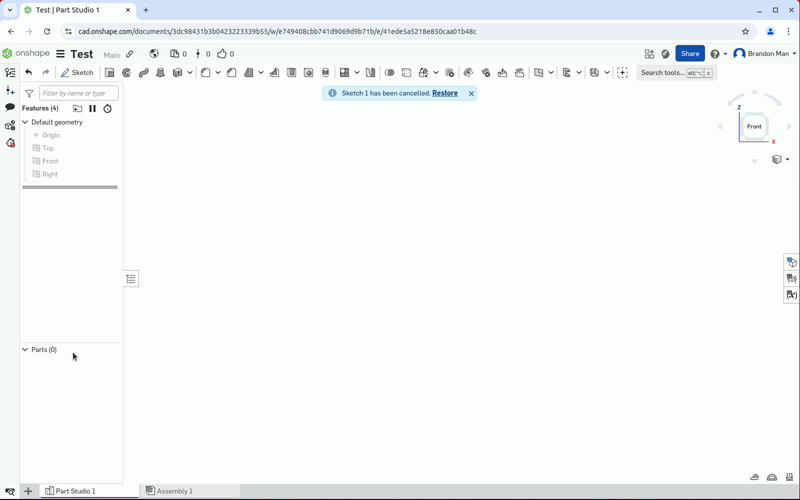
key_up(shift)
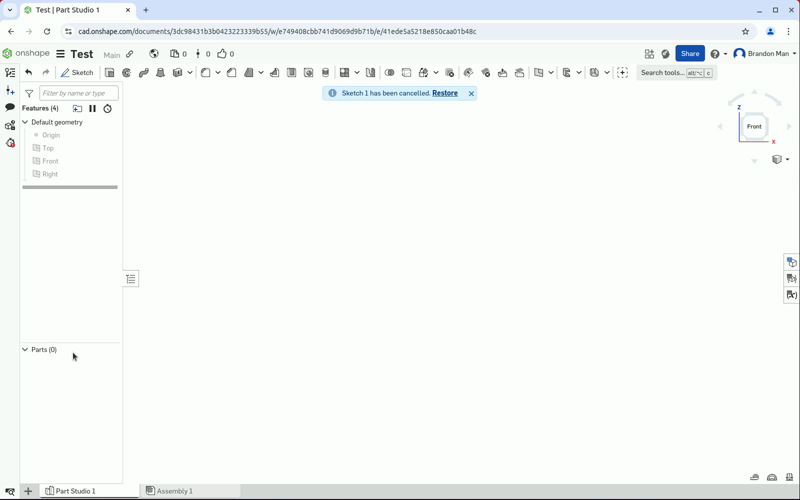
mouse_move(73, 352)
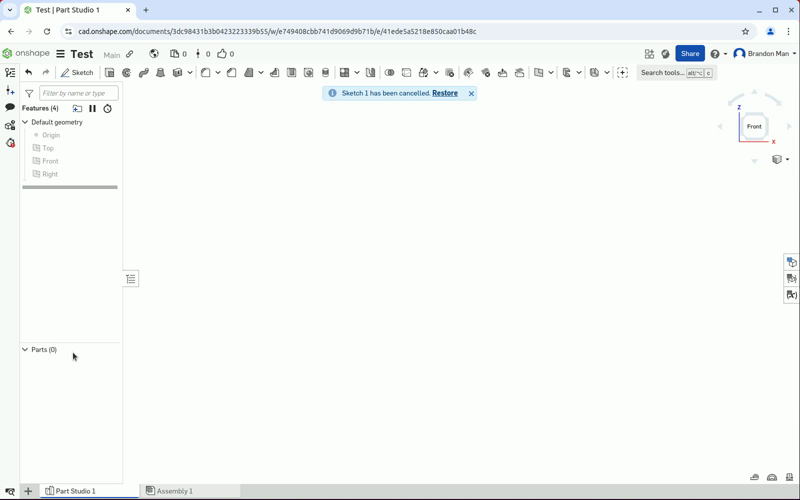
key(shift+y)
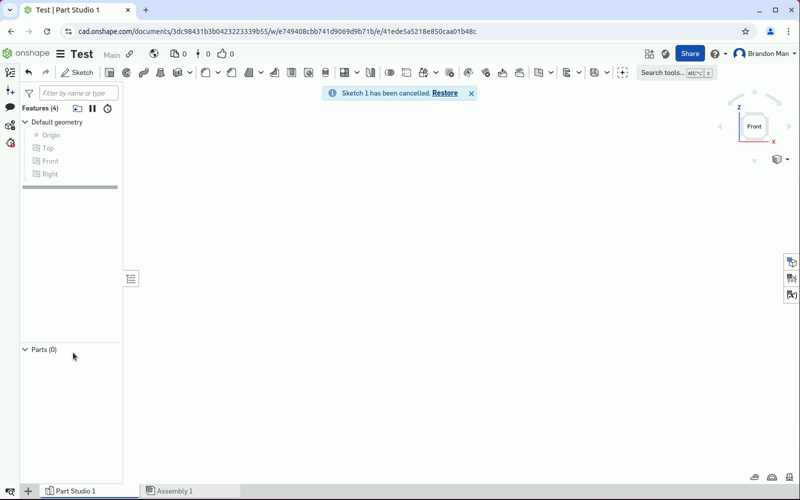
key(shift+s)
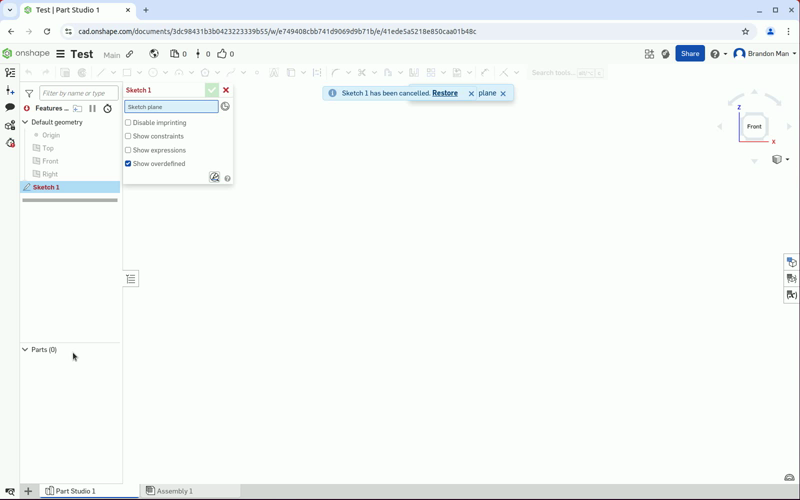
mouse_move(73, 163)
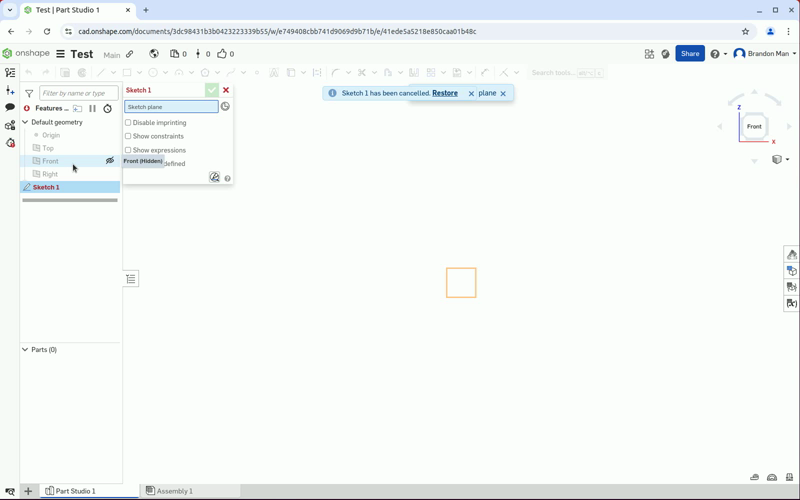
click(73, 163)
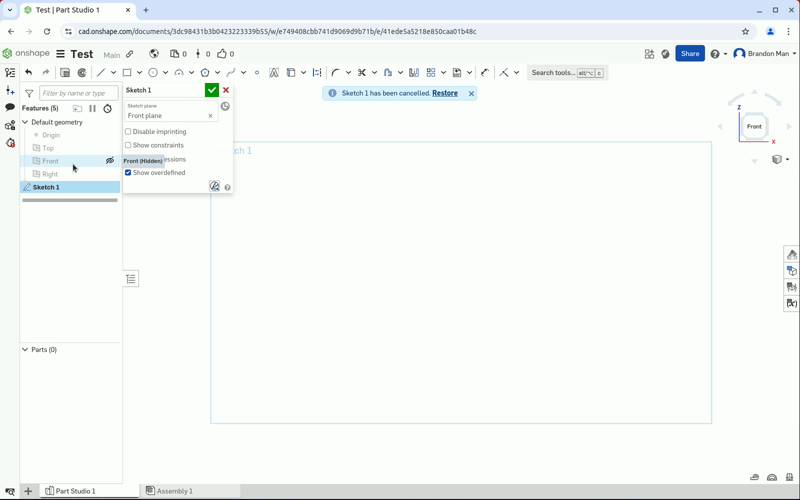
mouse_move(73, 352)
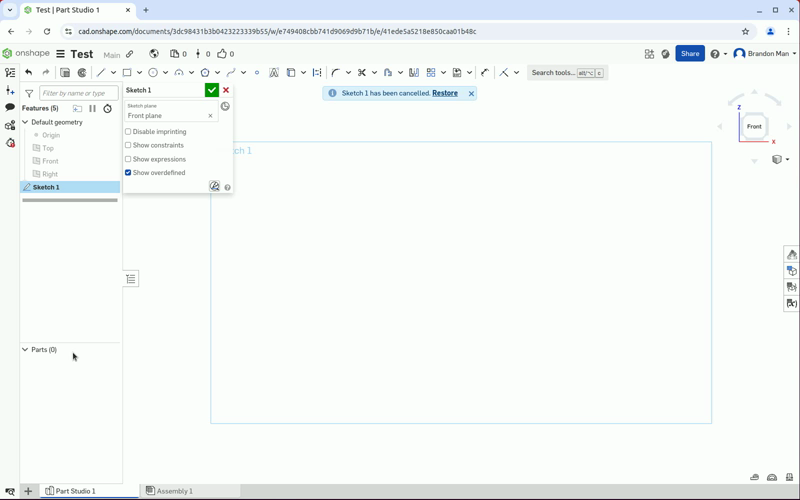
key(y)
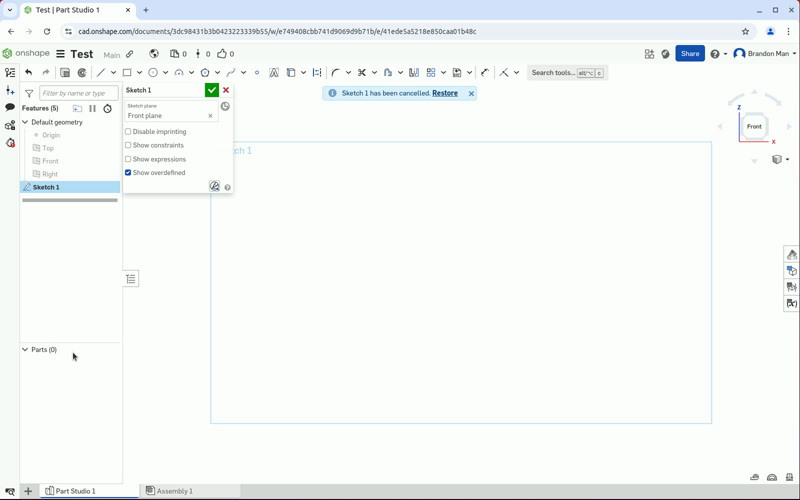
key(l)
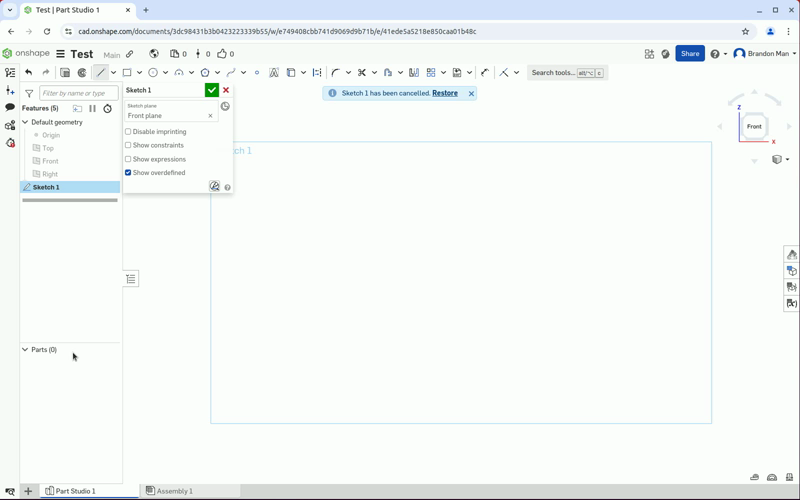
key_down(shift)
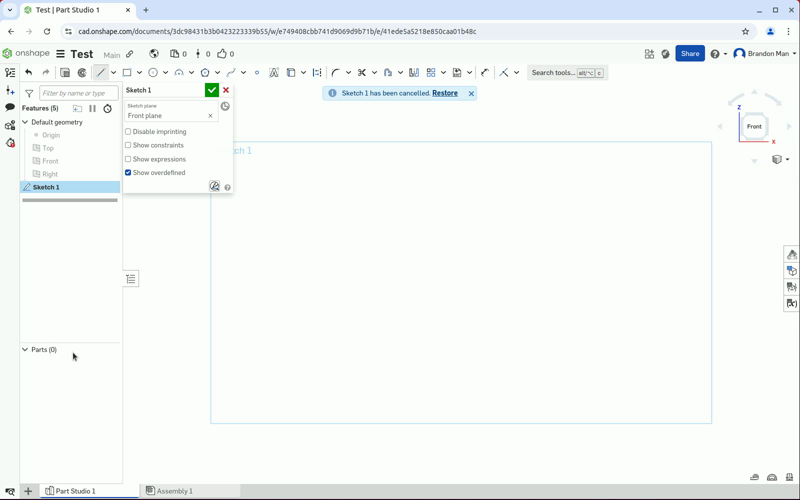
mouse_move(348, 252)
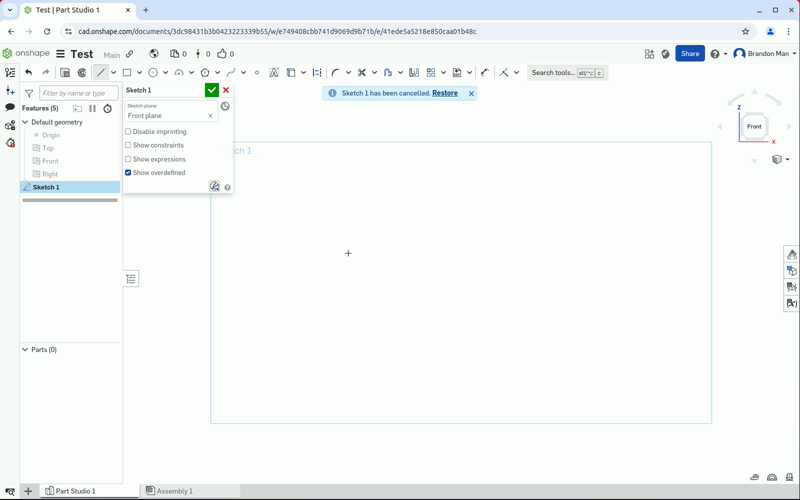
click(348, 252)
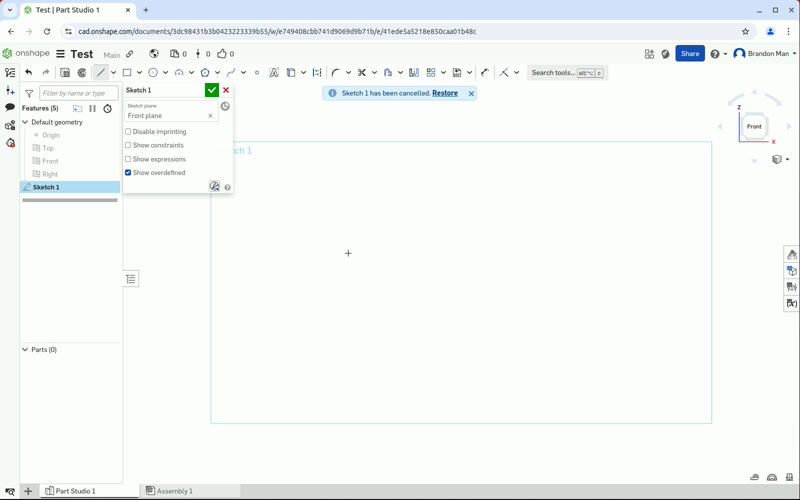
key_up(shift)
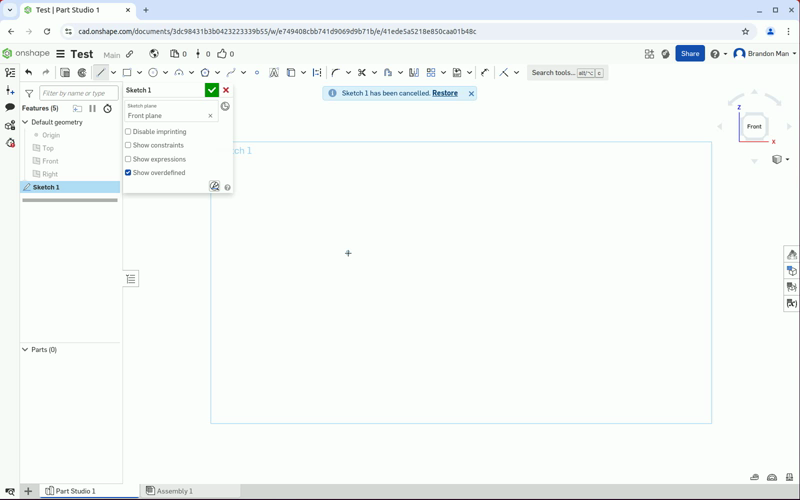
key_down(shift)
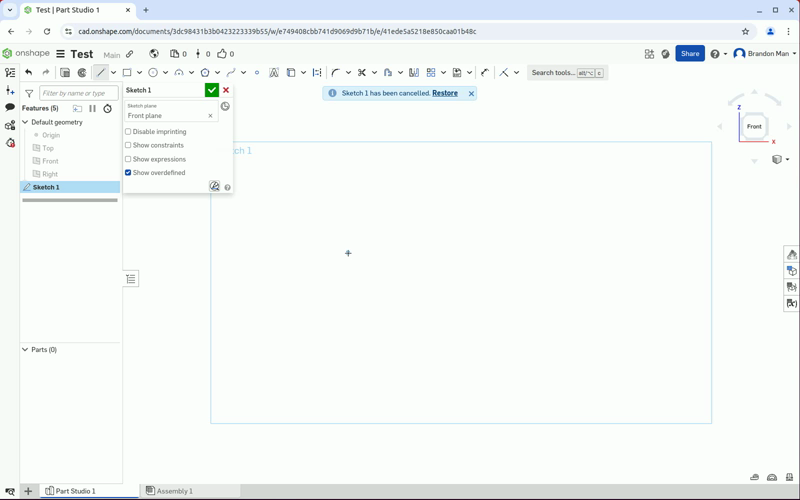
mouse_move(378, 252)
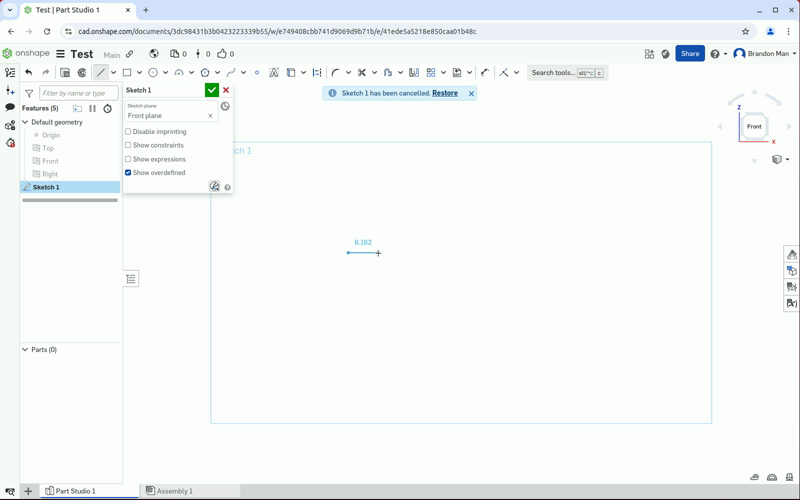
mouse_move(368, 252)
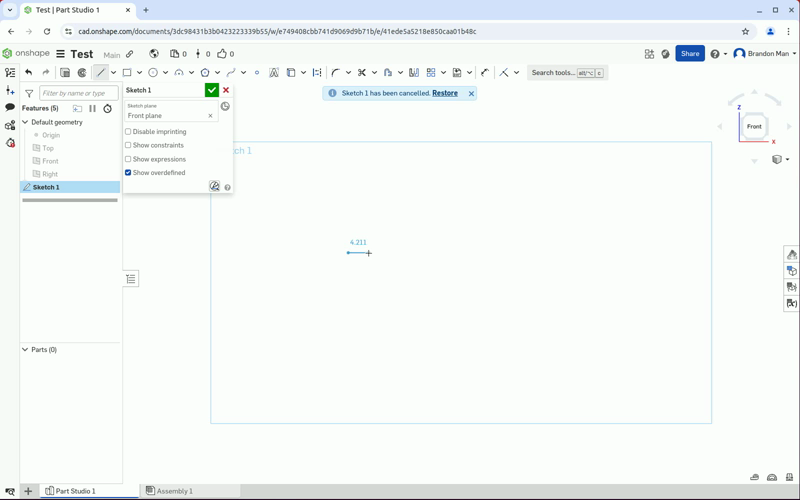
click(368, 252)
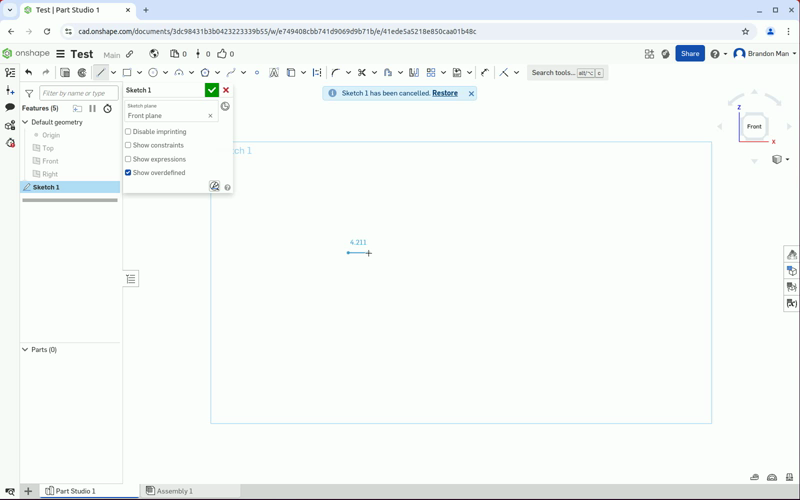
key_up(shift)
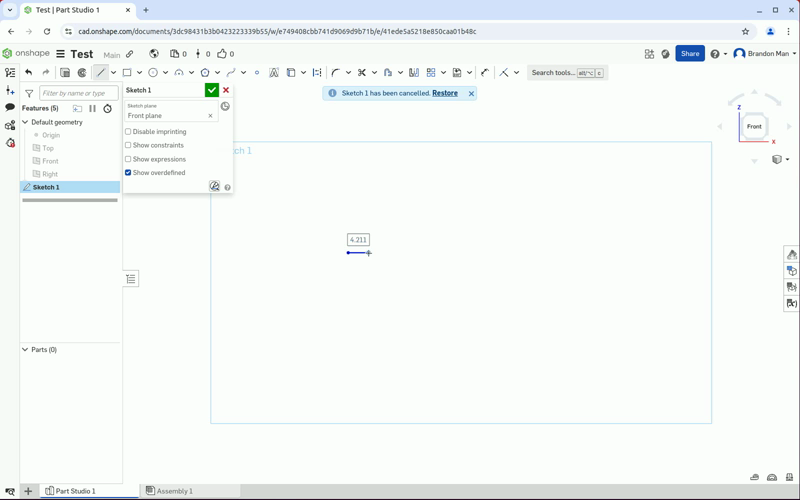
key_down(shift)
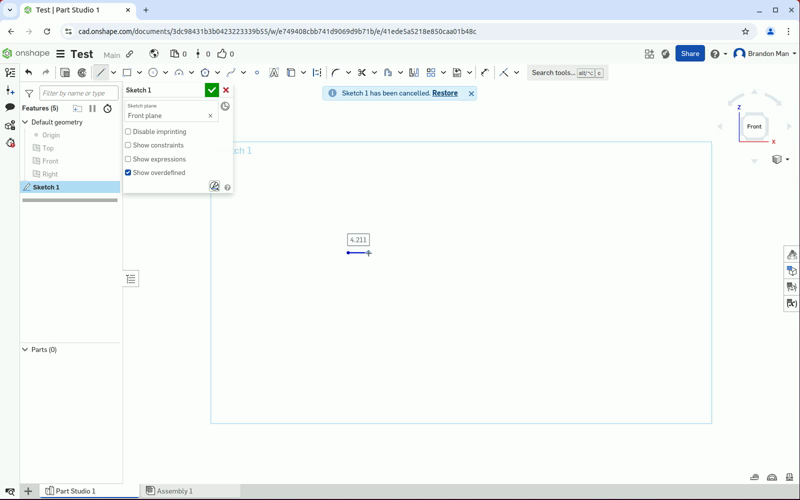
mouse_move(398, 252)
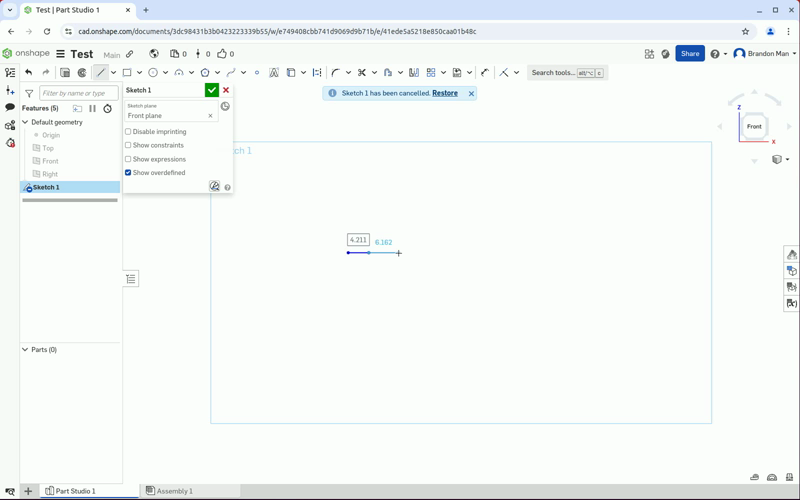
mouse_move(368, 221)
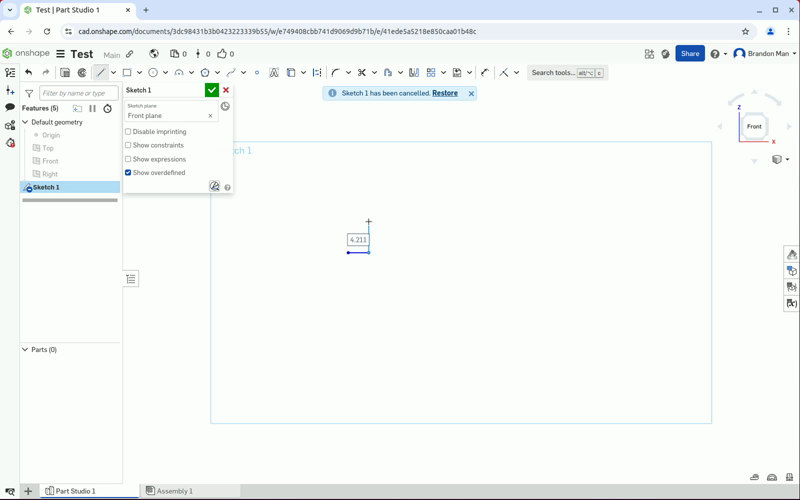
click(368, 221)
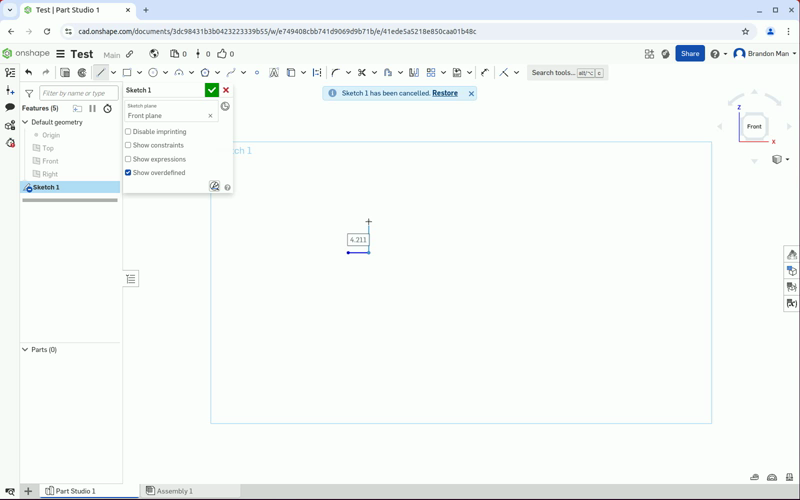
key_up(shift)
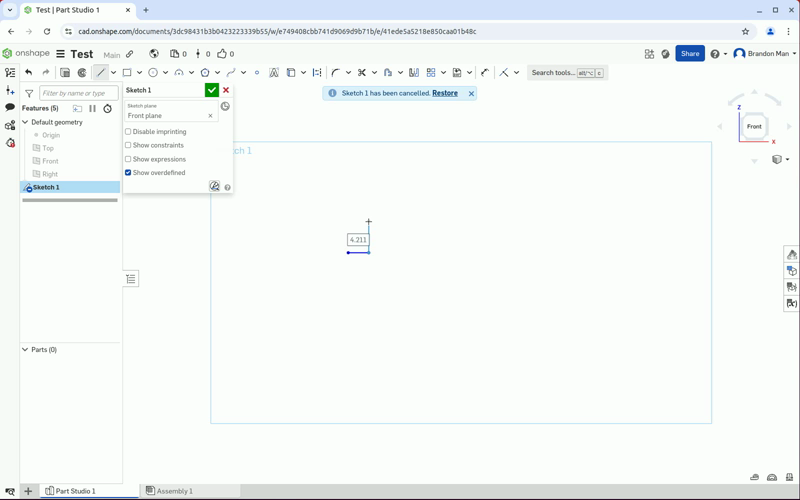
key_down(shift)
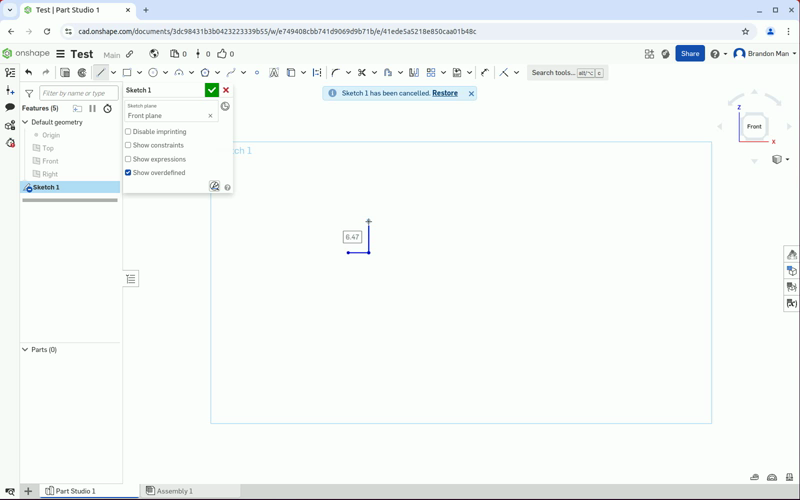
mouse_move(398, 221)
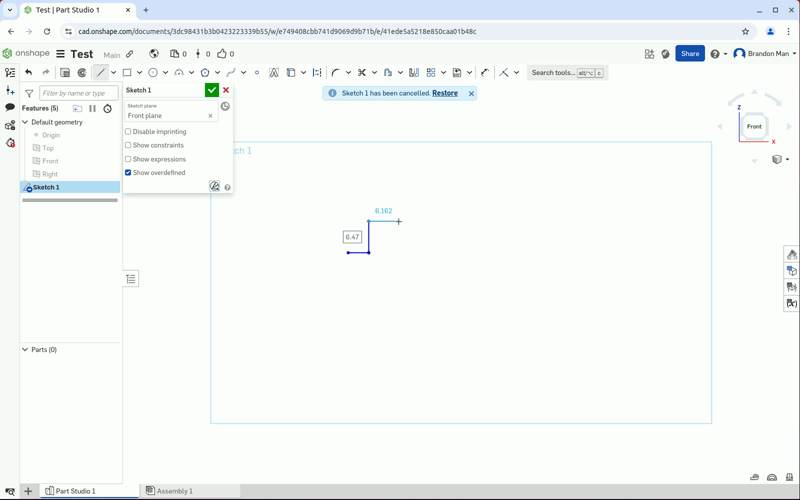
mouse_move(348, 221)
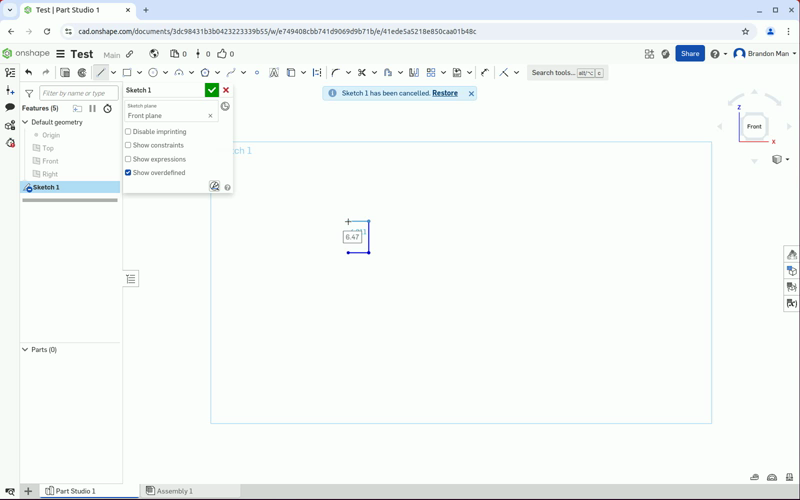
click(348, 221)
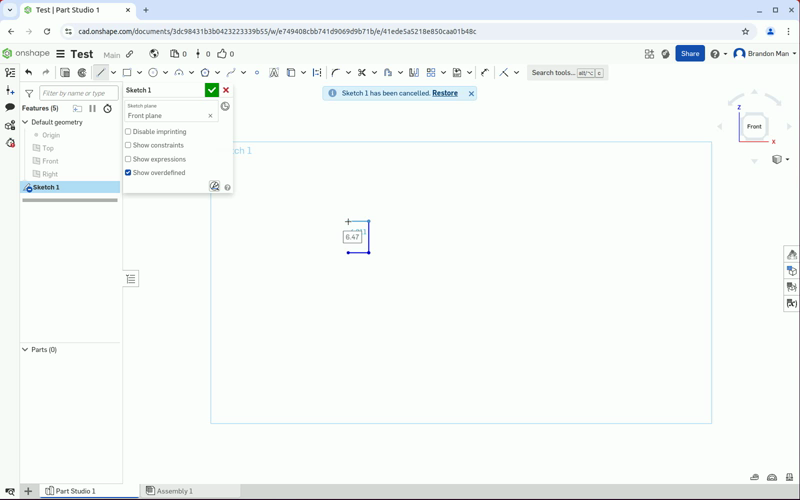
key_up(shift)
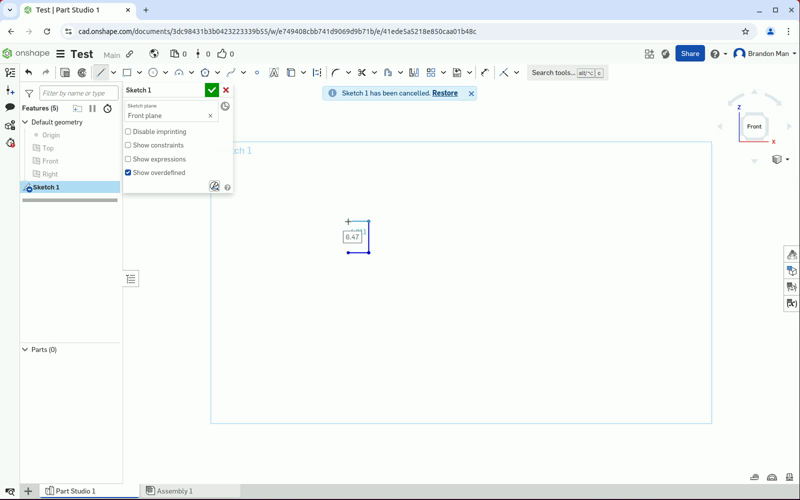
mouse_move(378, 221)
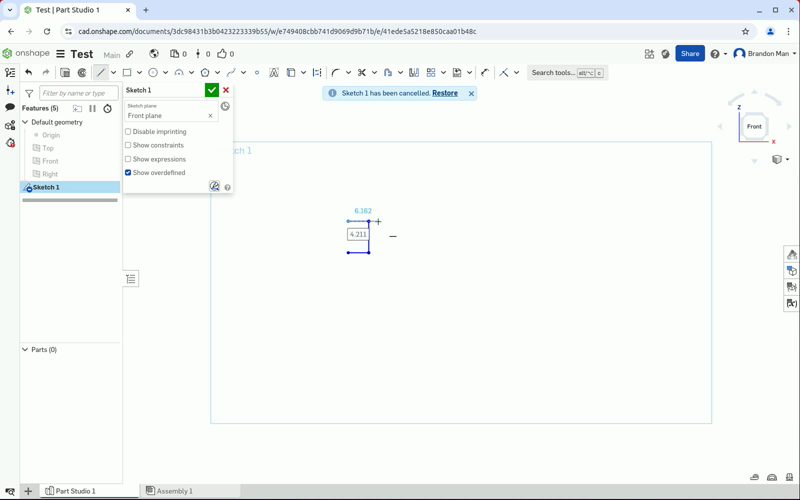
key_down(shift)
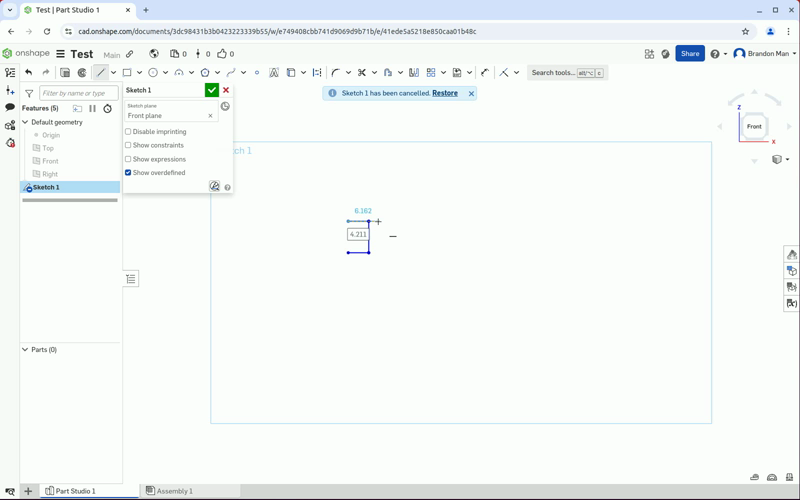
mouse_move(348, 252)
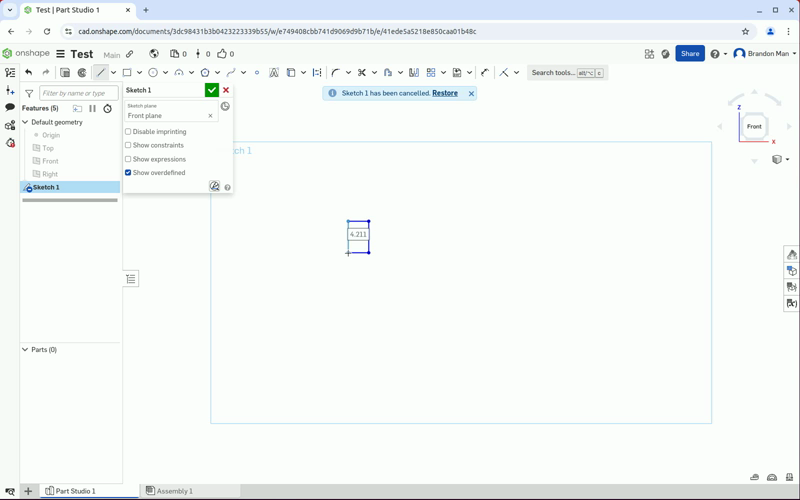
key_up(shift)
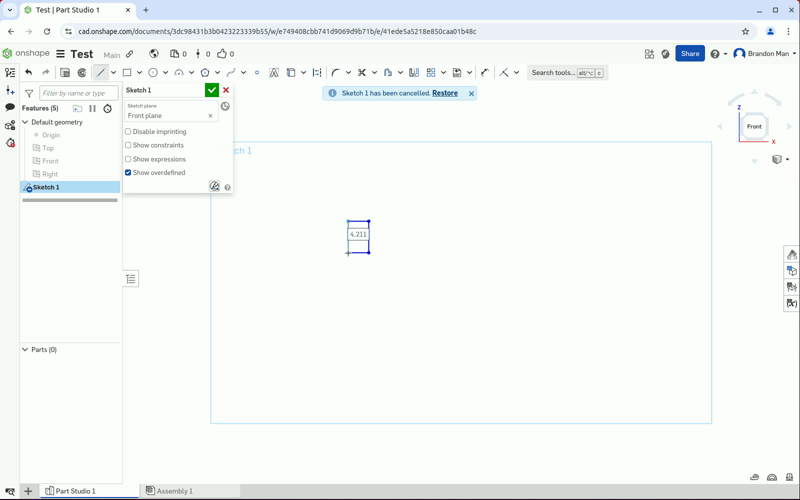
click(348, 252)
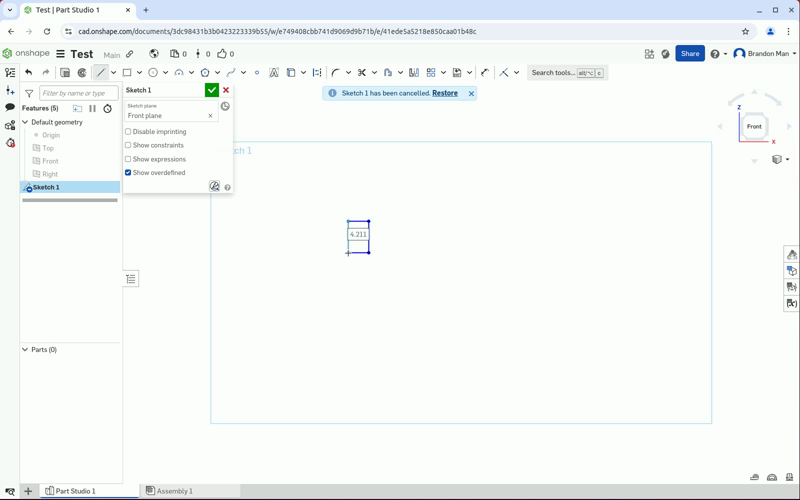
key(esc)
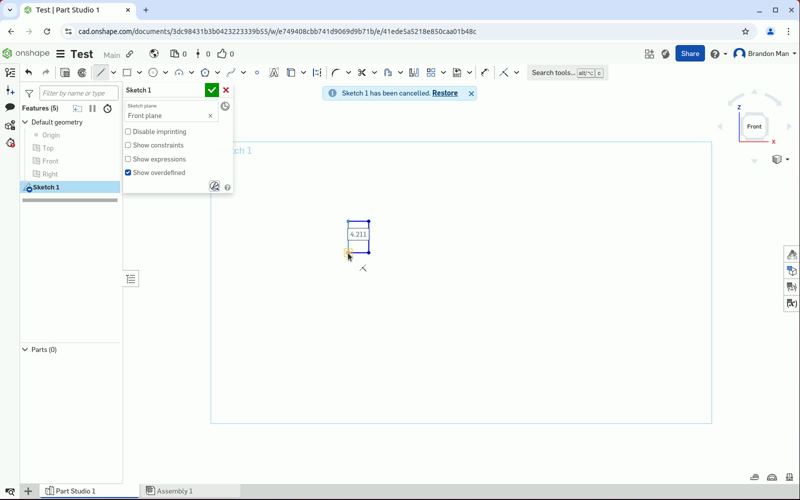
mouse_move(366, 226)
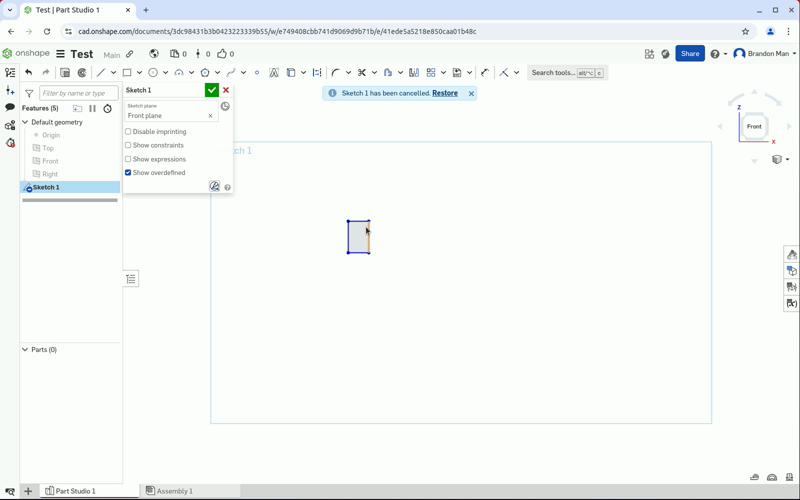
scroll(6)
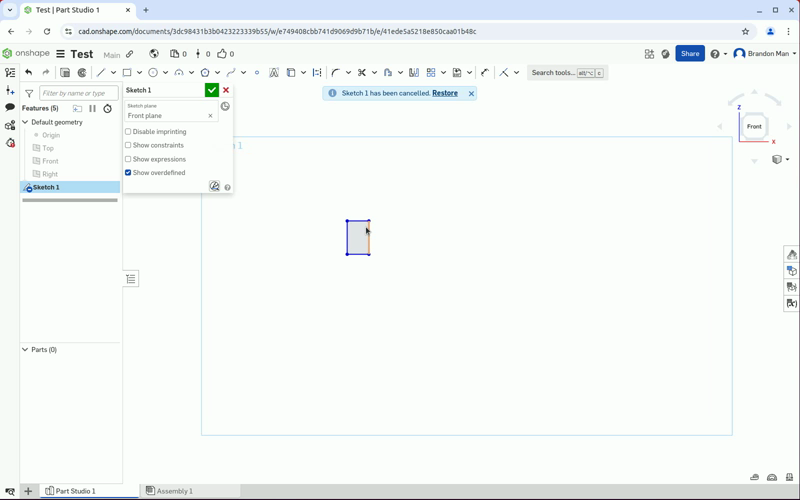
scroll(6)
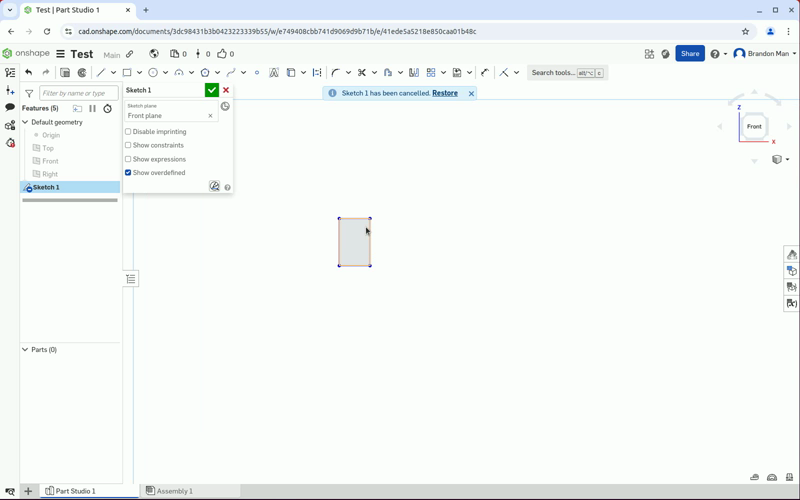
scroll(6)
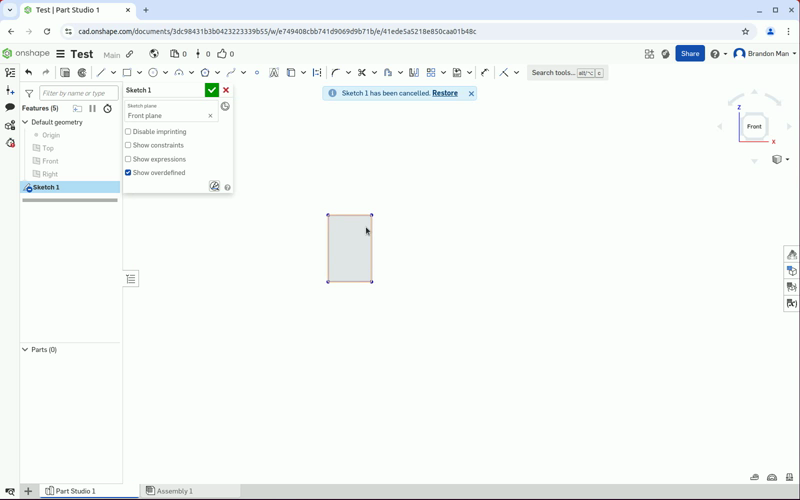
scroll(6)
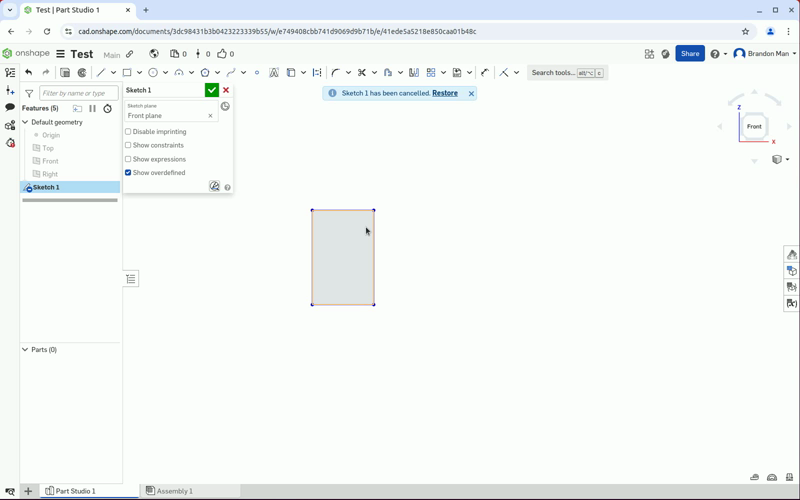
scroll(6)
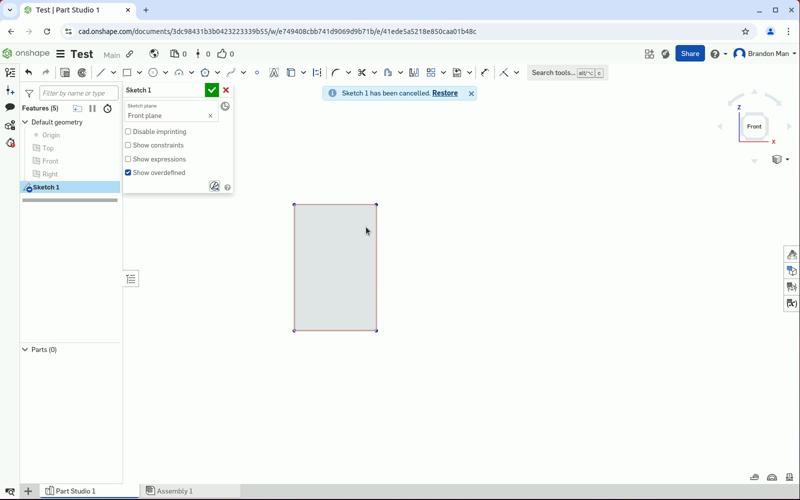
scroll(6)
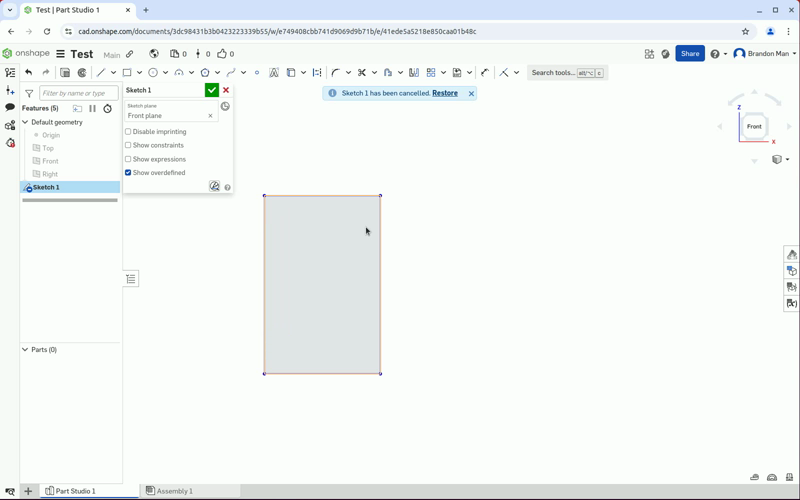
scroll(6)
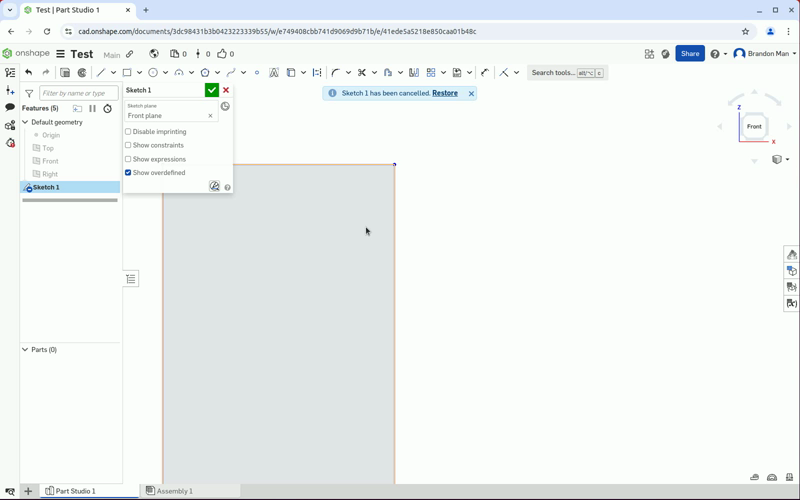
click(366, 226)
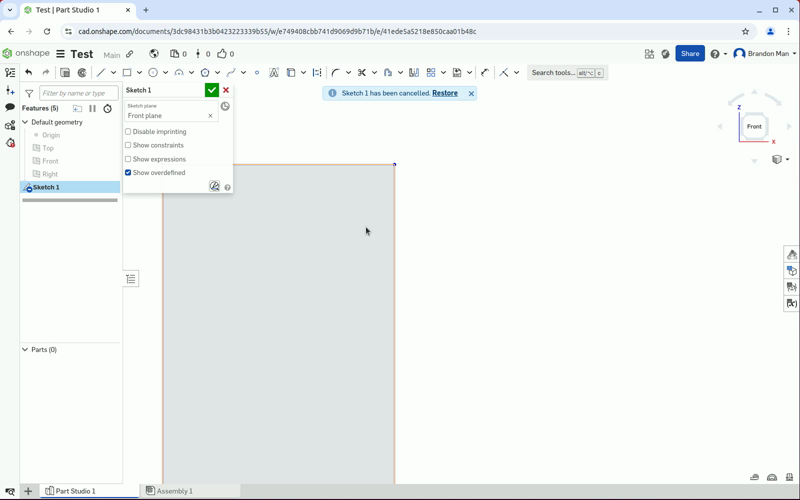
scroll(-6)
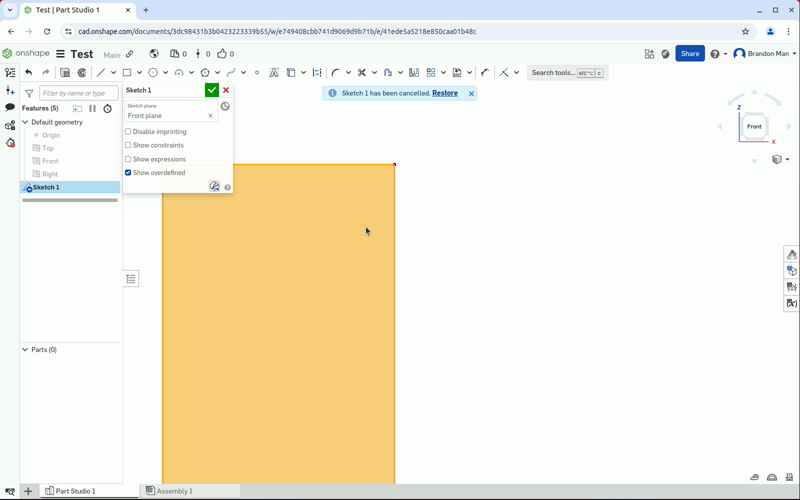
scroll(-6)
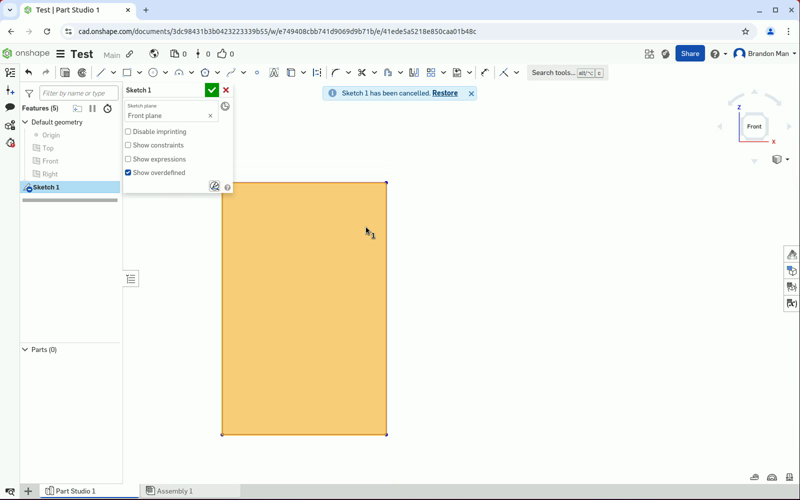
scroll(-6)
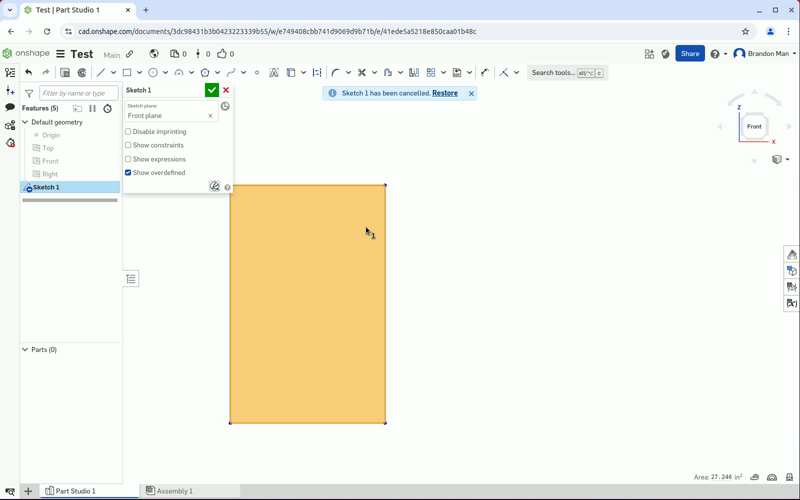
scroll(-6)
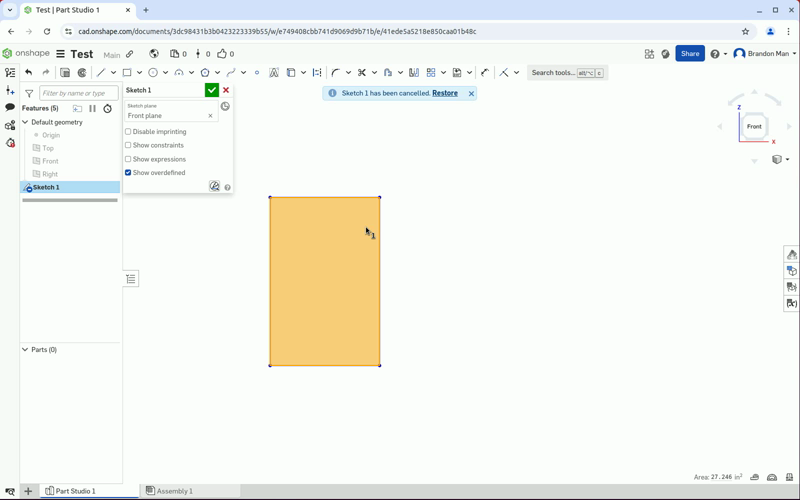
scroll(-6)
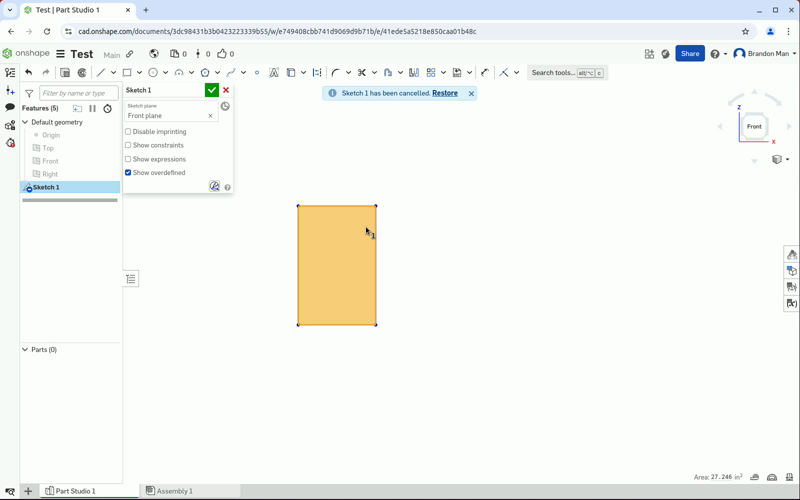
scroll(-6)
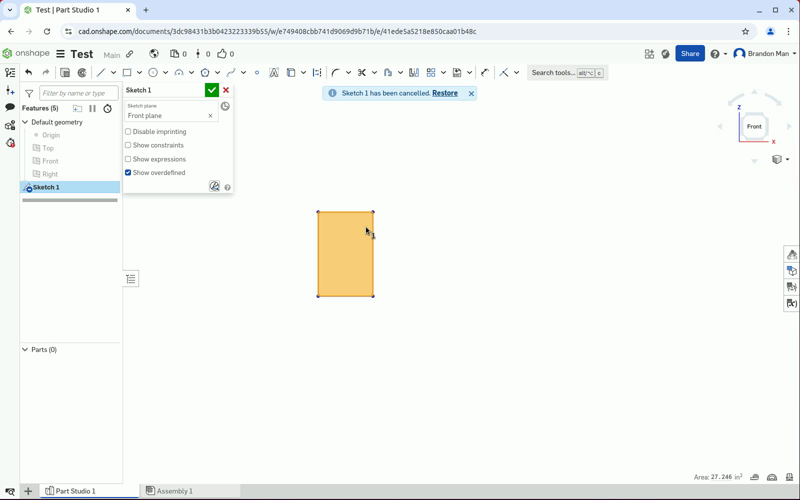
scroll(-6)
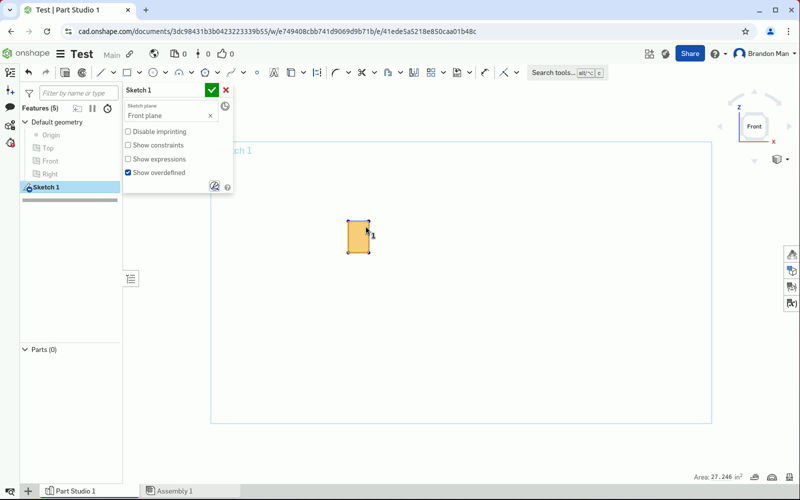
mouse_move(73, 352)
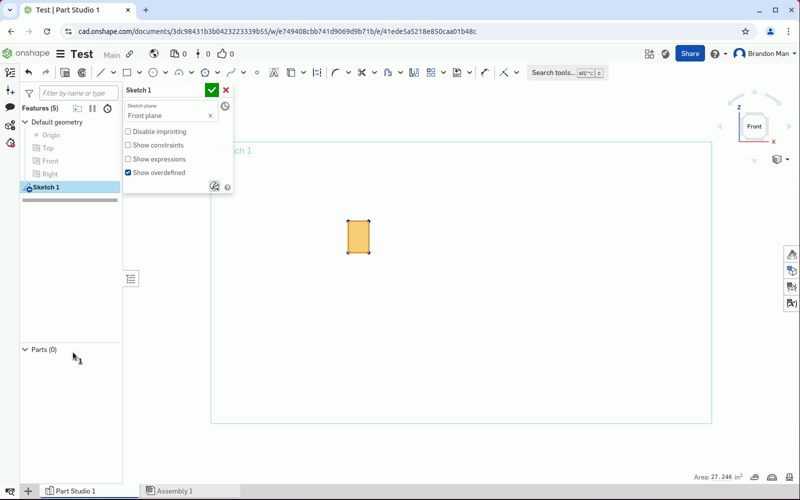
key(shift+y)
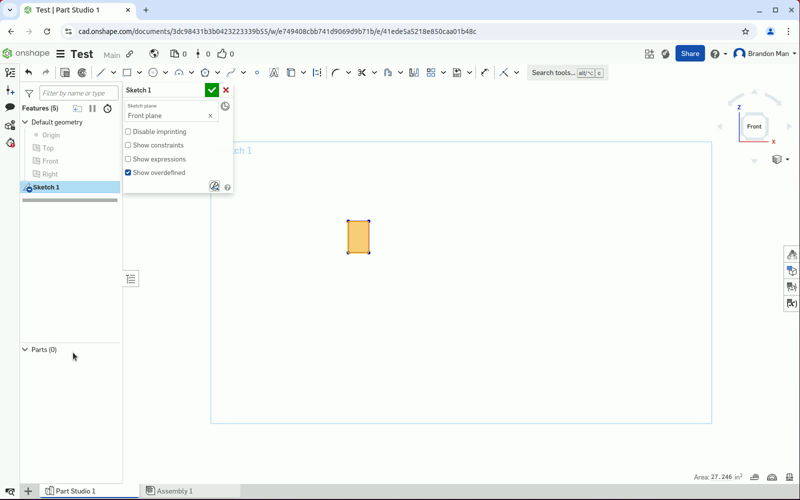
key(shift+e)
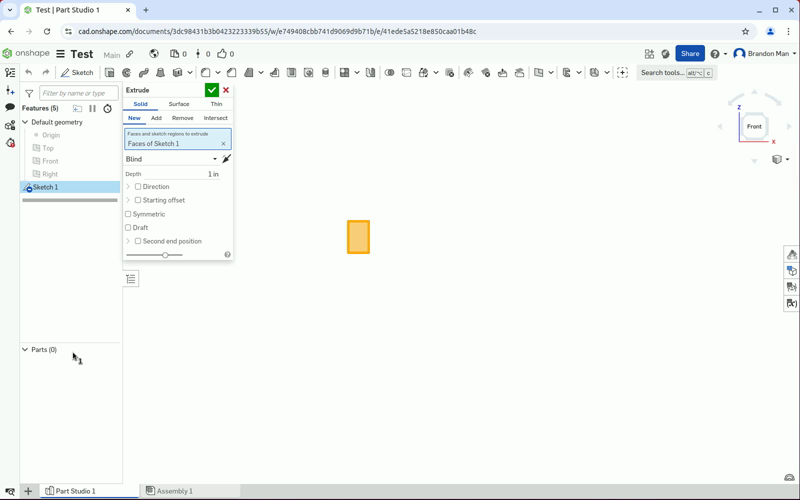
mouse_move(143, 106)
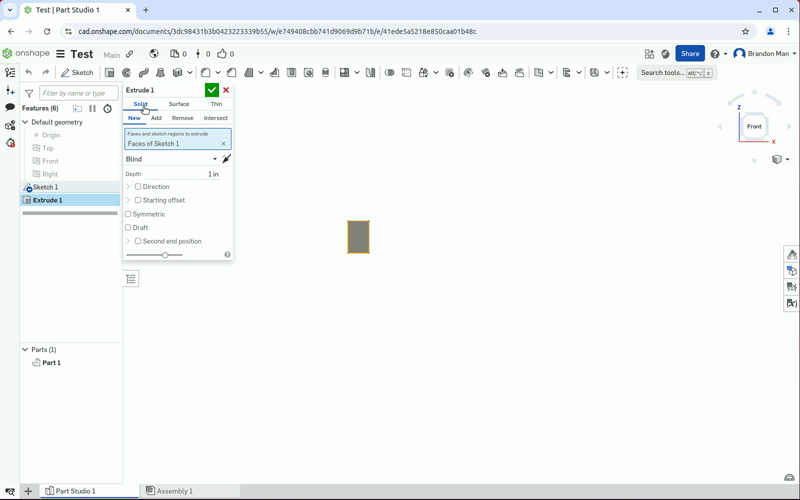
click(143, 106)
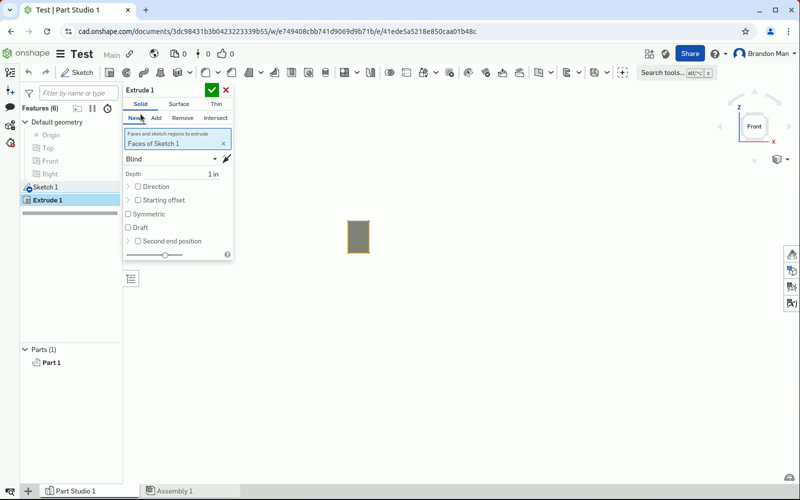
mouse_move(137, 120)
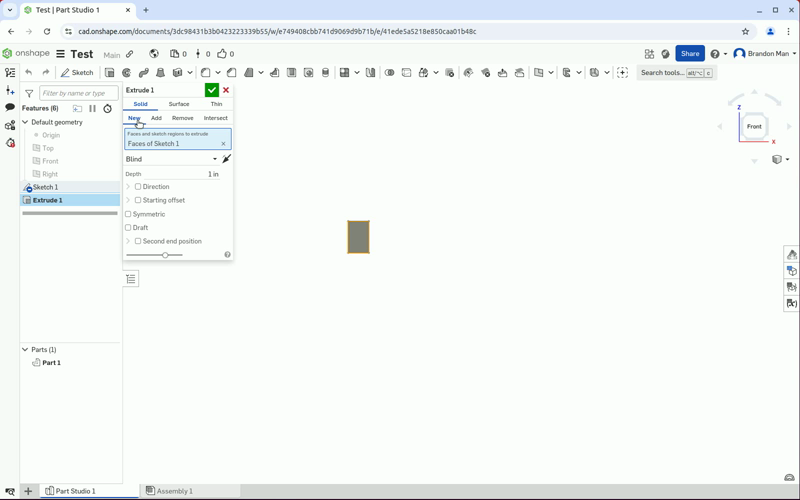
click(137, 120)
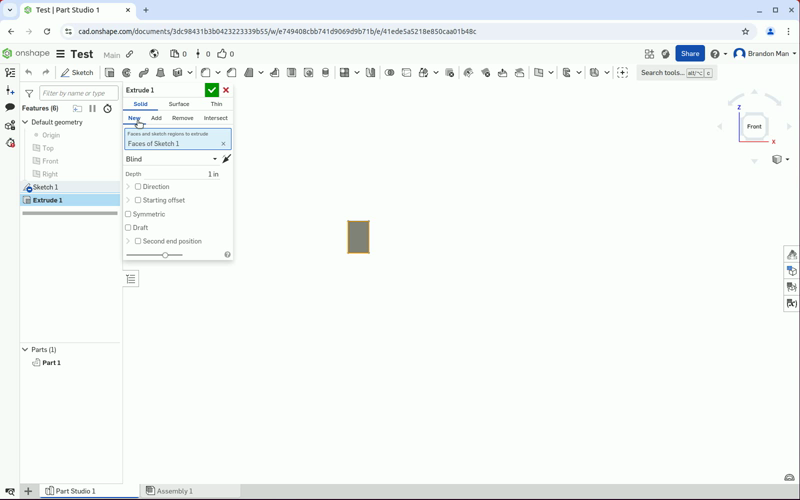
key(tab, 4)
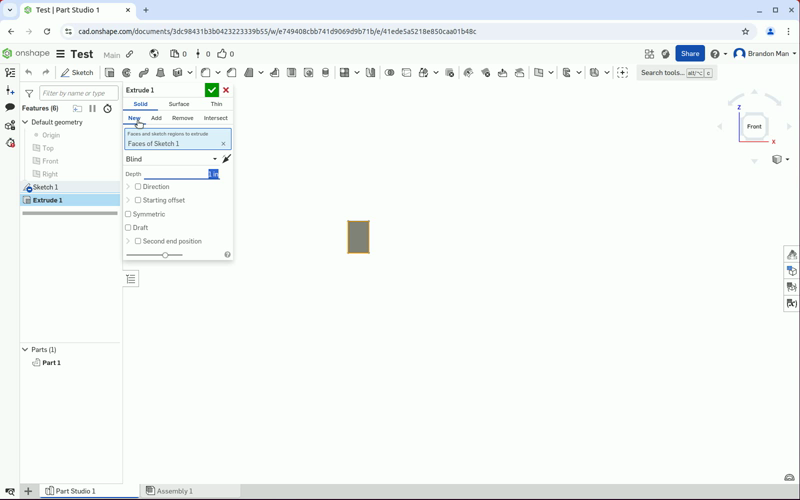
text(10.592)
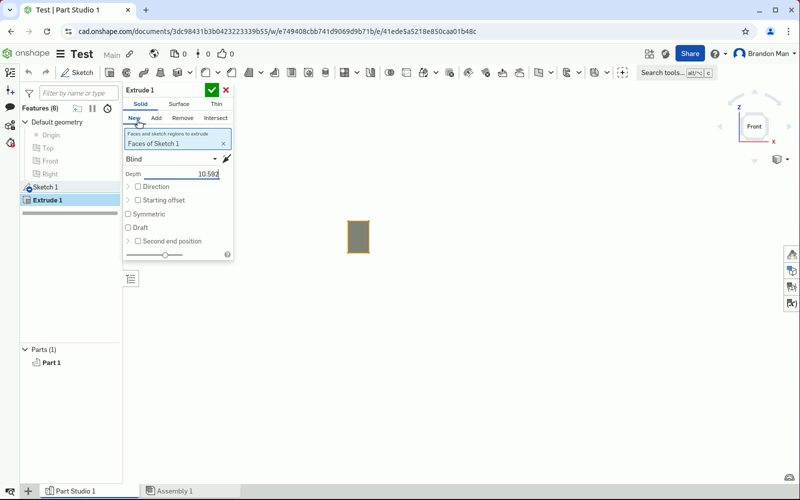
key(tab, 3)
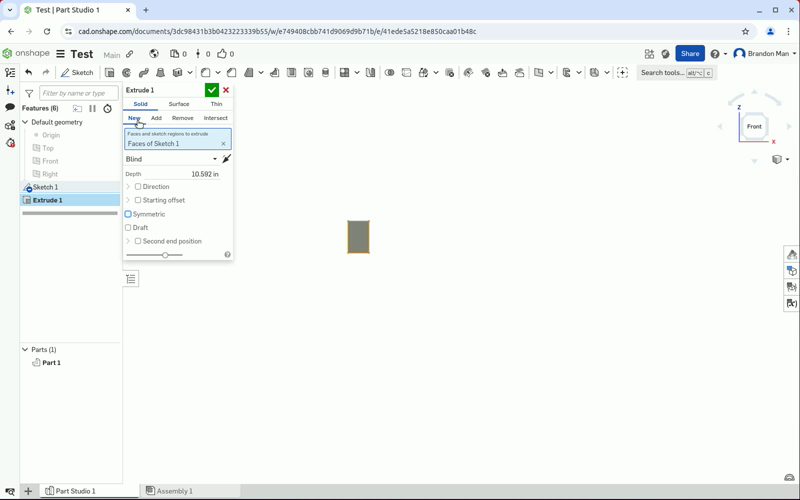
key(space)
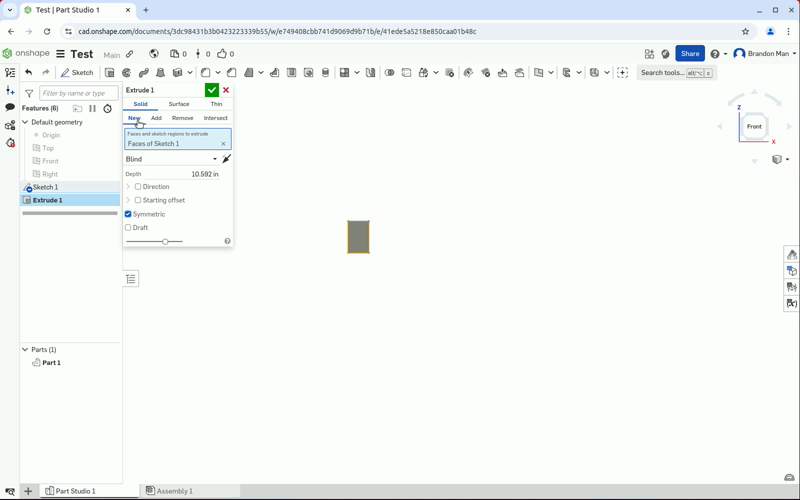
key(enter)
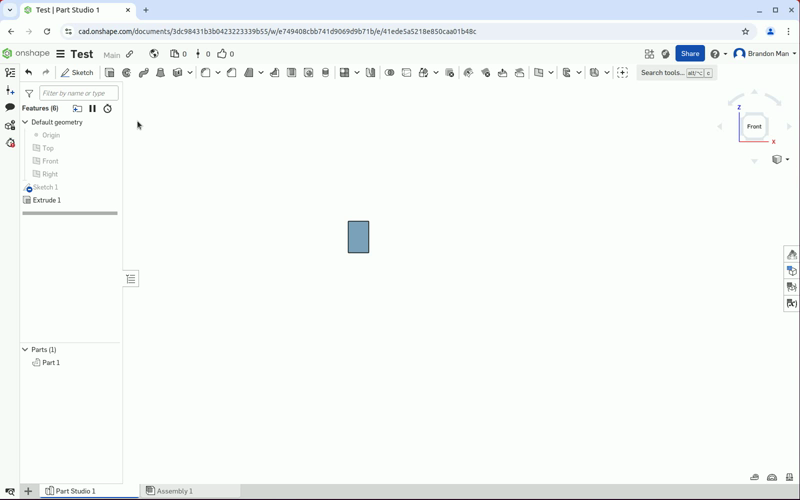
key(shift+h)
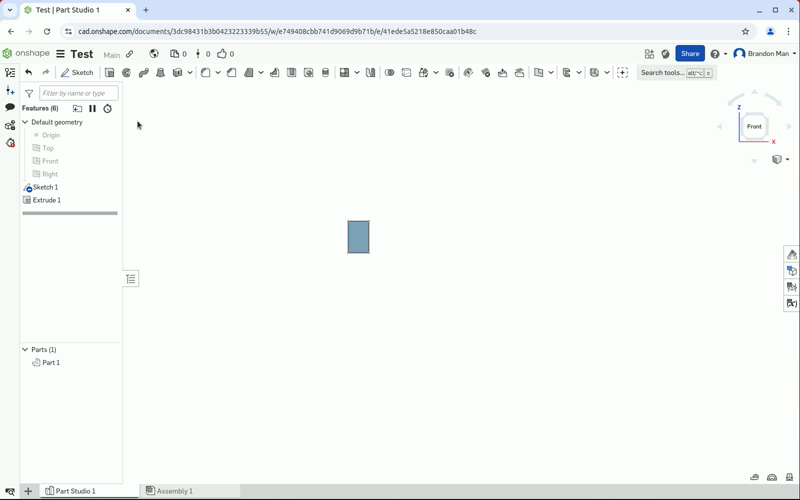
key(shift+h)
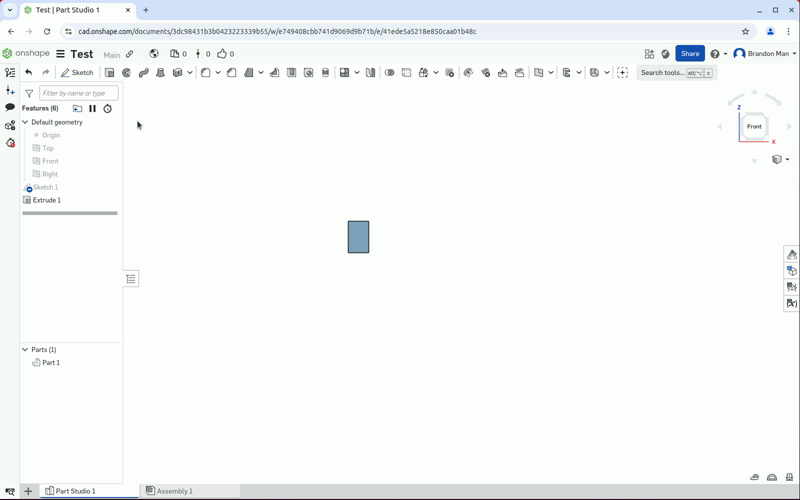
mouse_move(73, 189)
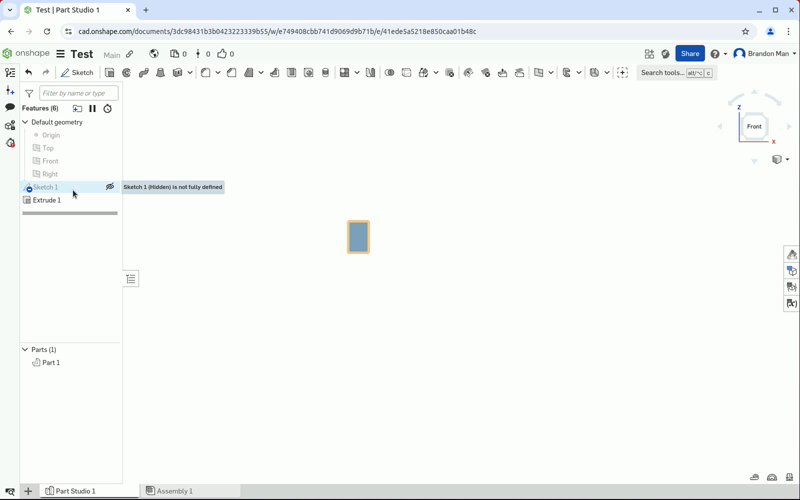
click(73, 189)
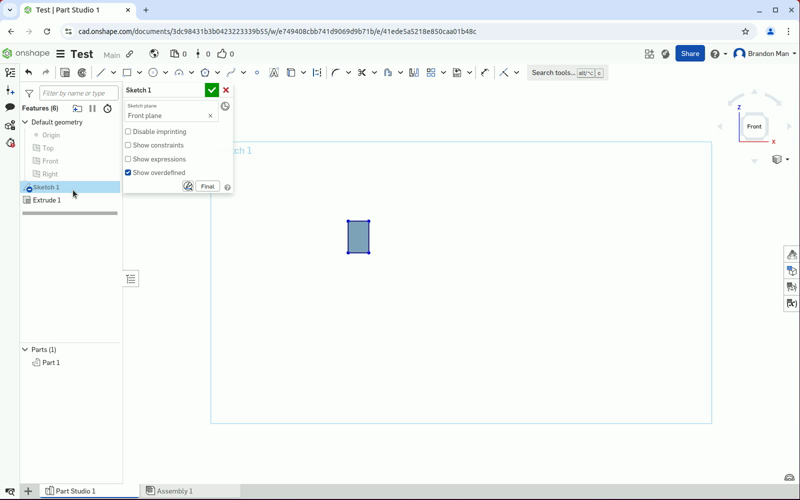
mouse_move(229, 92)
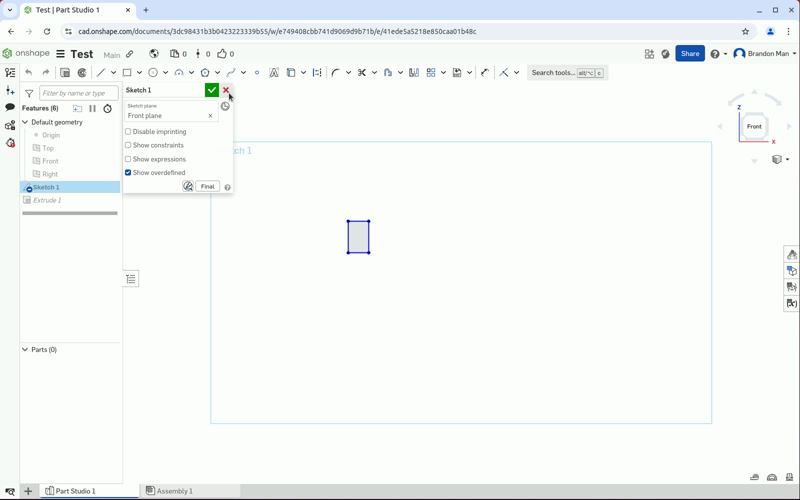
click(229, 92)
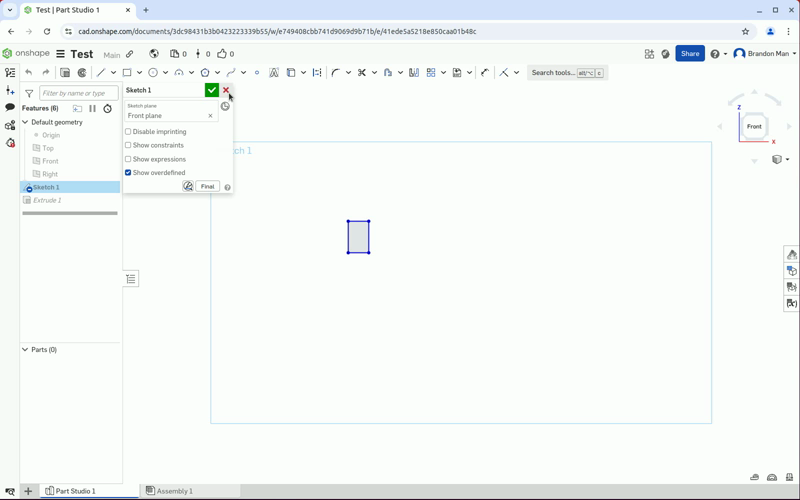
key(shift+s)
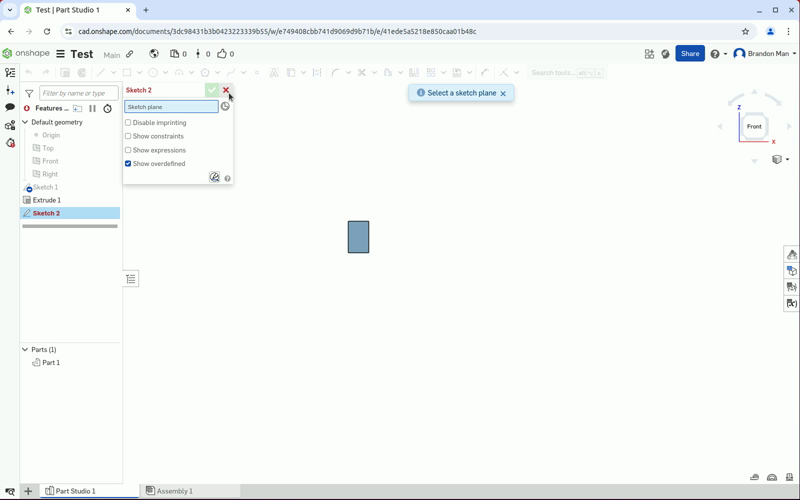
mouse_move(73, 163)
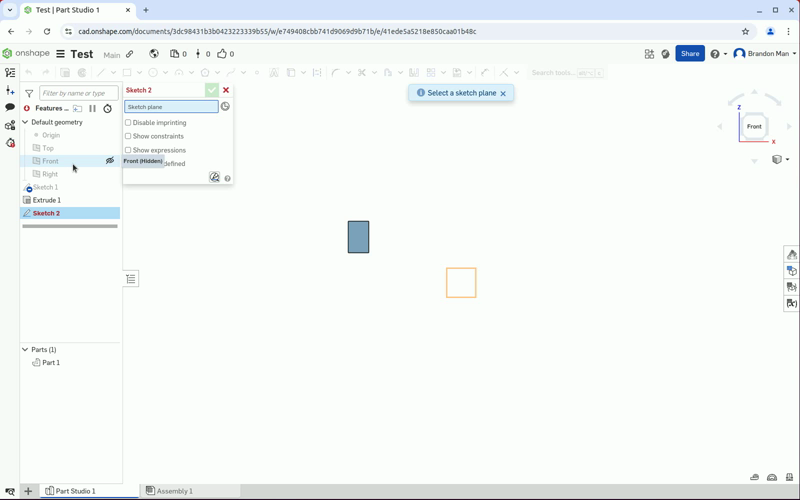
click(73, 163)
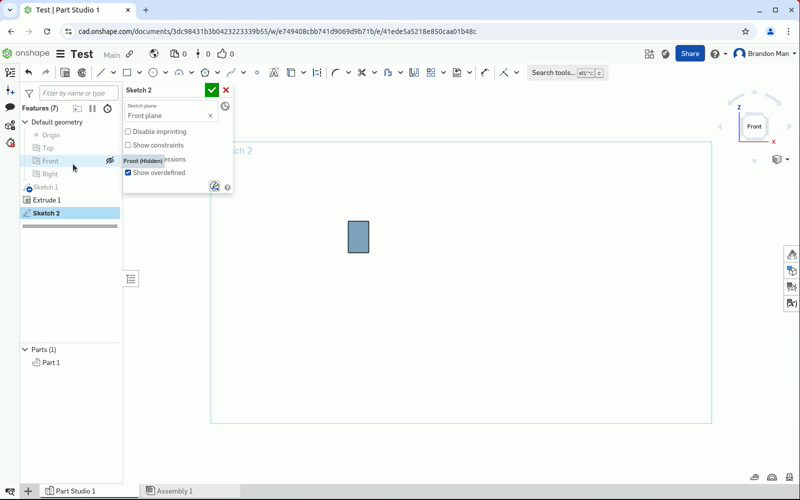
mouse_move(73, 352)
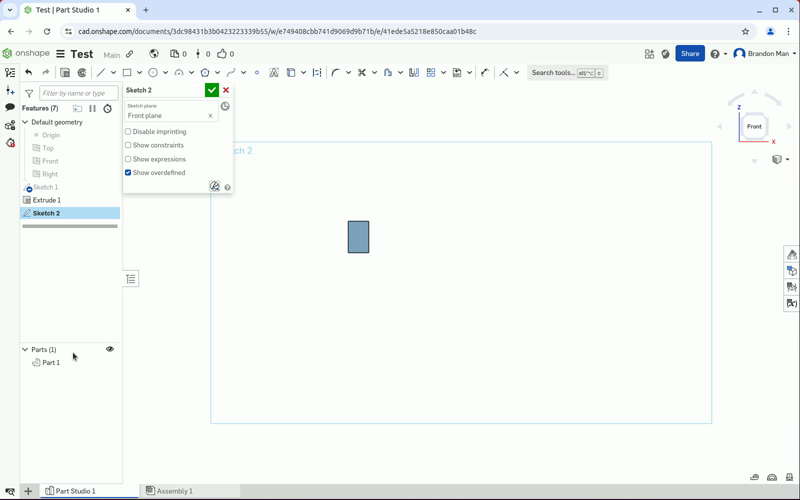
key(y)
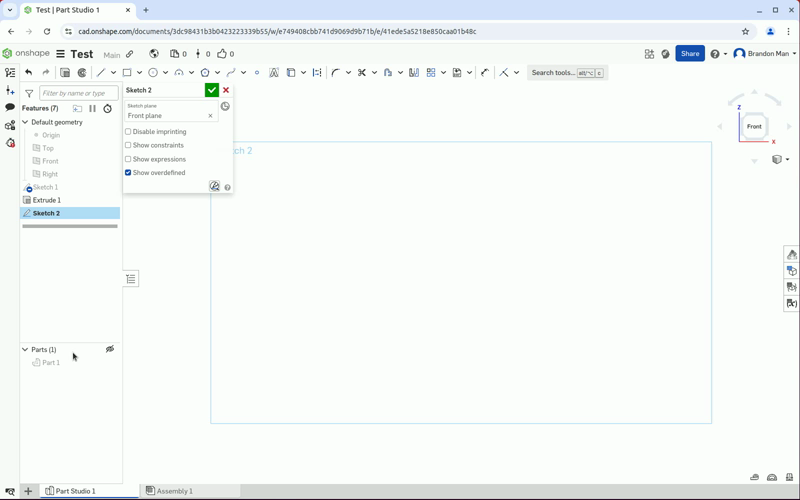
key(l)
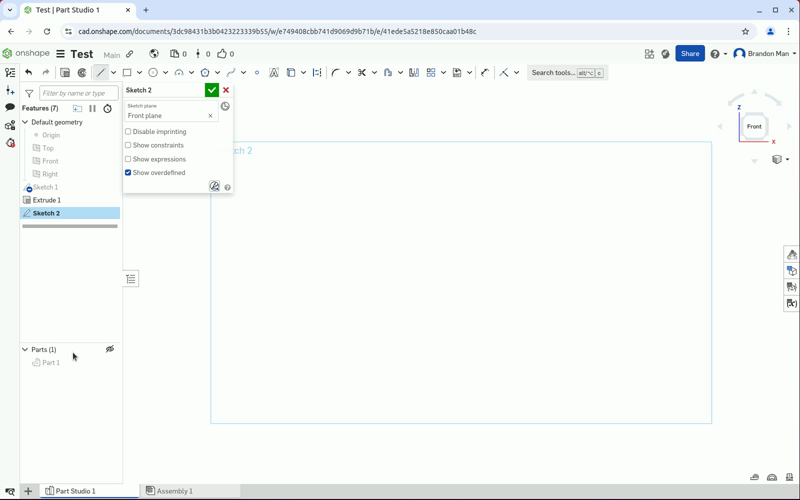
key_down(shift)
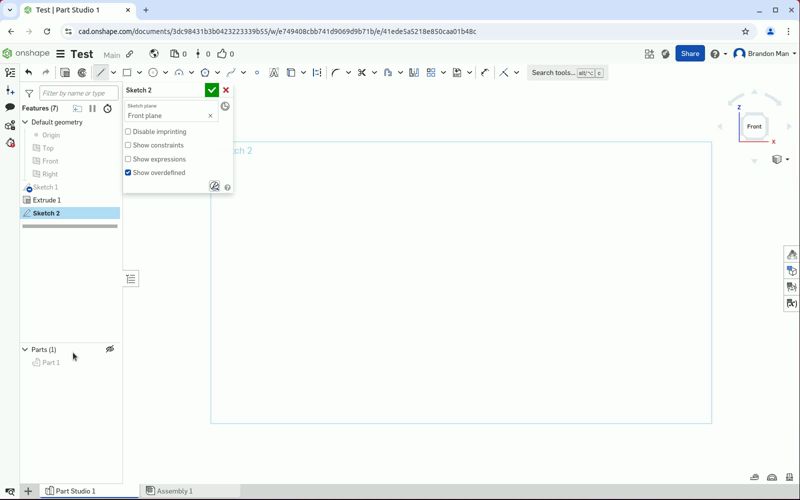
mouse_move(399, 252)
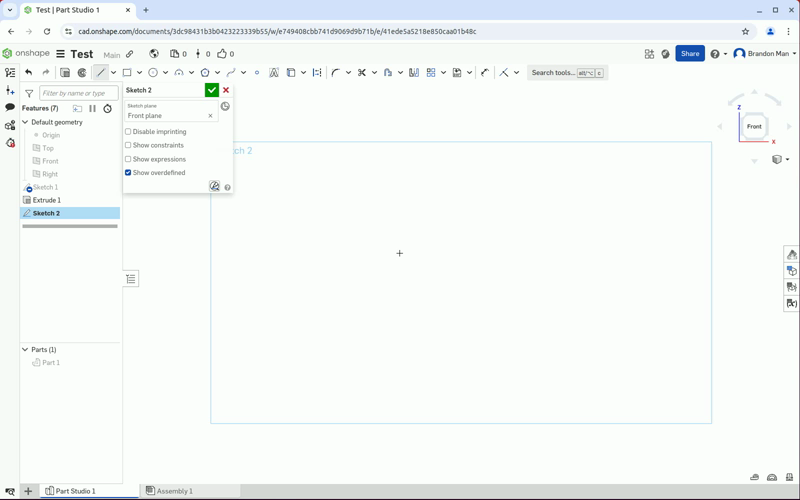
click(399, 252)
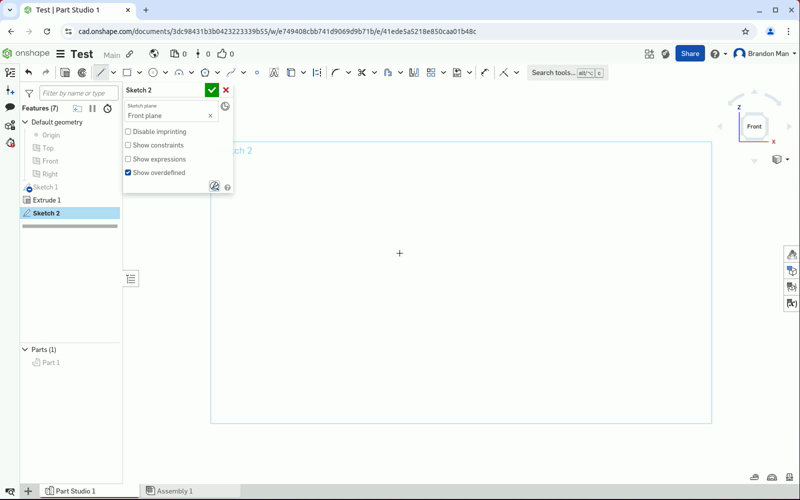
key_up(shift)
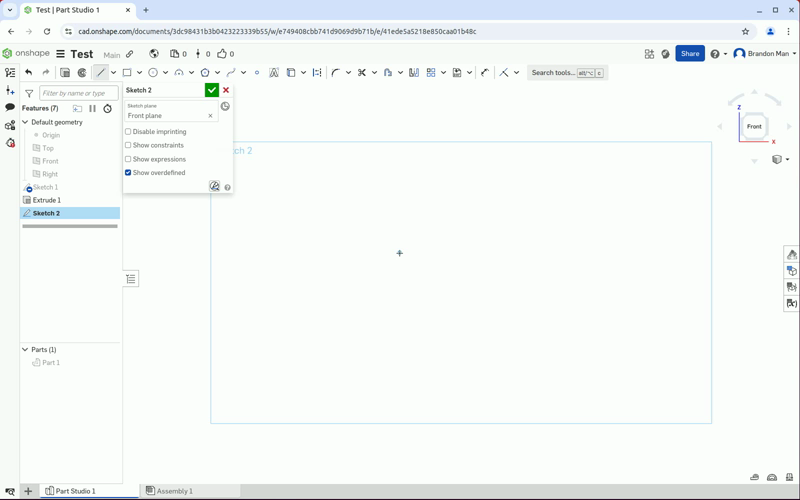
key_down(shift)
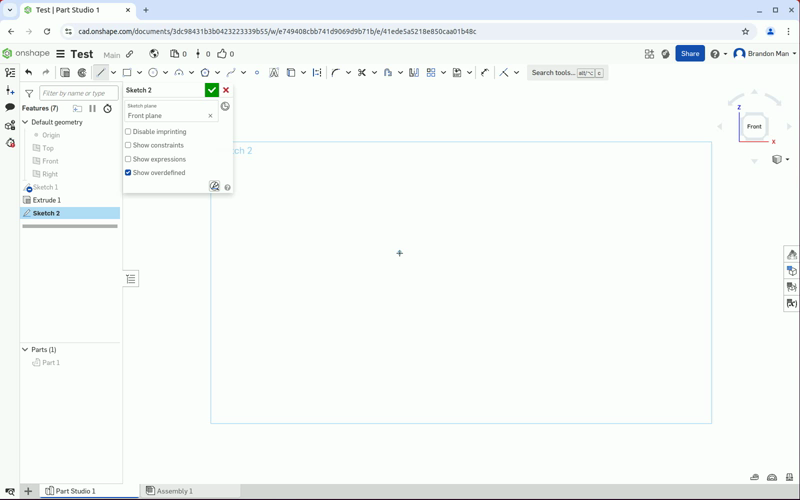
mouse_move(429, 252)
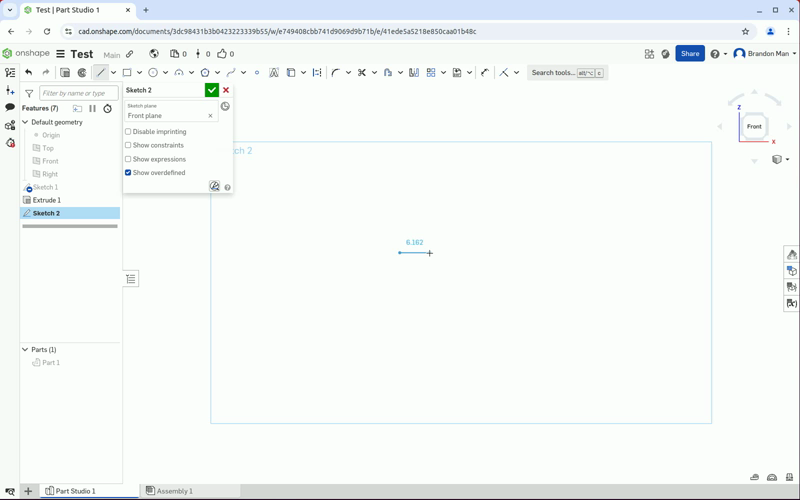
mouse_move(431, 252)
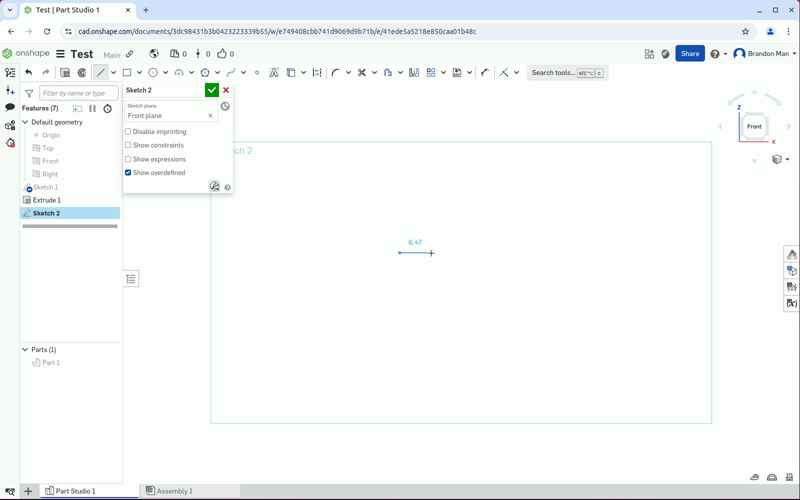
click(431, 252)
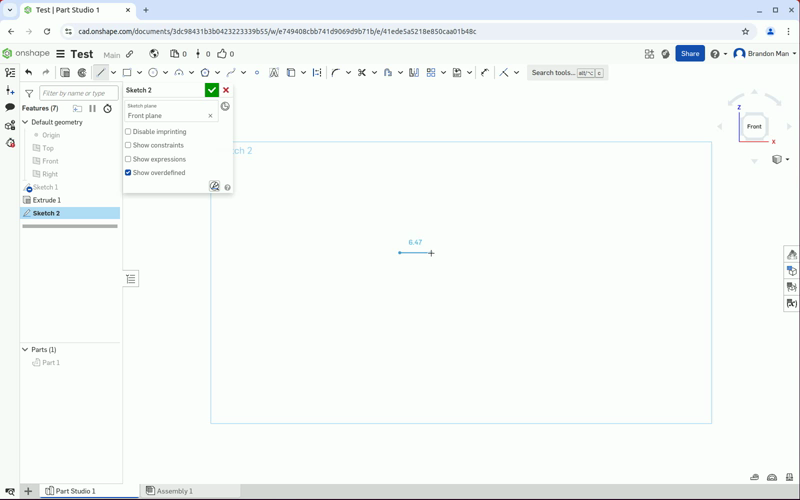
key_up(shift)
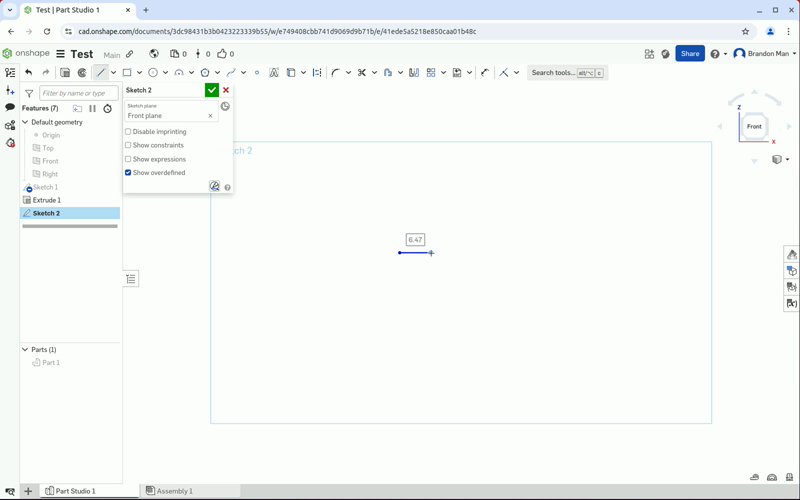
key_down(shift)
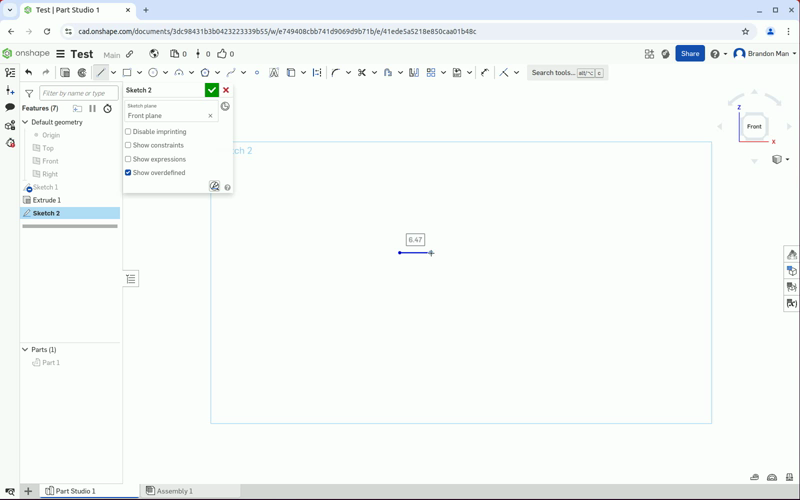
mouse_move(461, 252)
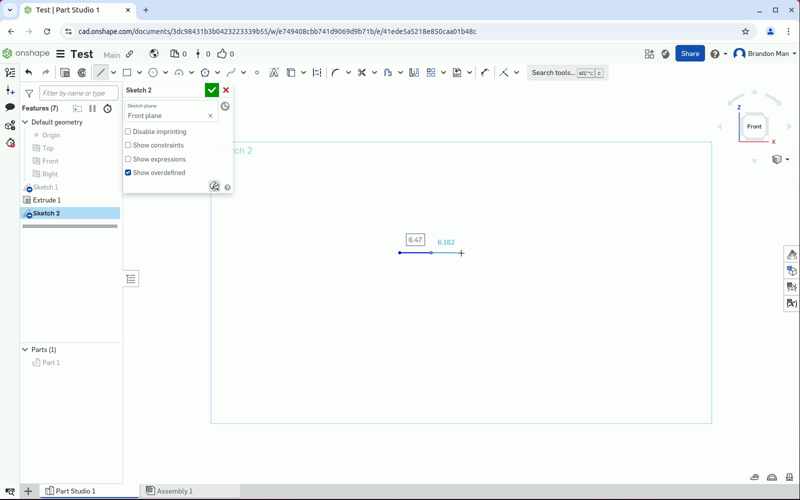
mouse_move(431, 221)
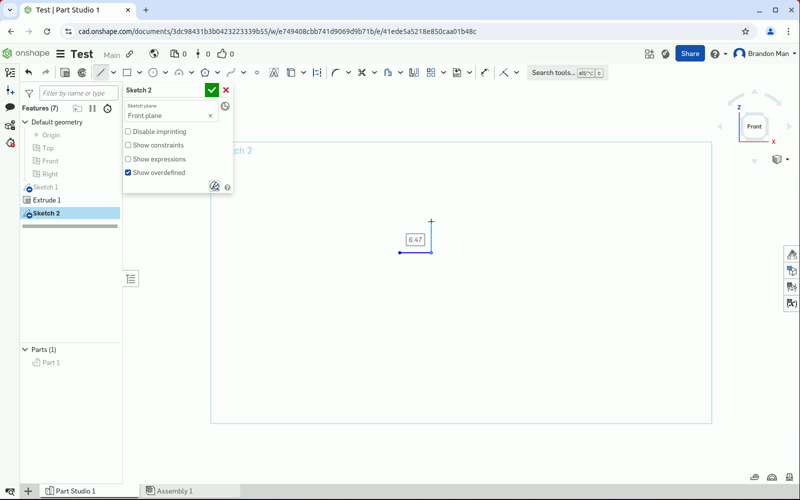
click(431, 221)
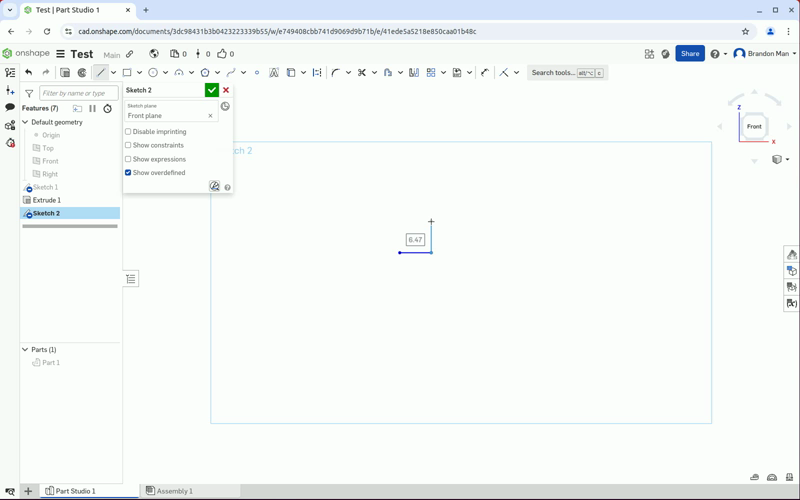
key_up(shift)
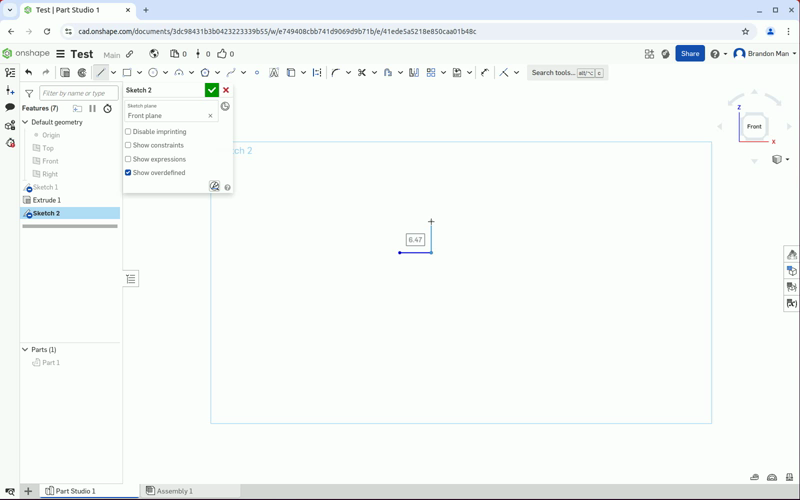
key_down(shift)
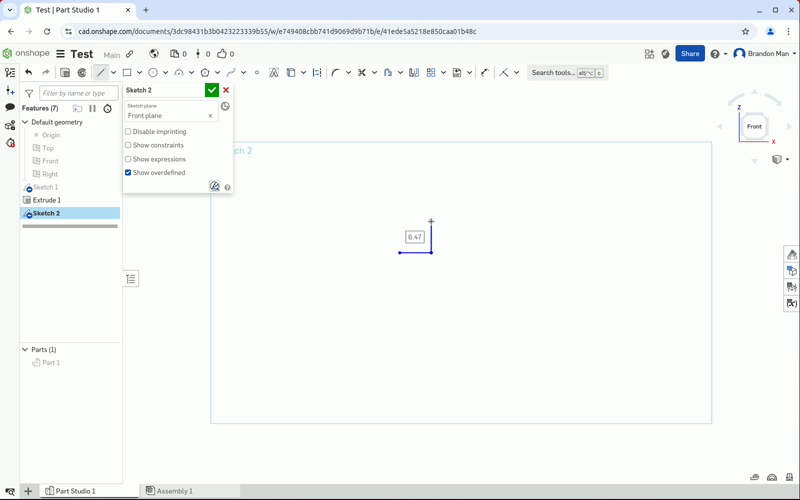
mouse_move(461, 221)
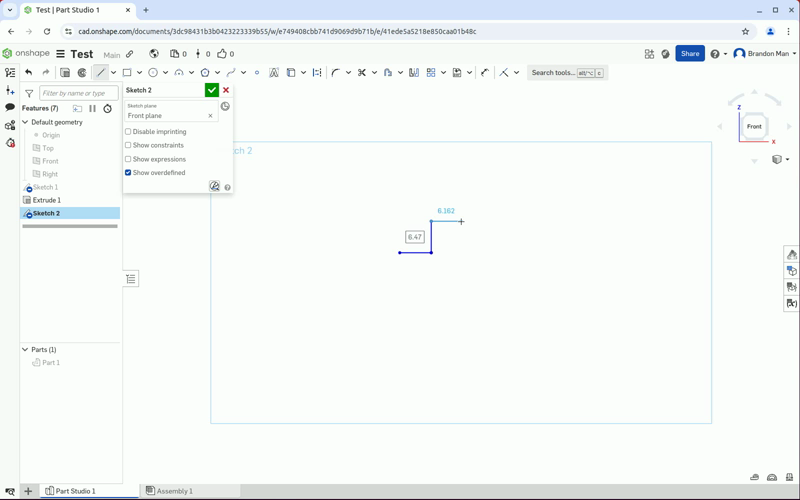
mouse_move(399, 221)
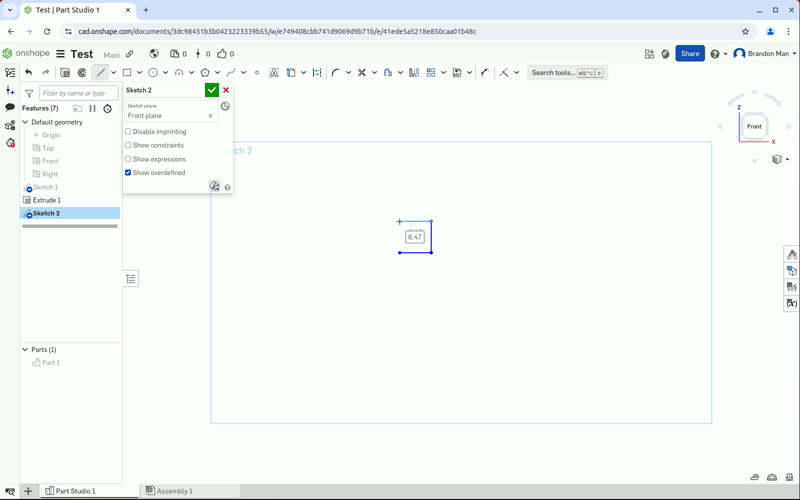
click(399, 221)
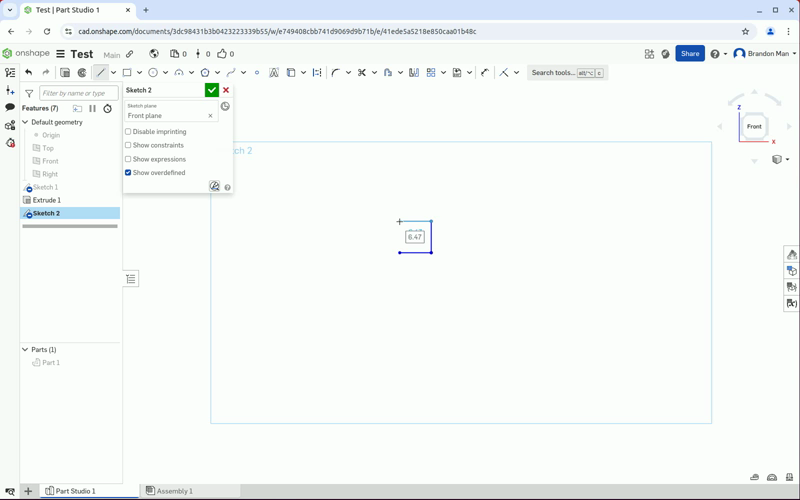
key_up(shift)
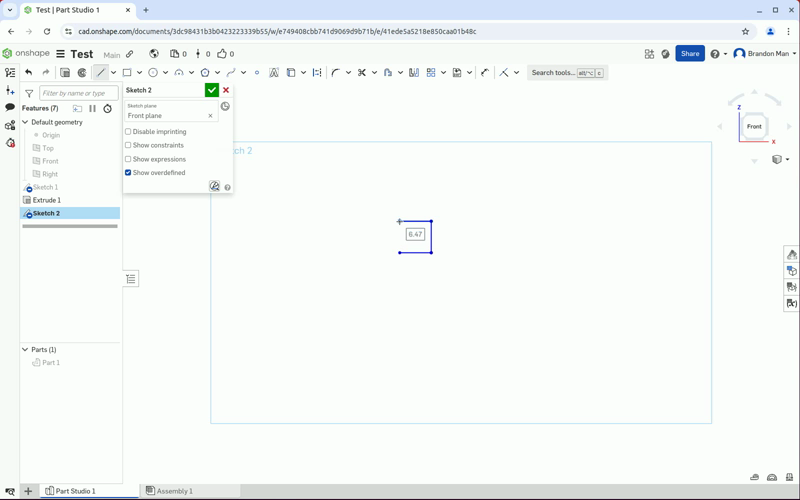
mouse_move(429, 221)
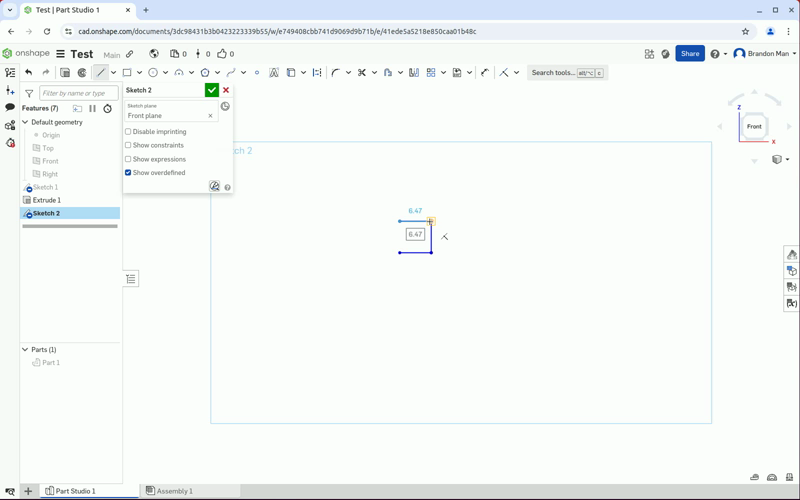
key_down(shift)
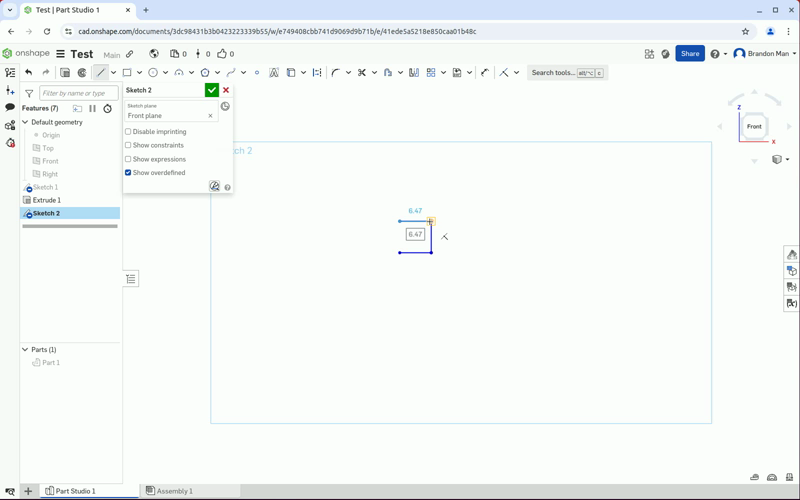
mouse_move(399, 252)
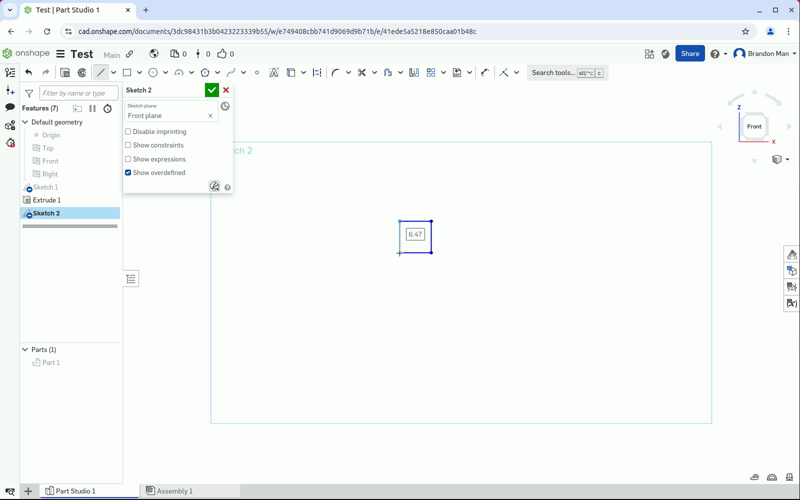
key_up(shift)
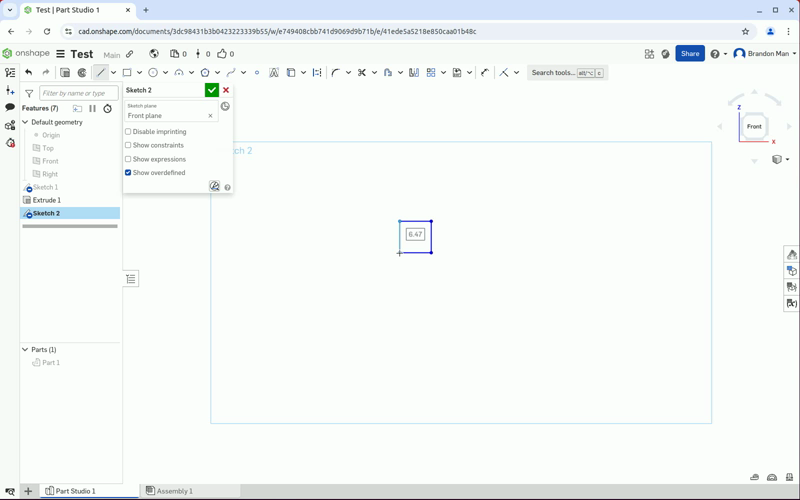
click(399, 252)
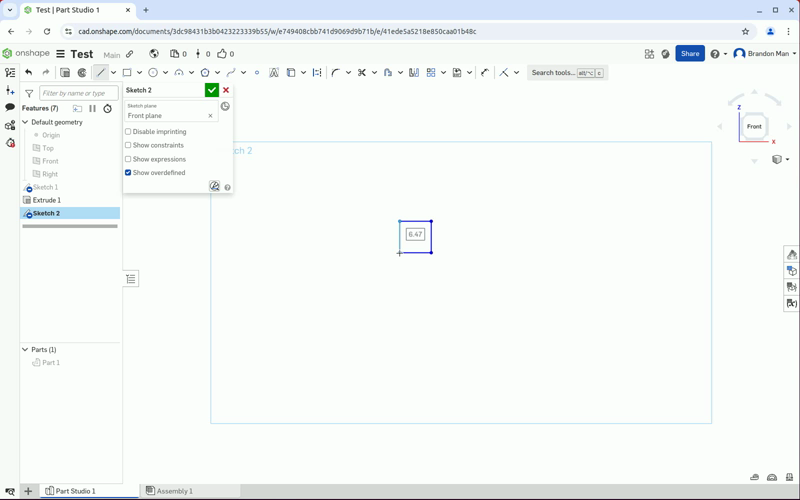
key(esc)
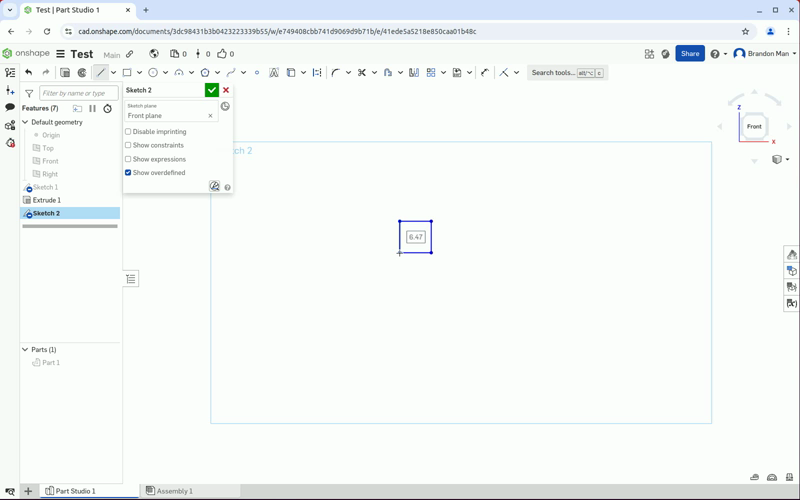
mouse_move(425, 248)
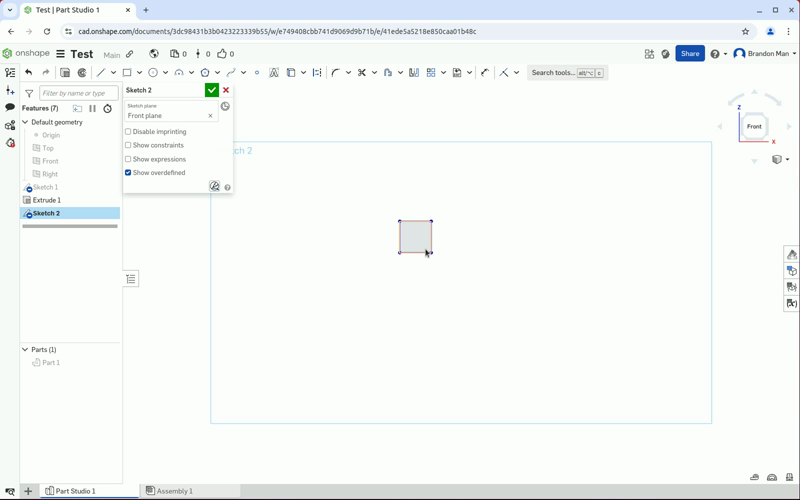
scroll(6)
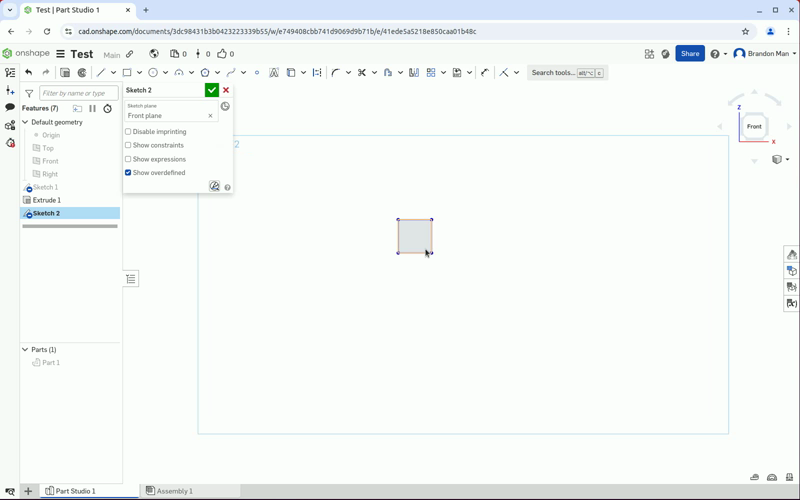
scroll(6)
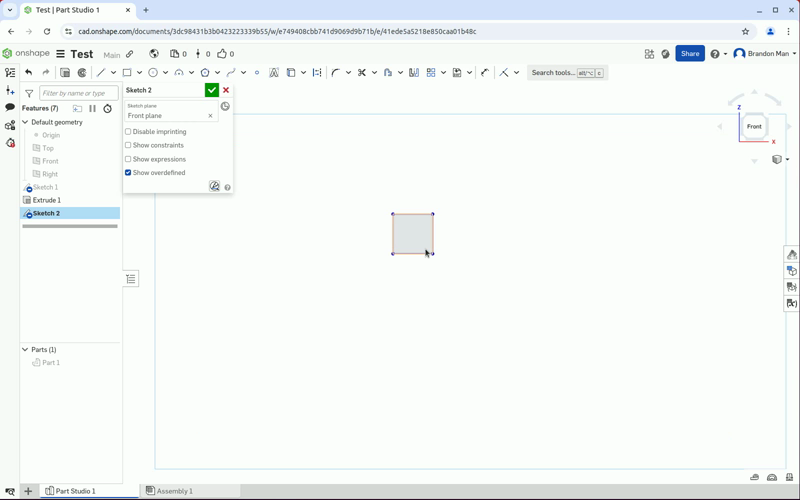
scroll(6)
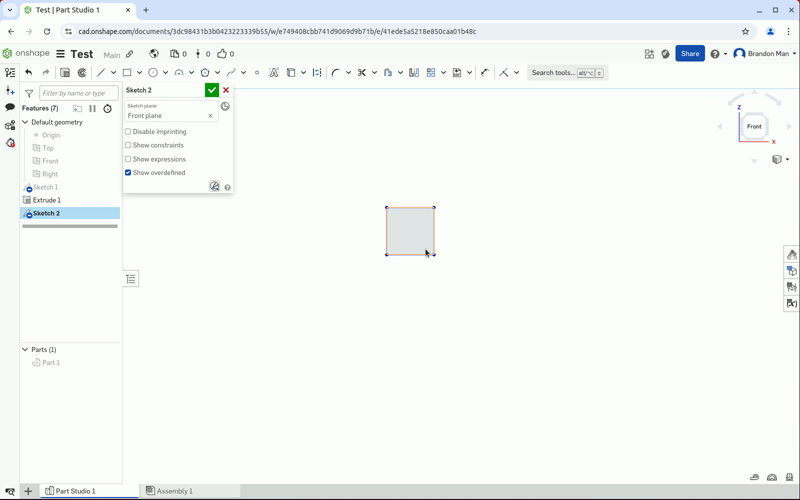
scroll(6)
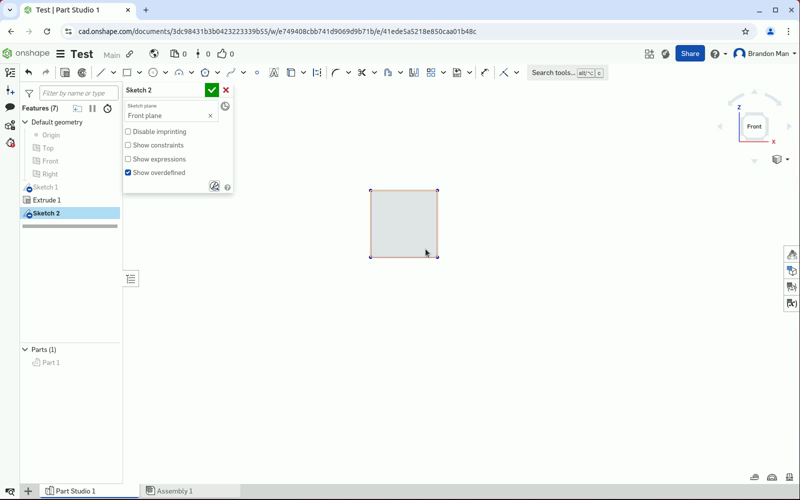
scroll(6)
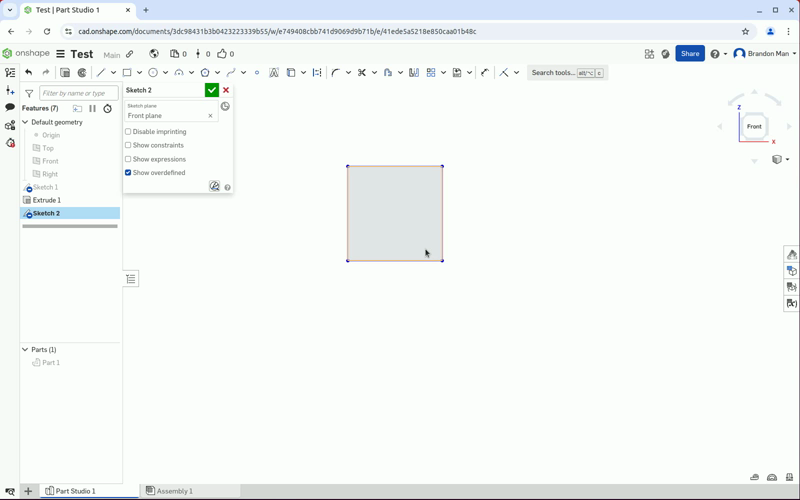
scroll(6)
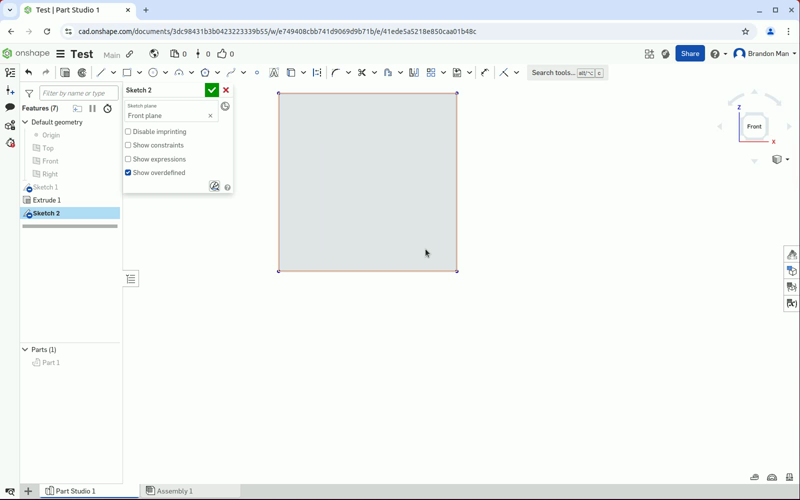
scroll(6)
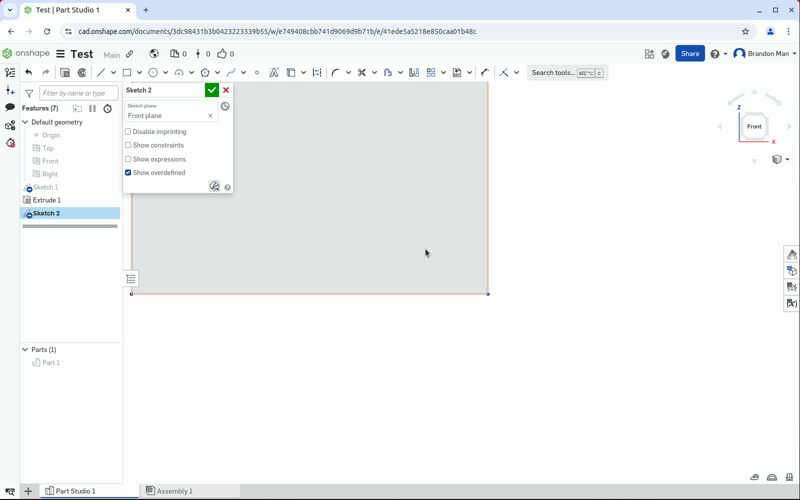
click(425, 248)
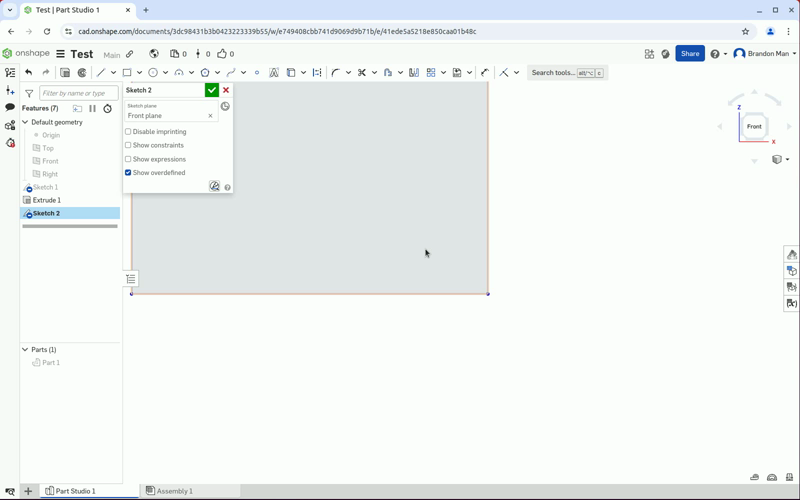
scroll(-6)
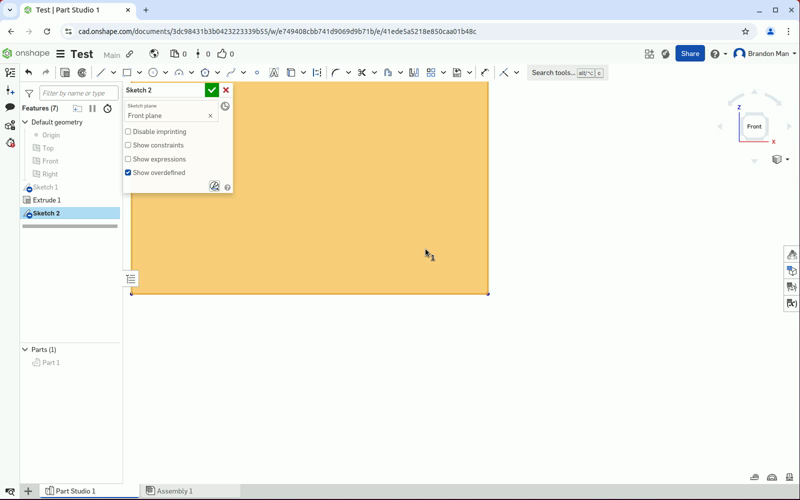
scroll(-6)
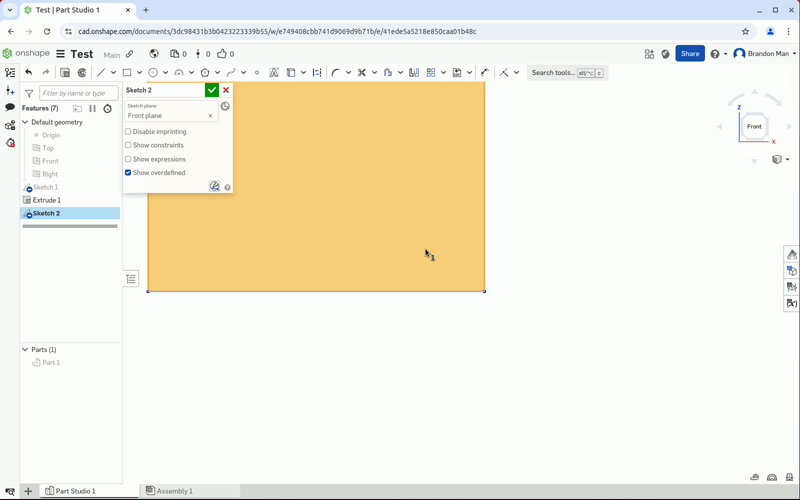
scroll(-6)
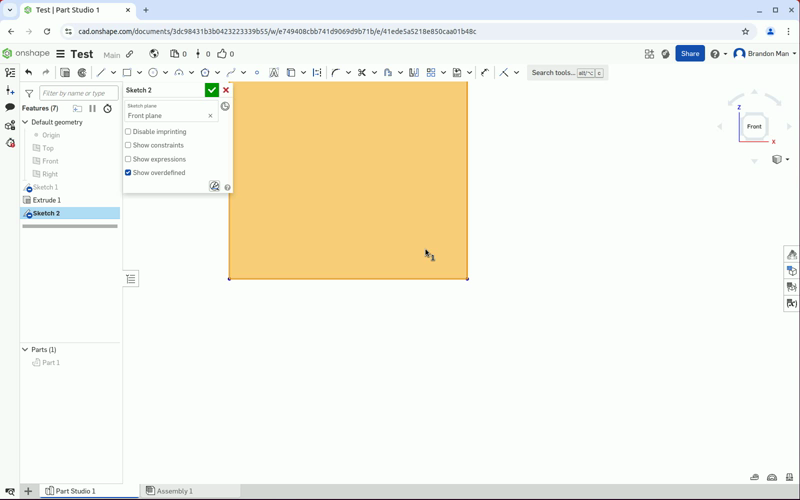
scroll(-6)
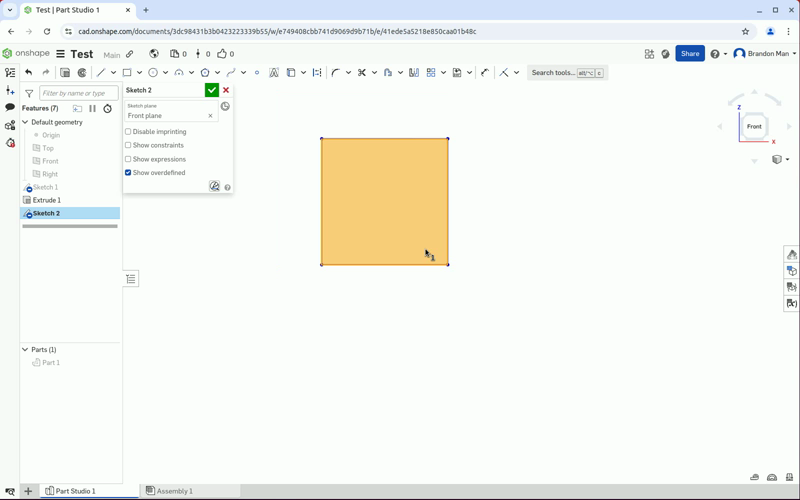
scroll(-6)
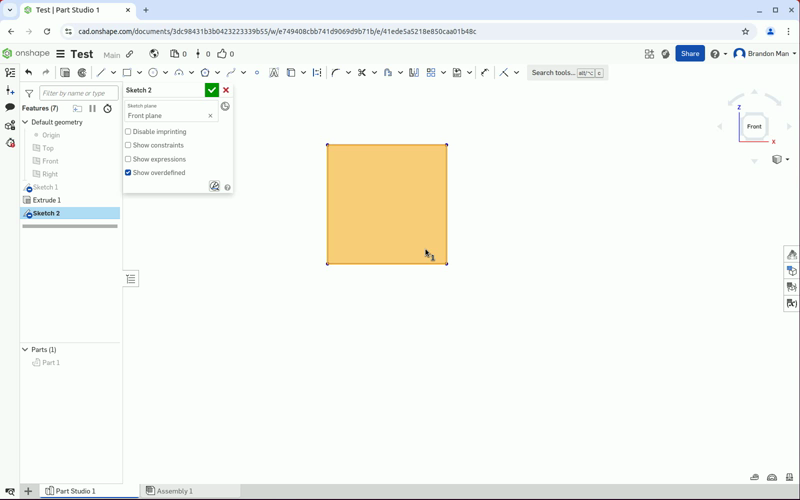
scroll(-6)
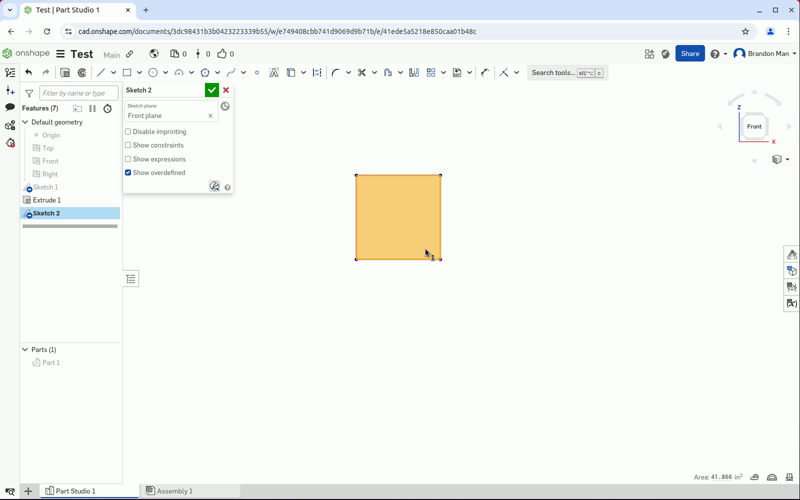
scroll(-6)
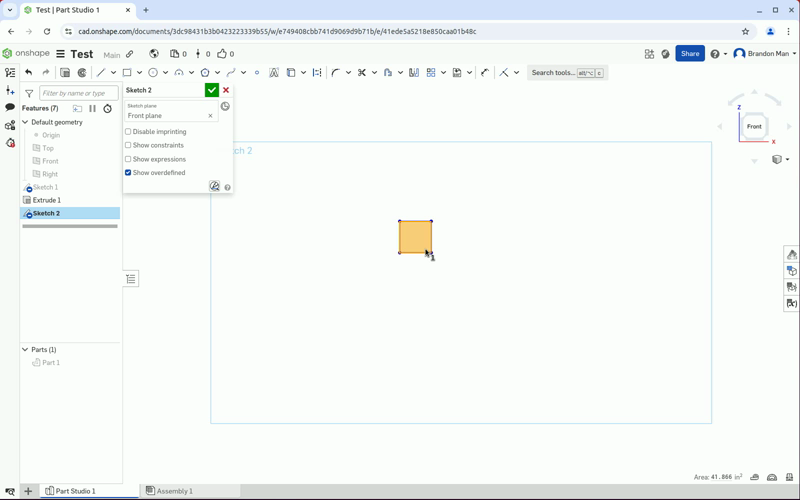
mouse_move(73, 352)
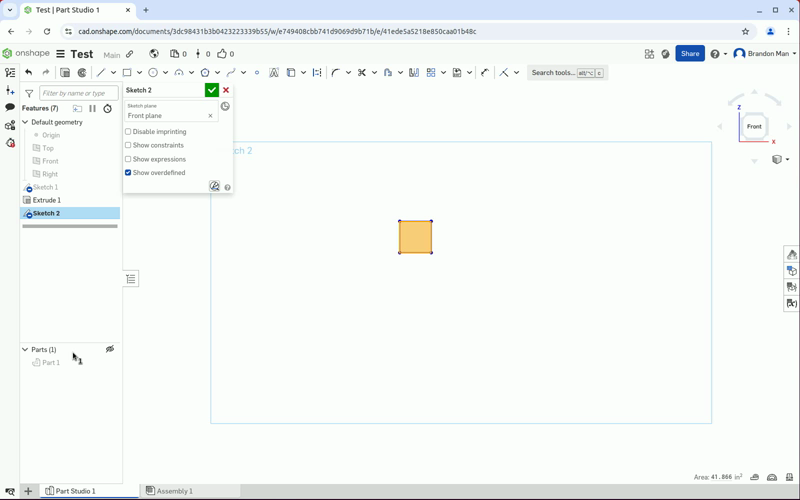
key(shift+y)
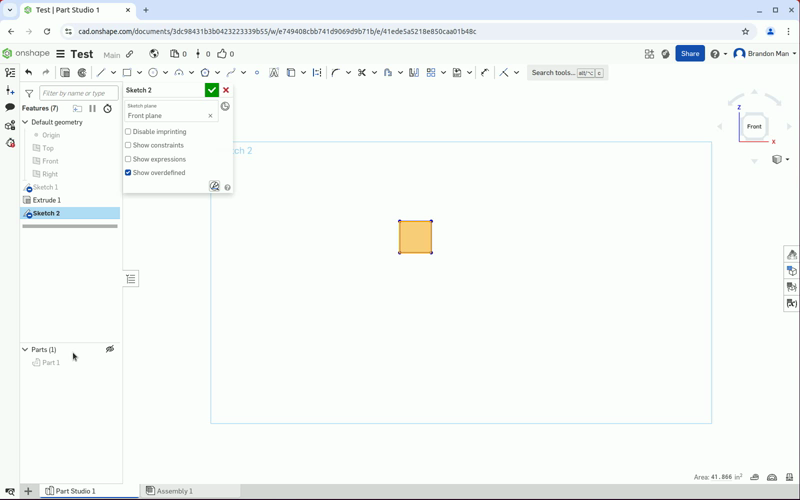
key(shift+e)
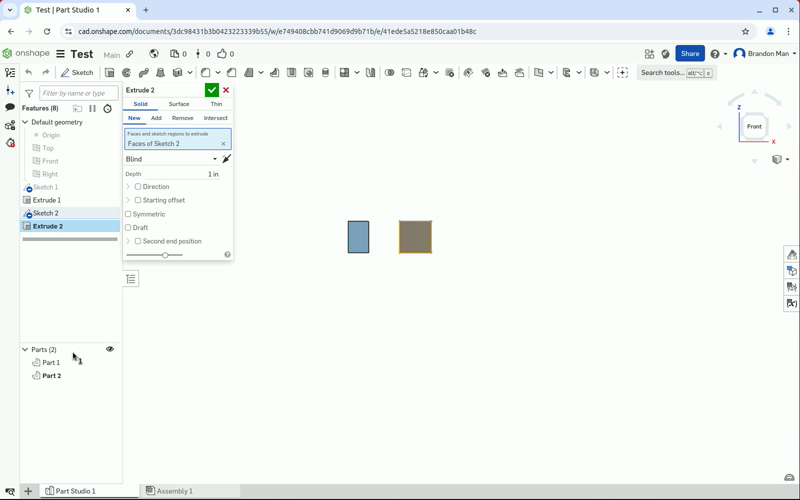
mouse_move(143, 106)
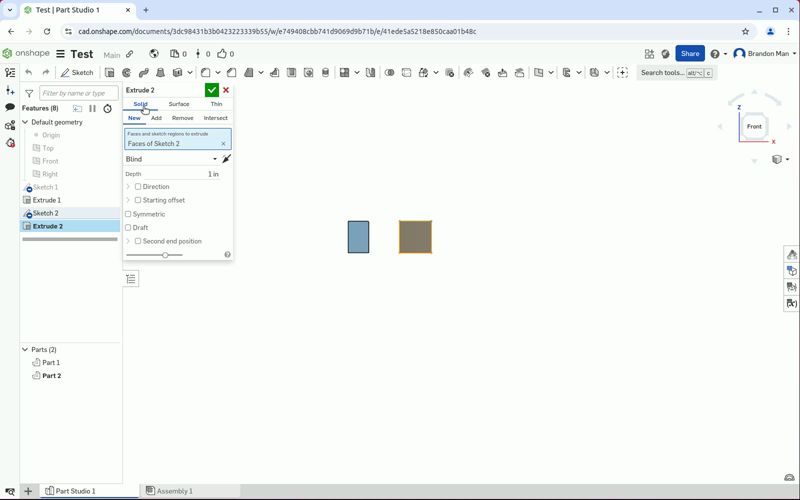
click(143, 106)
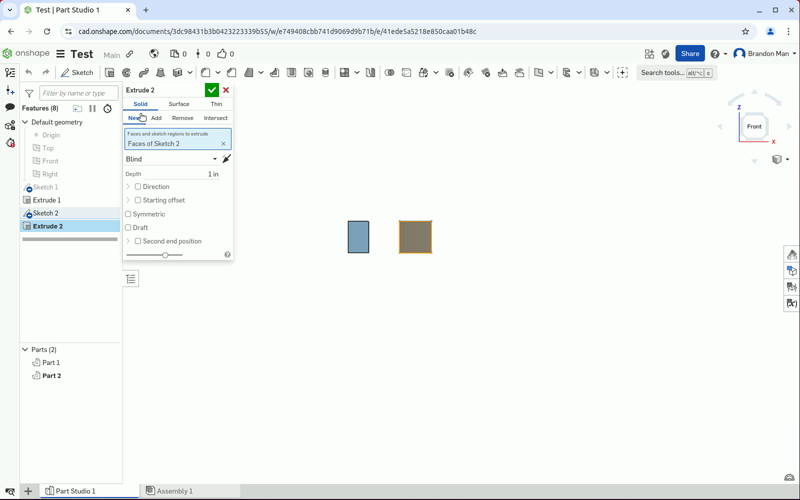
mouse_move(137, 120)
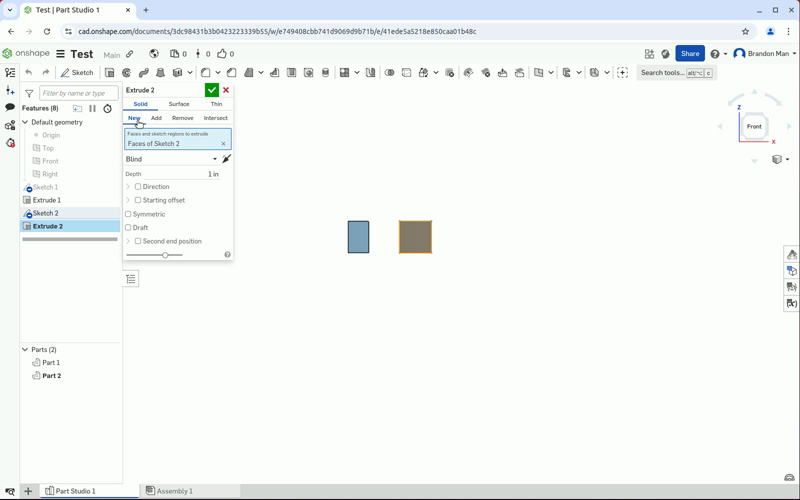
click(137, 120)
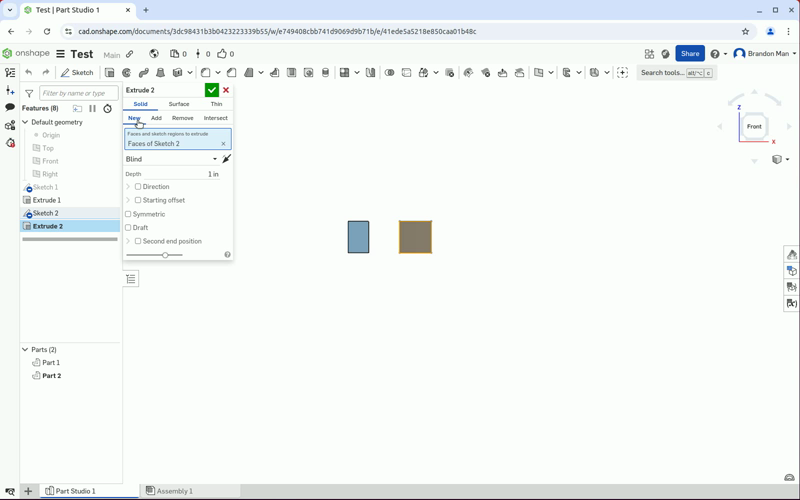
key(tab, 4)
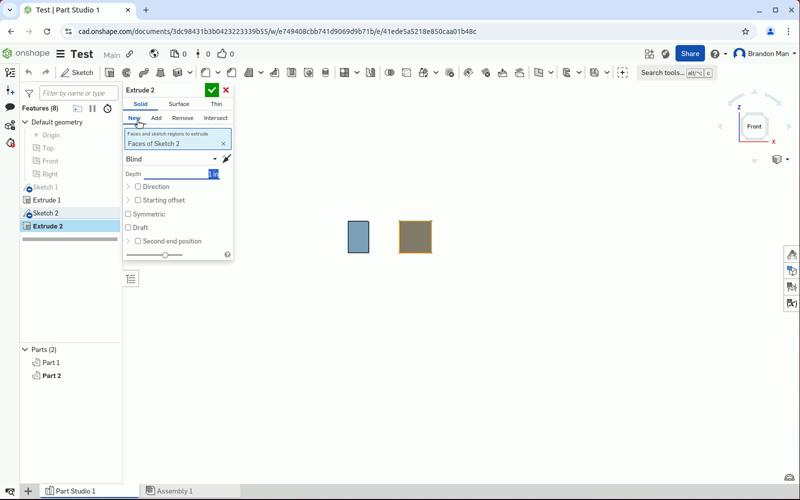
text(10.592)
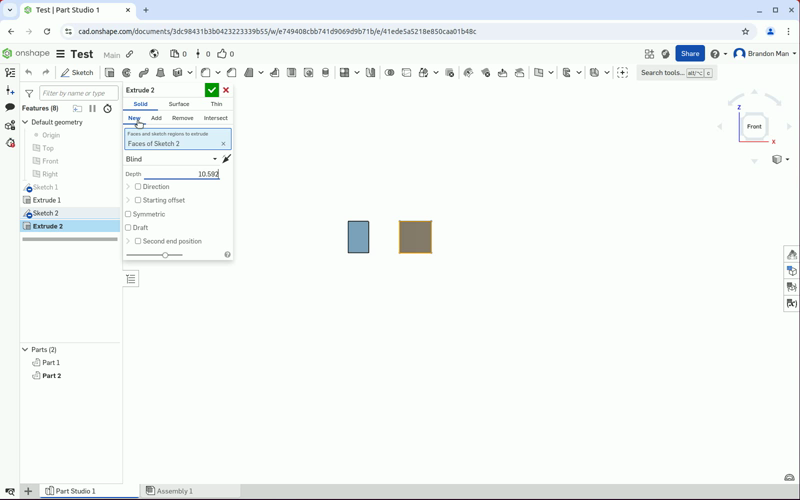
key(tab, 3)
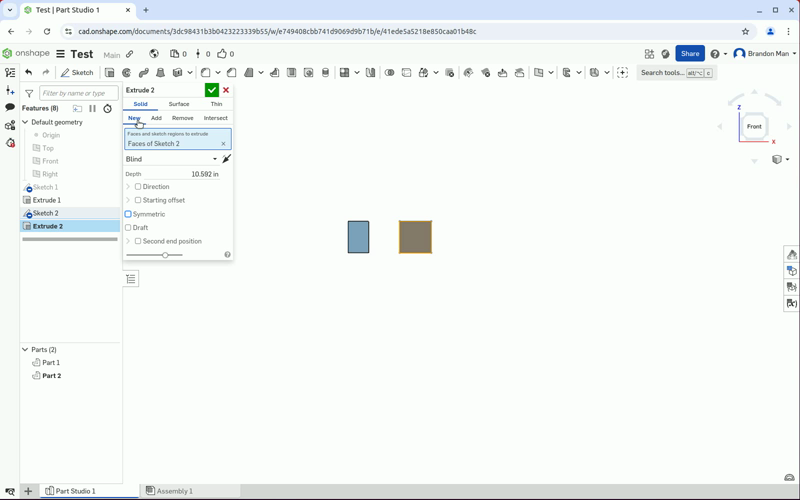
key(space)
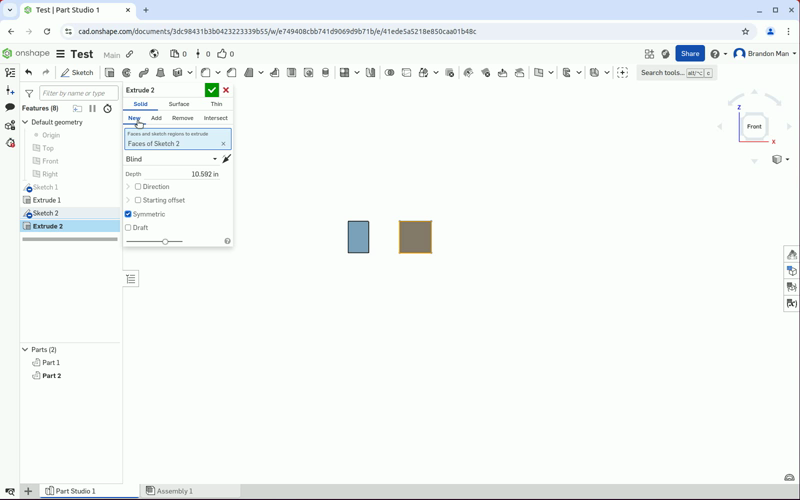
key(enter)
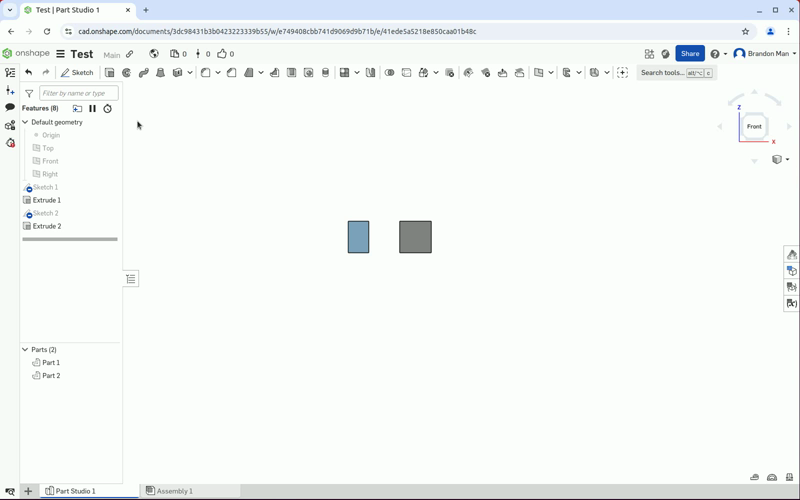
key(shift+h)
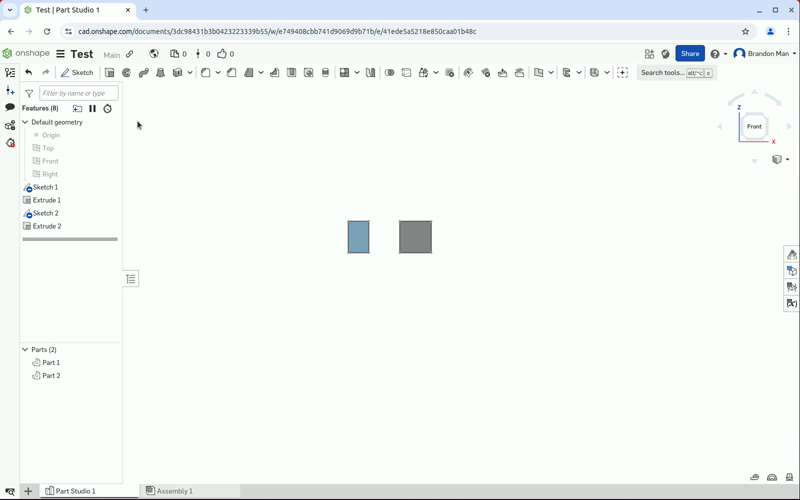
key(shift+h)
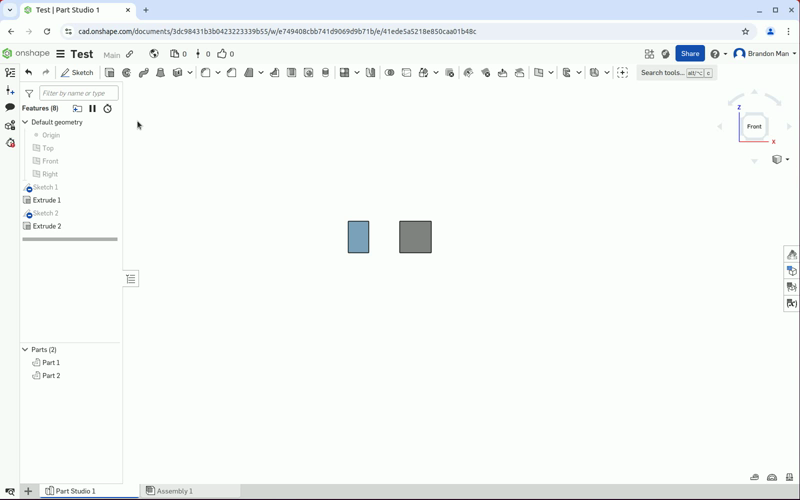
mouse_move(73, 189)
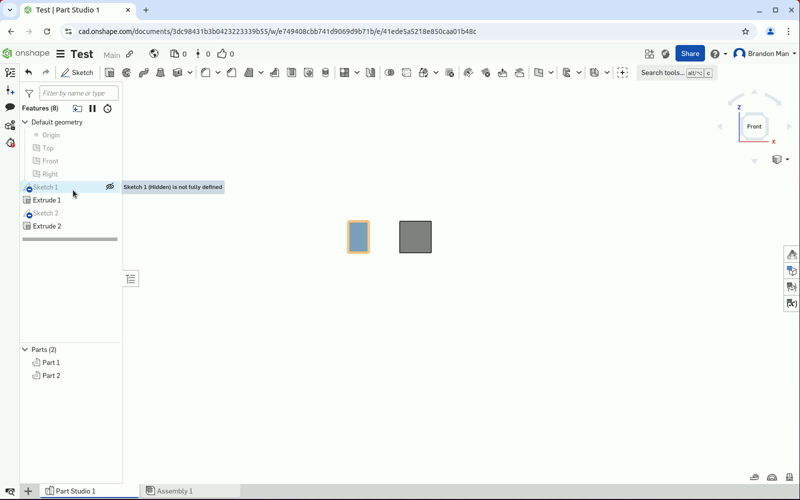
click(73, 189)
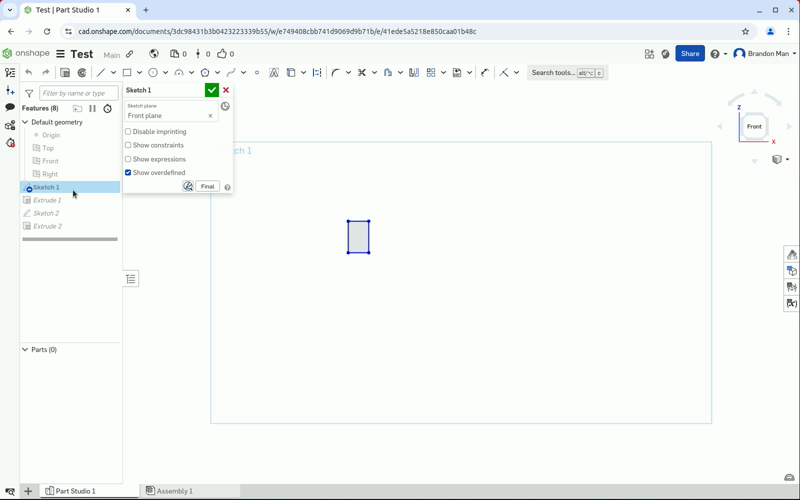
mouse_move(229, 92)
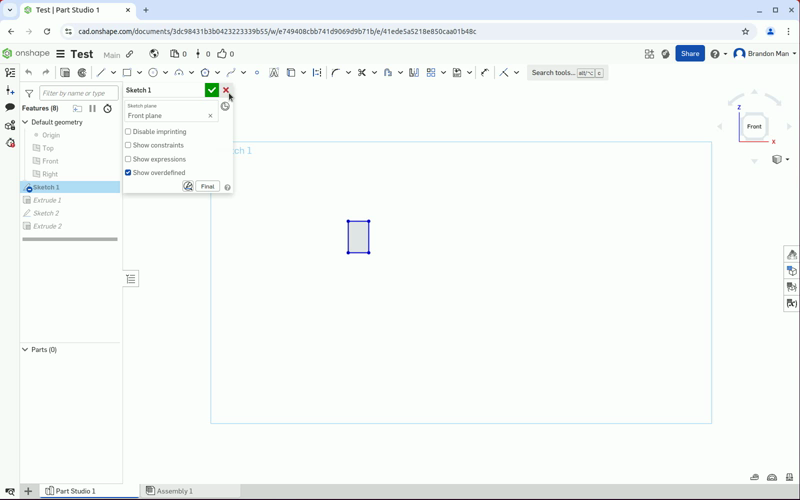
click(229, 92)
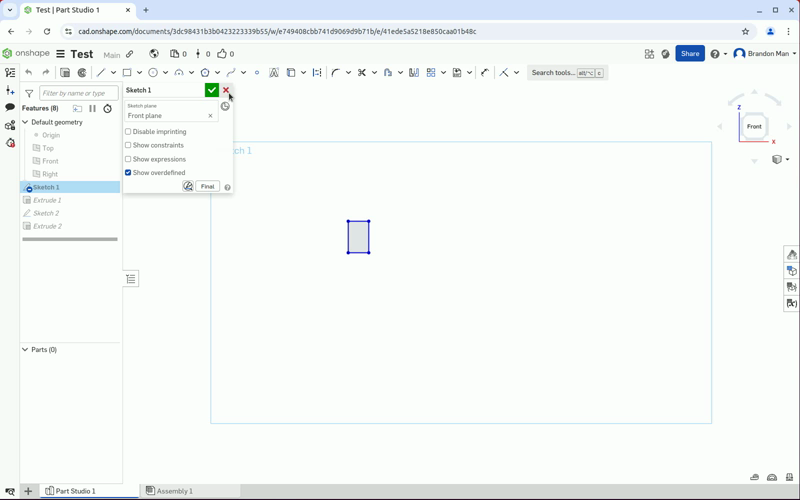
key(shift+s)
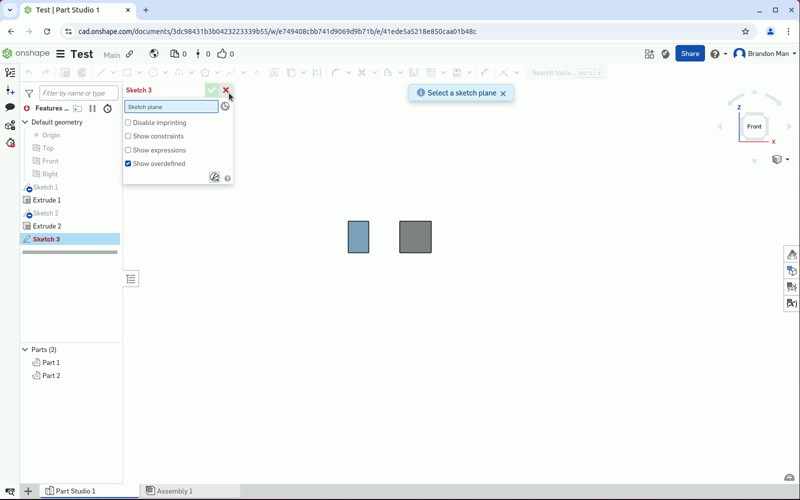
mouse_move(73, 163)
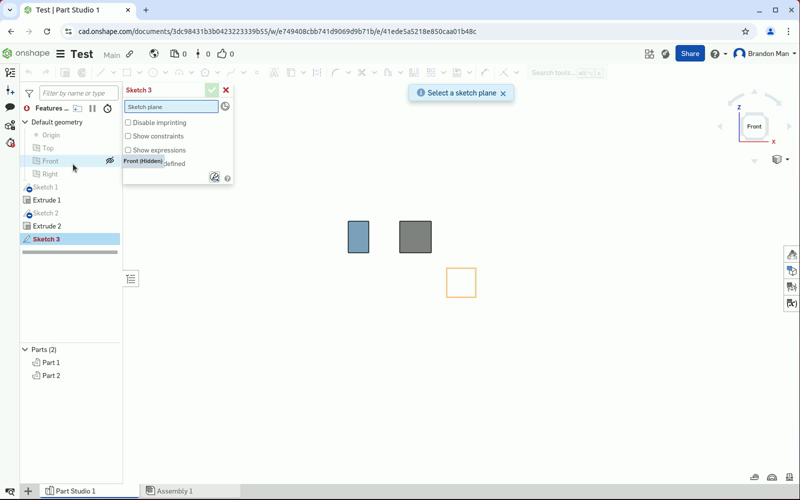
click(73, 163)
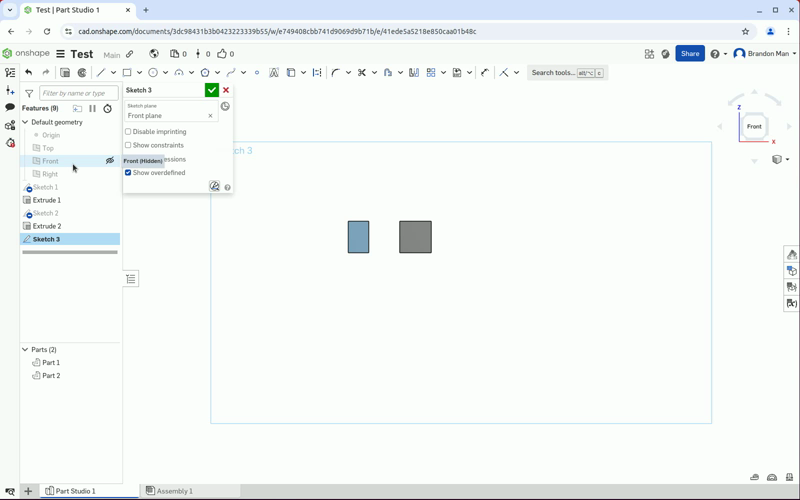
mouse_move(73, 352)
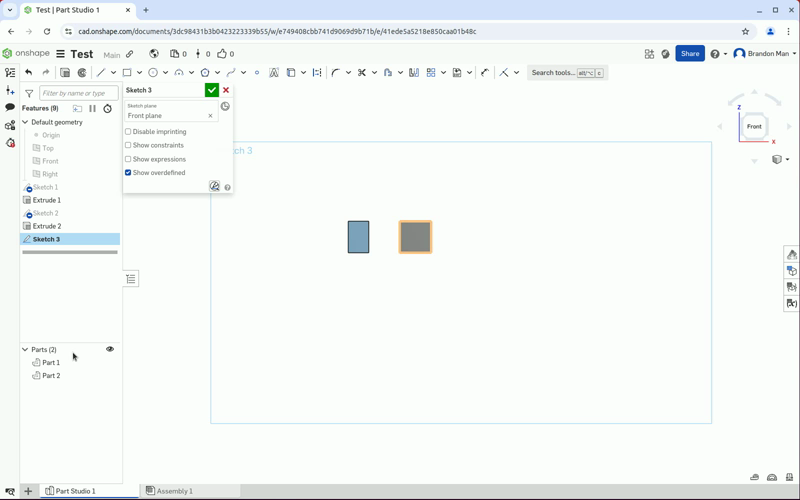
key(y)
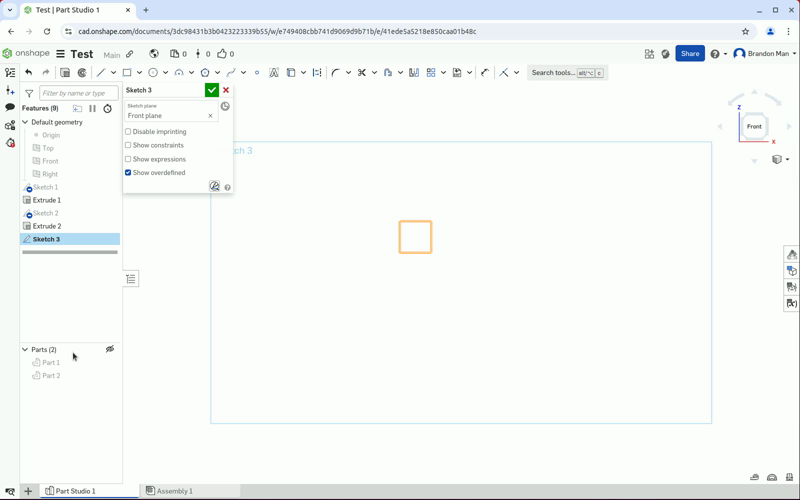
key(l)
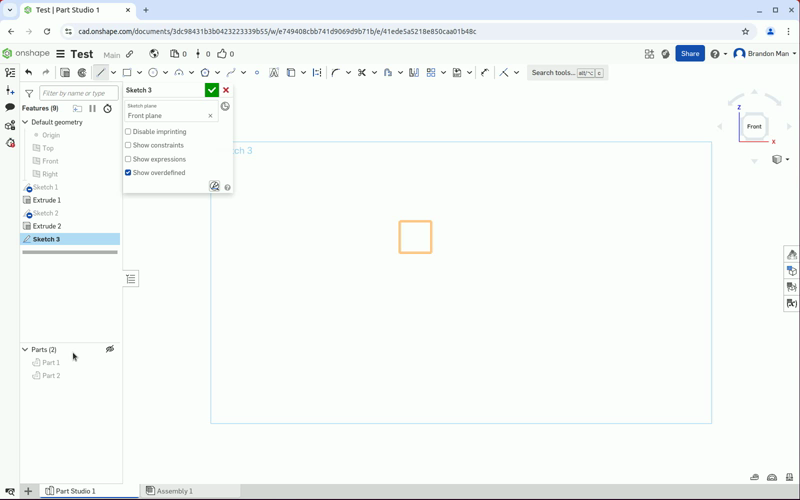
key_down(shift)
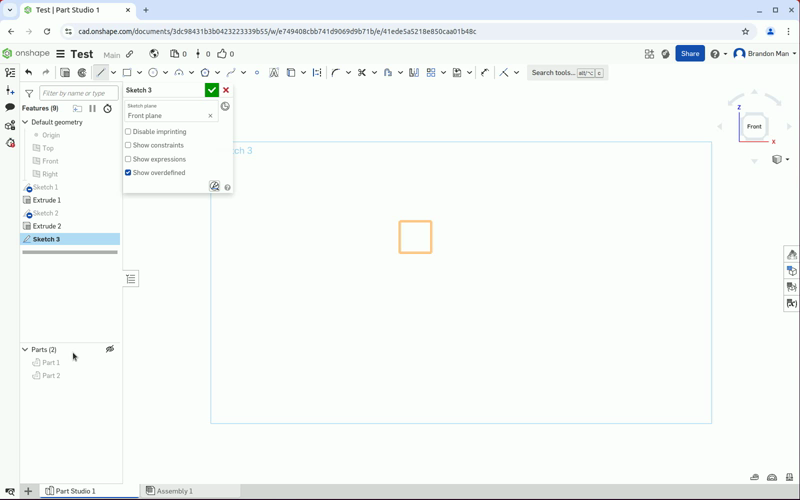
mouse_move(368, 282)
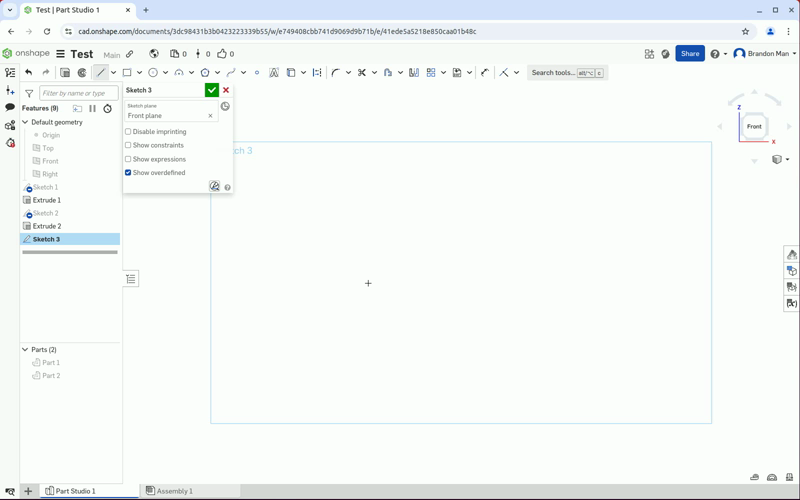
click(368, 282)
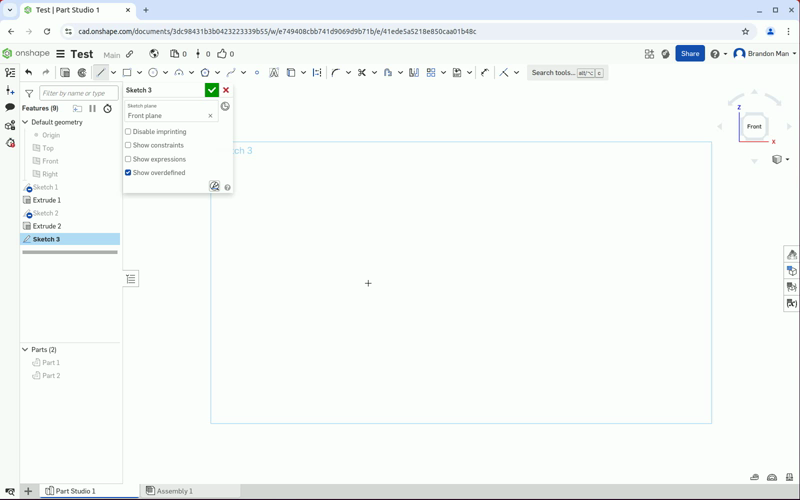
key_up(shift)
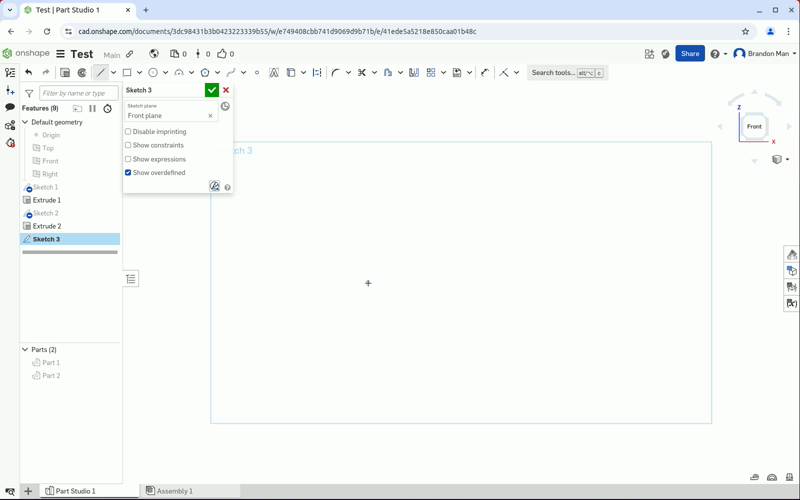
key_down(shift)
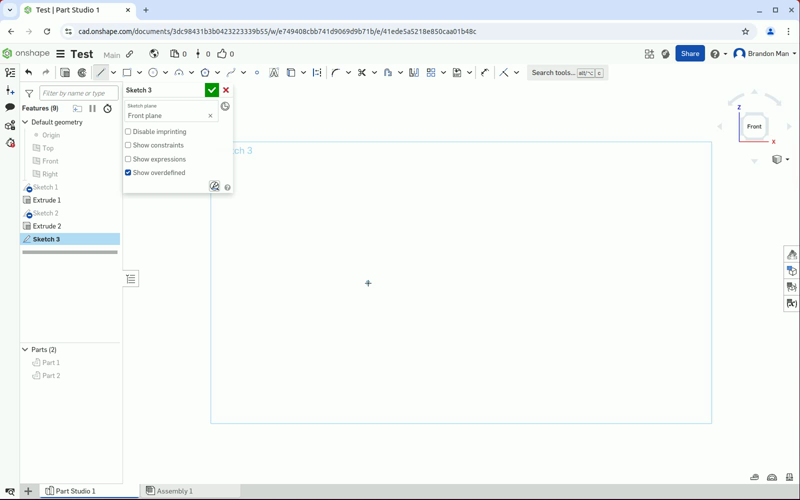
mouse_move(461, 282)
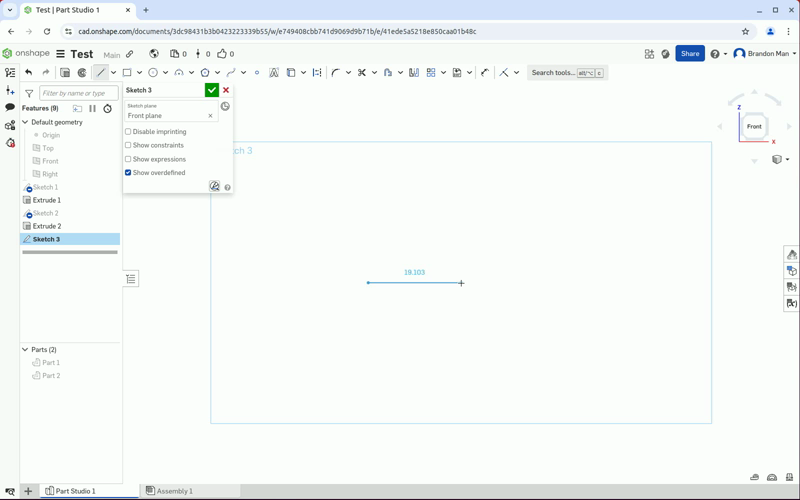
click(461, 282)
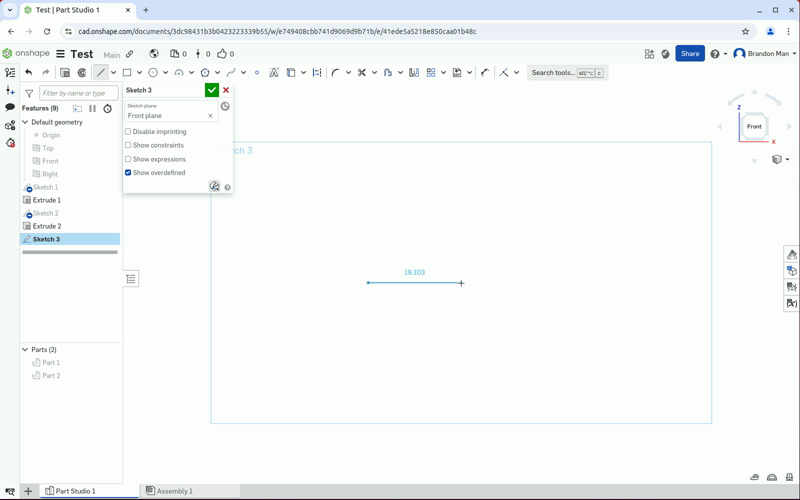
key_up(shift)
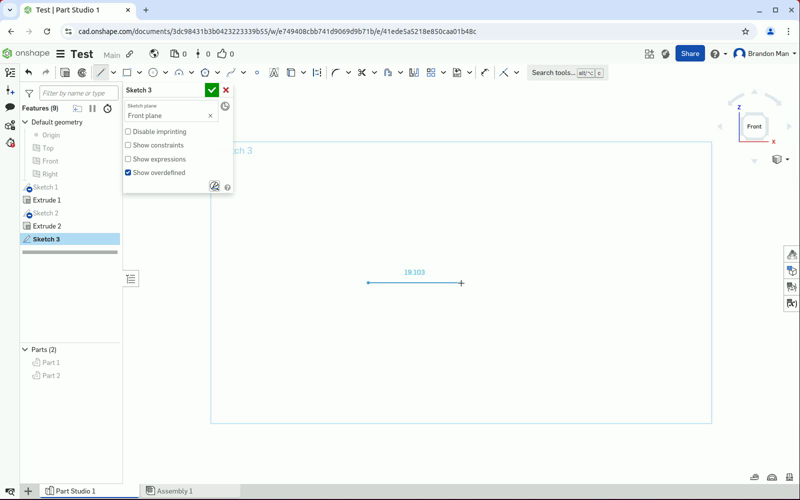
key_down(shift)
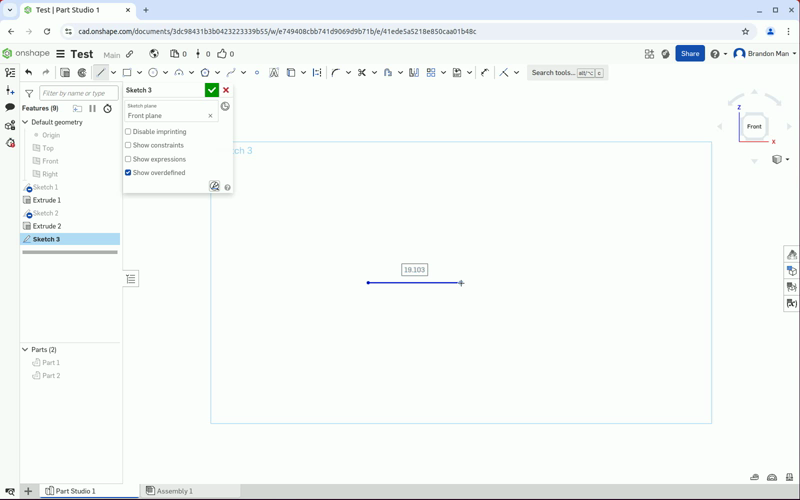
mouse_move(491, 282)
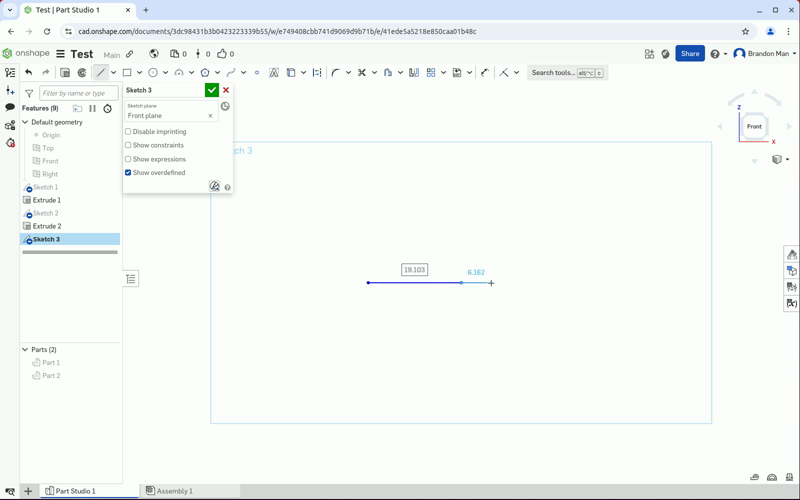
mouse_move(461, 251)
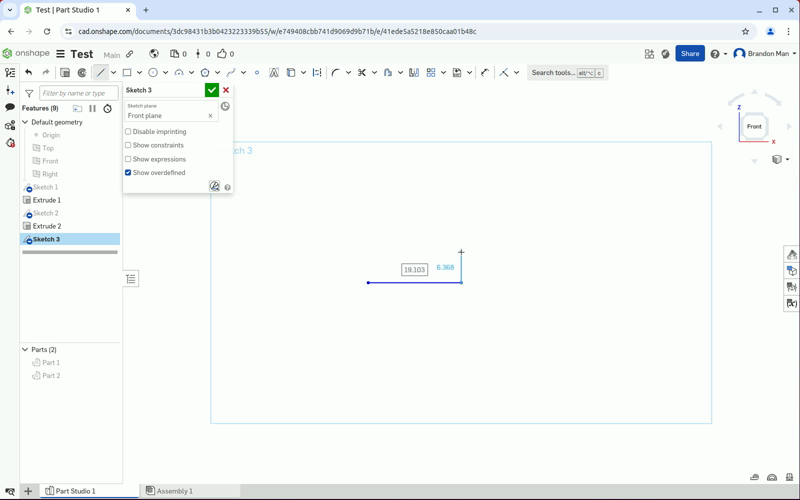
click(461, 251)
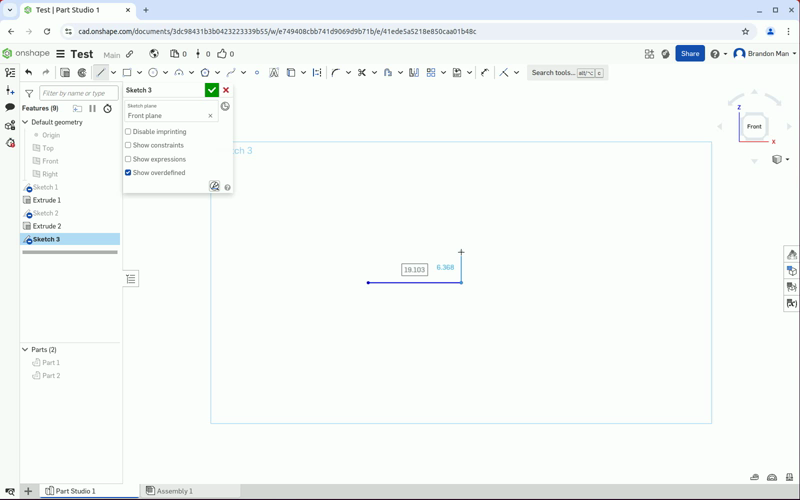
key_up(shift)
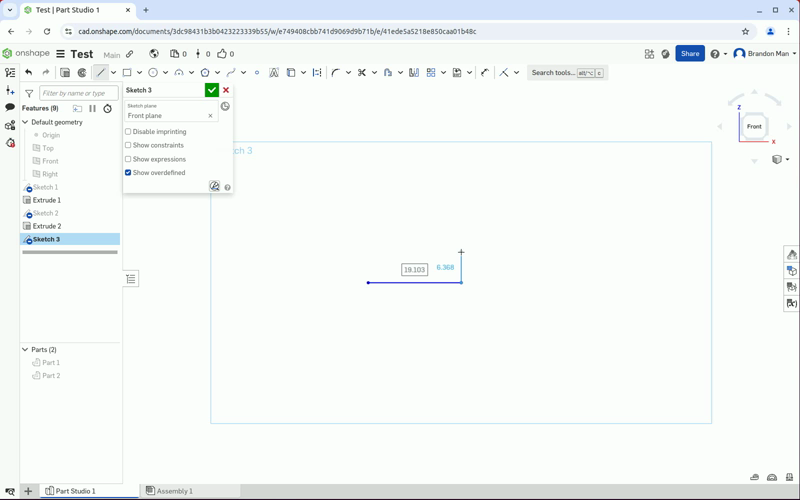
key_down(shift)
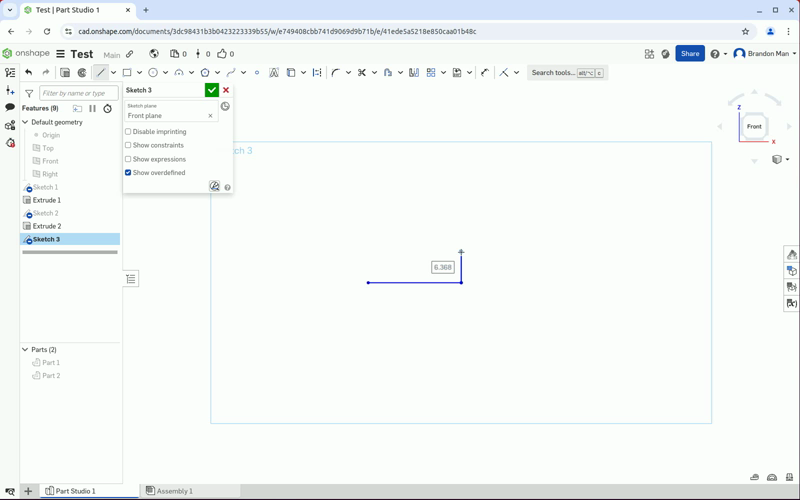
mouse_move(491, 251)
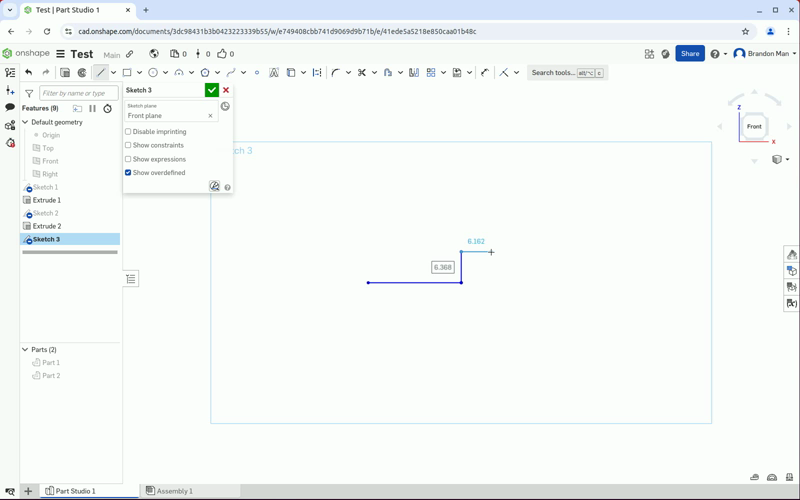
mouse_move(429, 251)
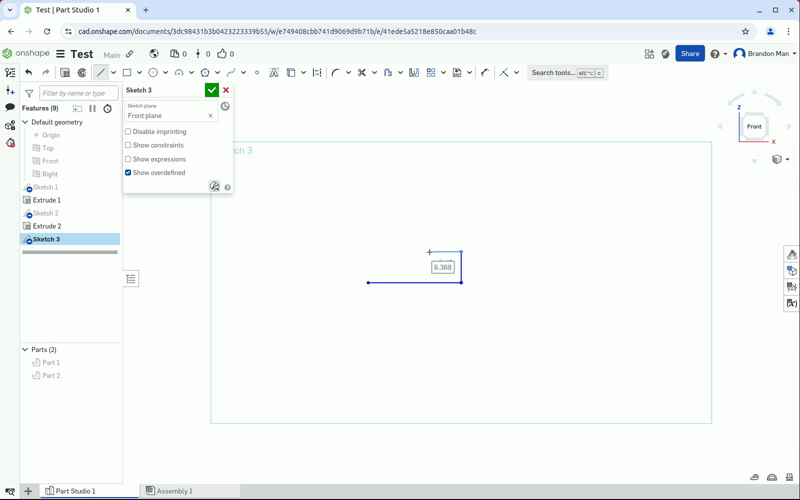
click(429, 251)
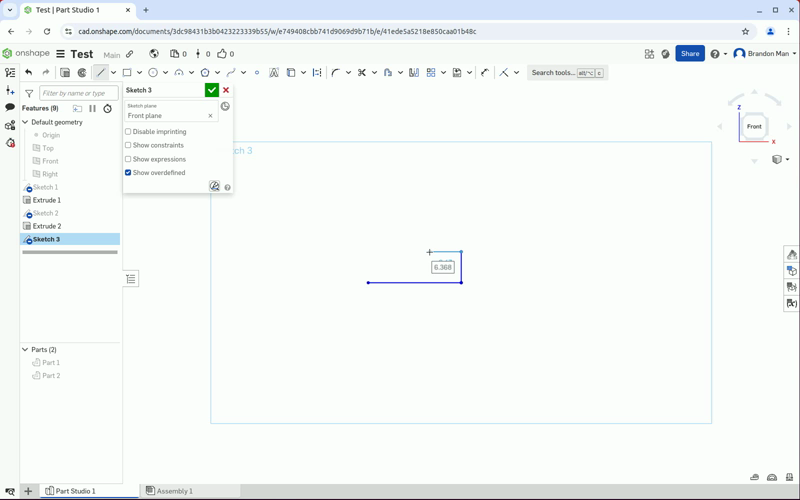
key_up(shift)
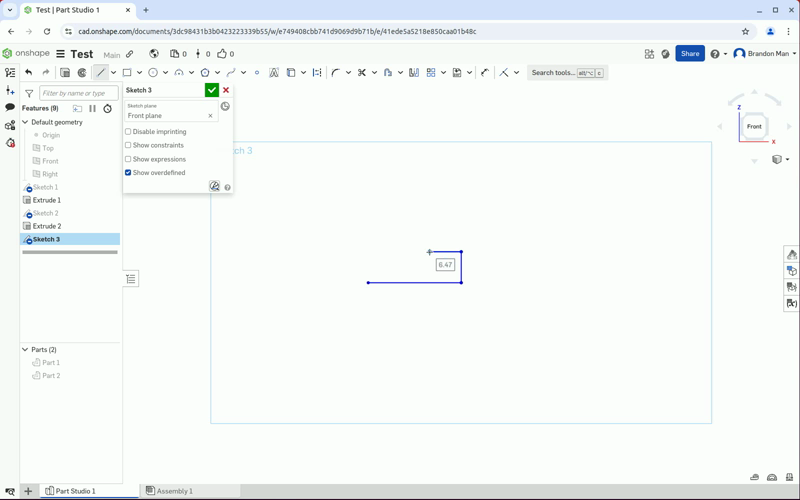
key_down(shift)
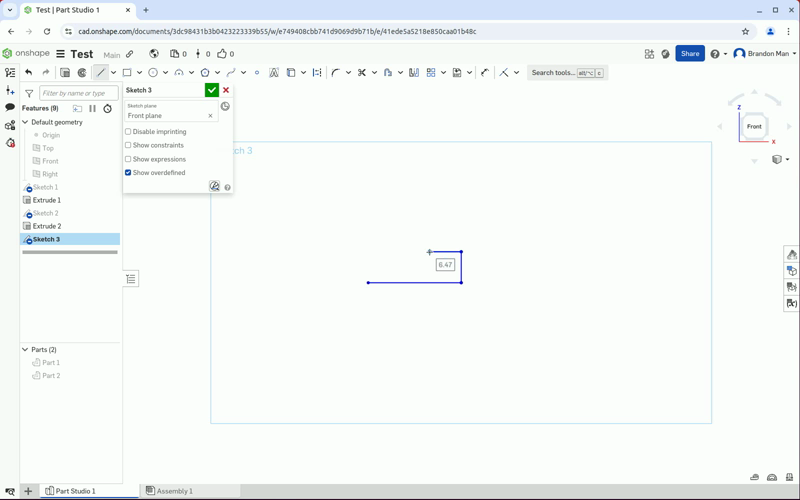
mouse_move(459, 251)
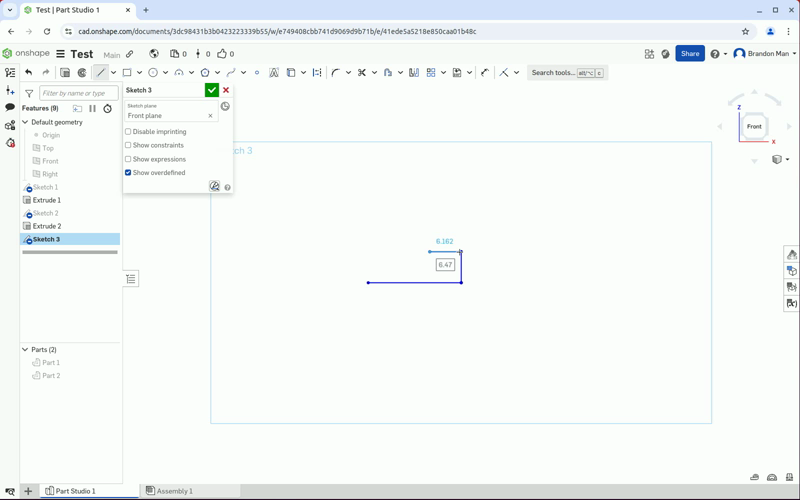
mouse_move(399, 251)
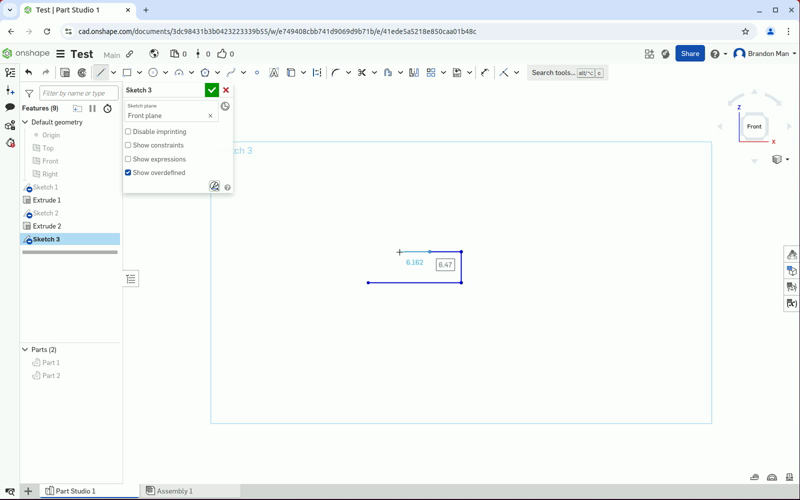
click(399, 251)
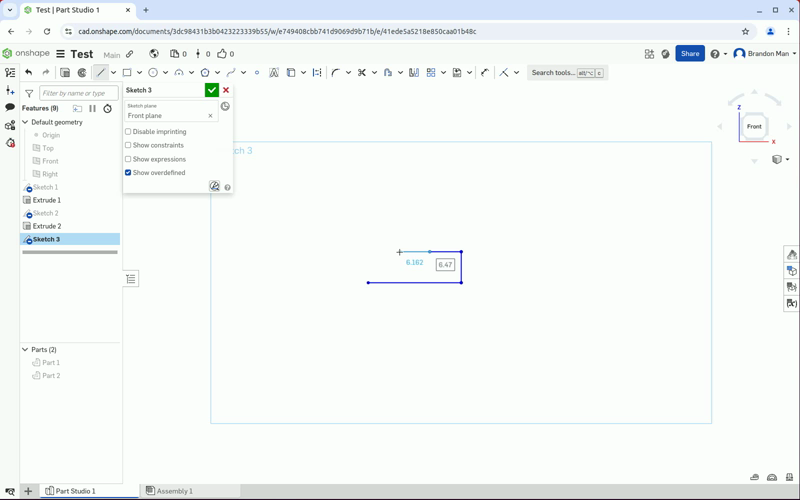
key_up(shift)
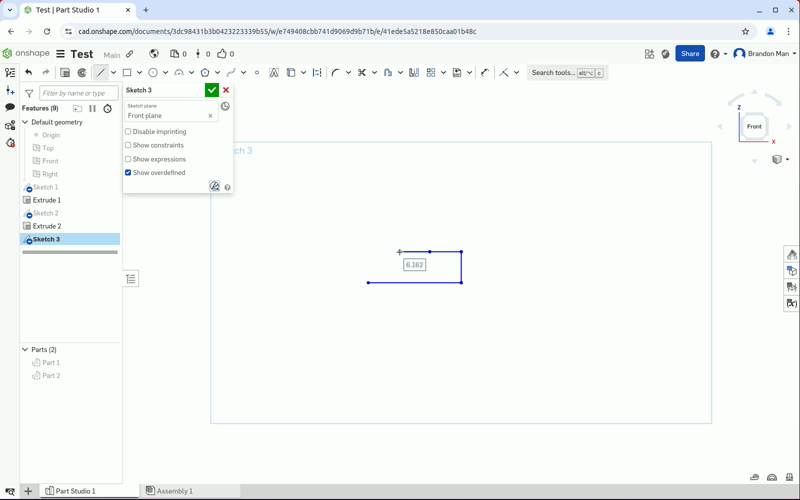
key_down(shift)
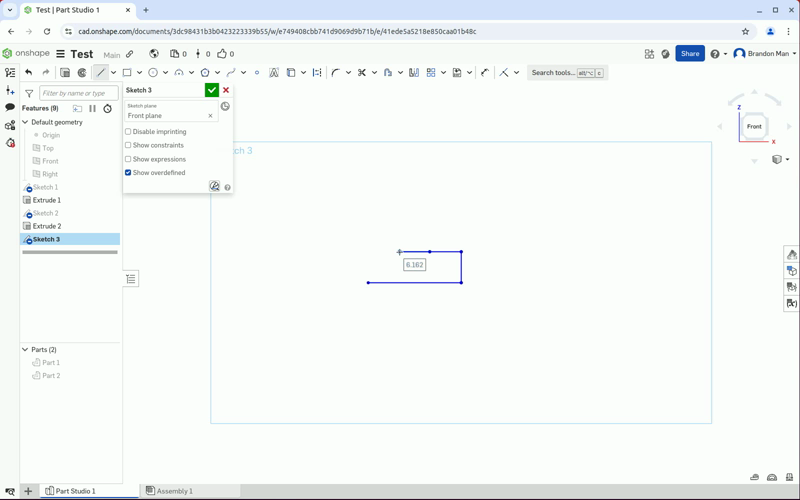
mouse_move(429, 251)
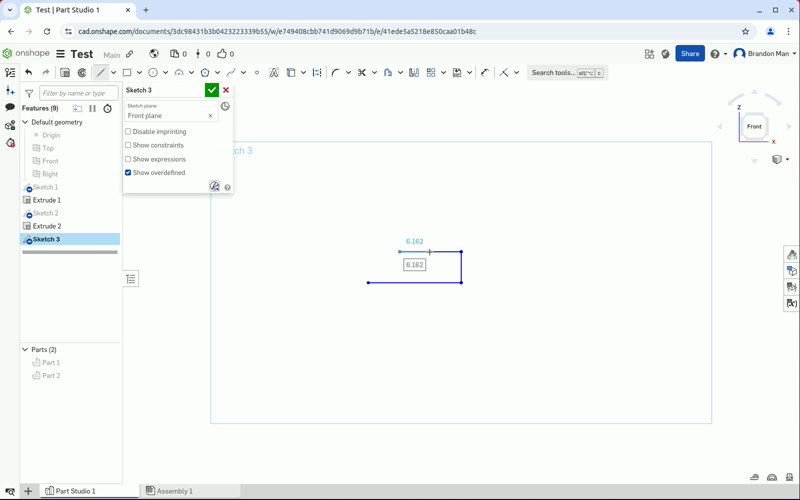
mouse_move(399, 221)
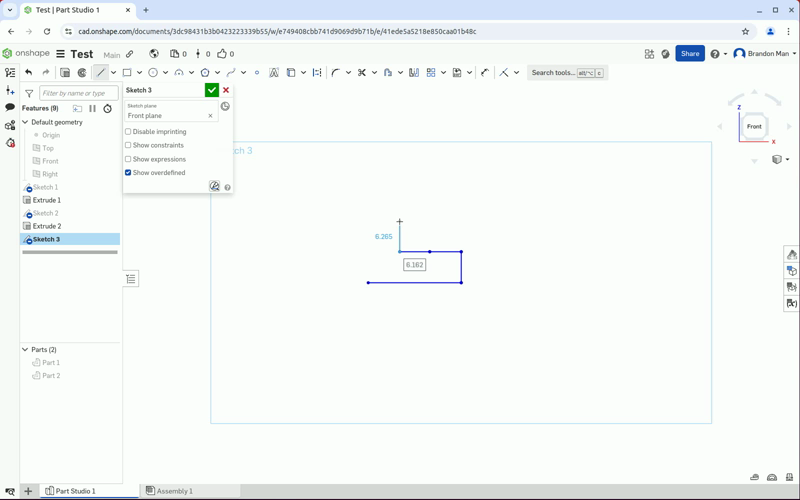
click(399, 221)
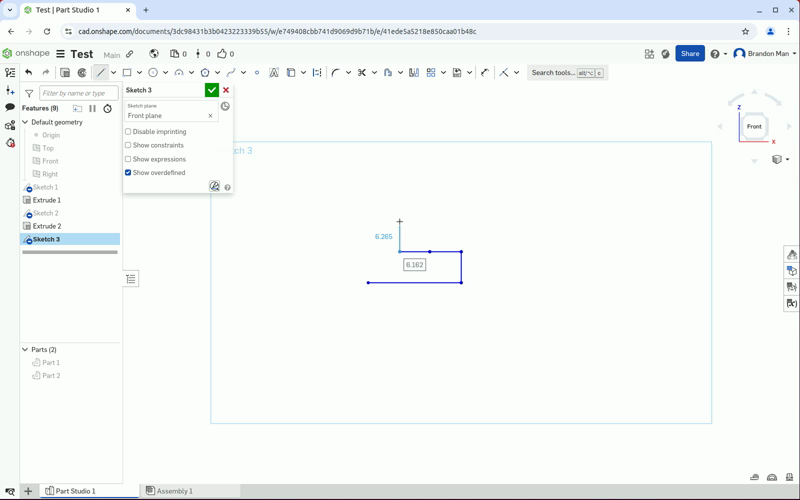
key_up(shift)
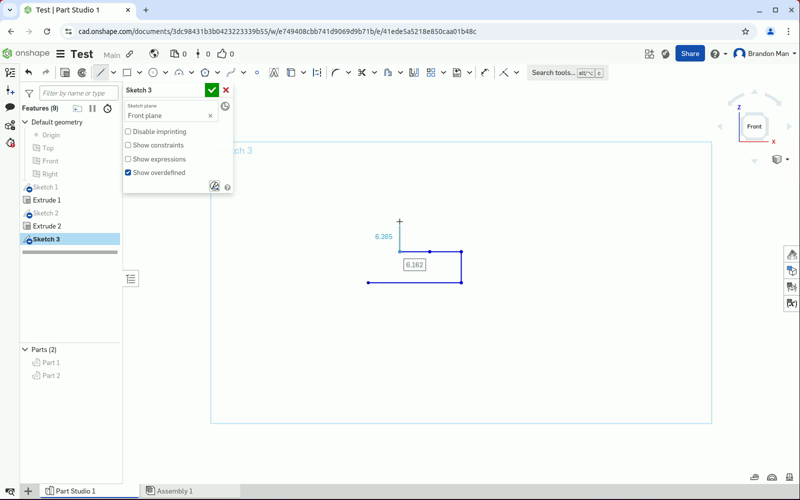
key_down(shift)
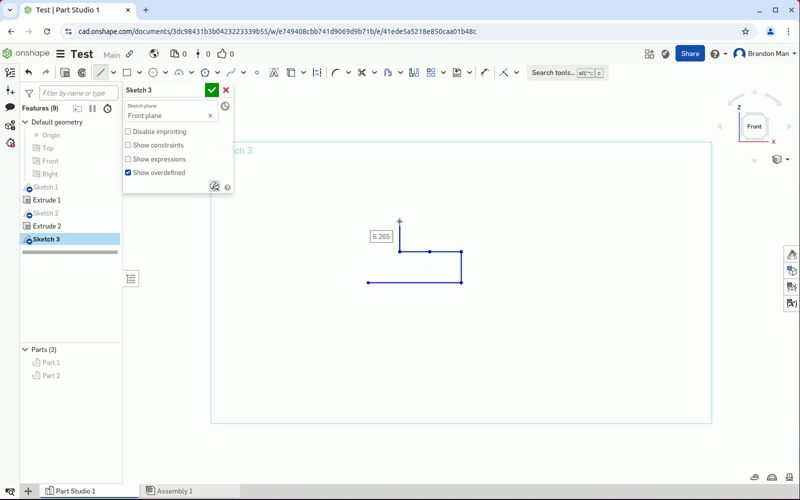
mouse_move(429, 221)
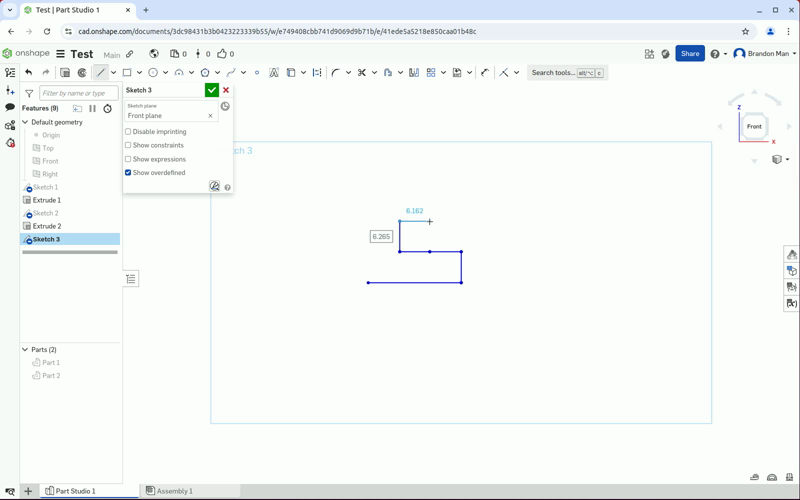
mouse_move(368, 221)
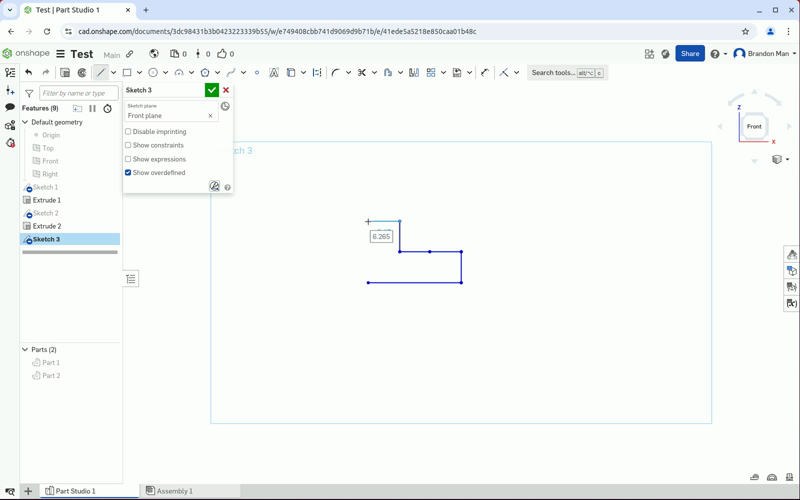
click(368, 221)
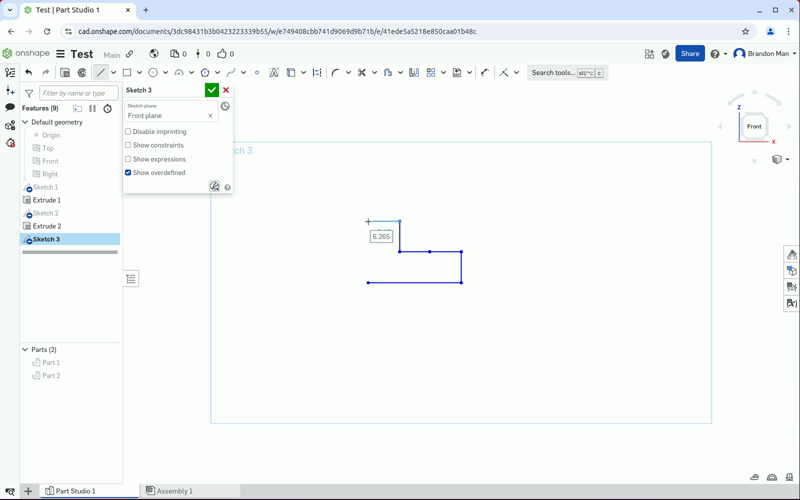
key_up(shift)
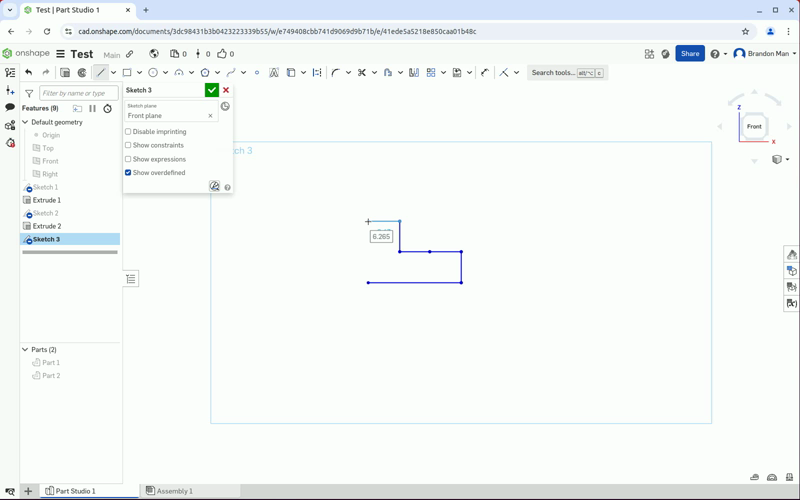
key_down(shift)
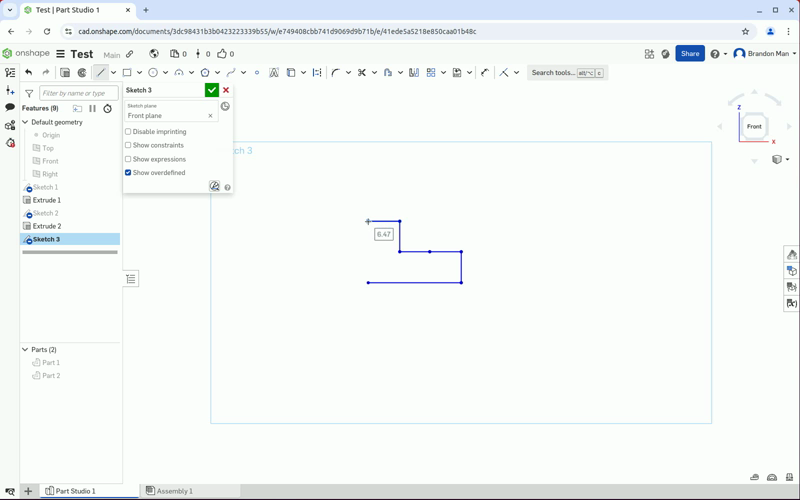
mouse_move(398, 221)
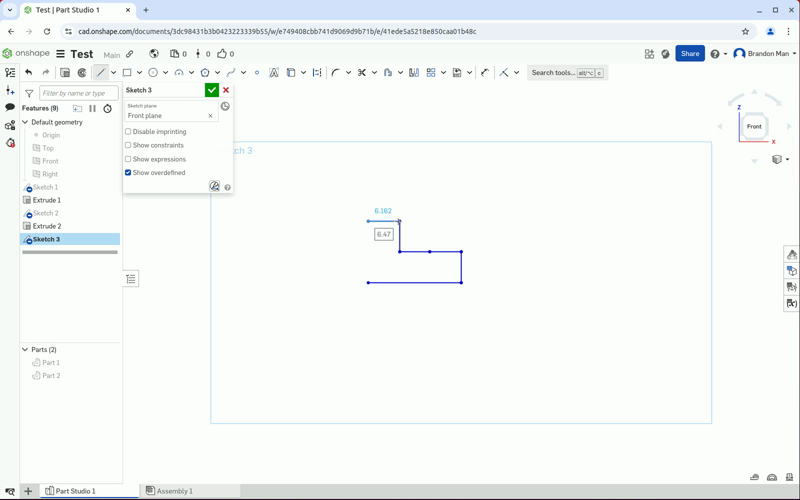
mouse_move(368, 251)
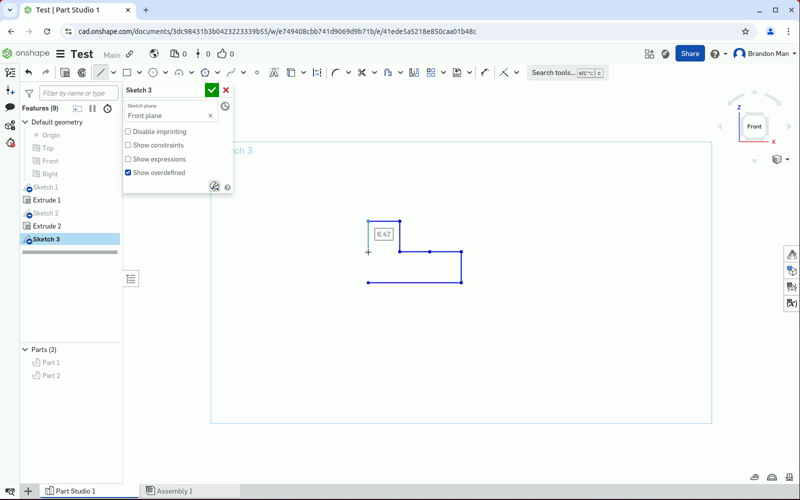
click(368, 251)
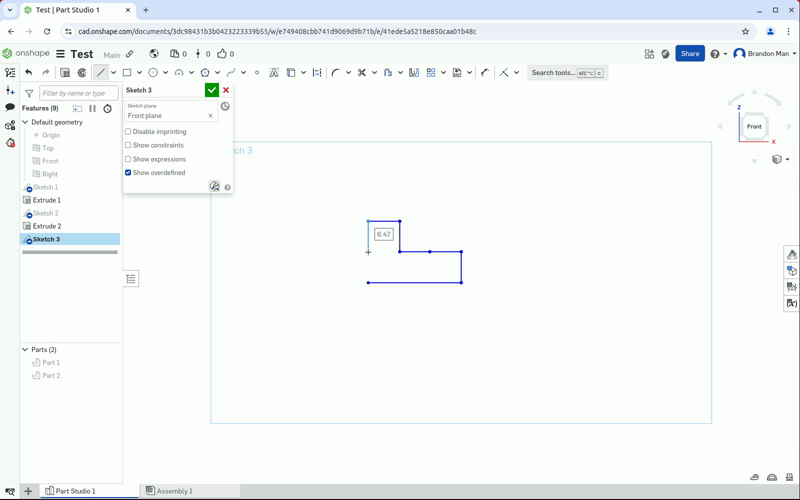
key_up(shift)
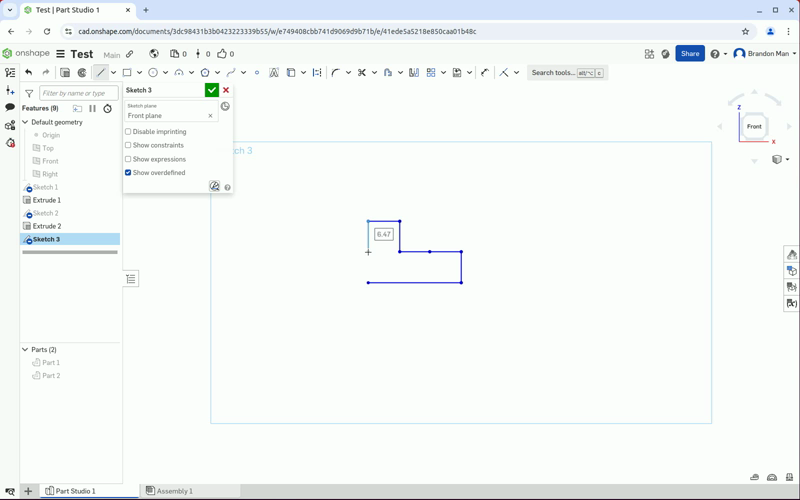
mouse_move(398, 251)
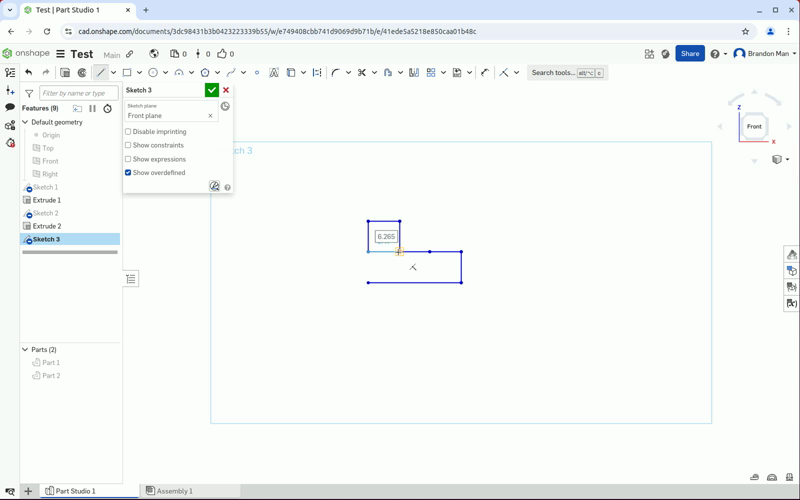
key_down(shift)
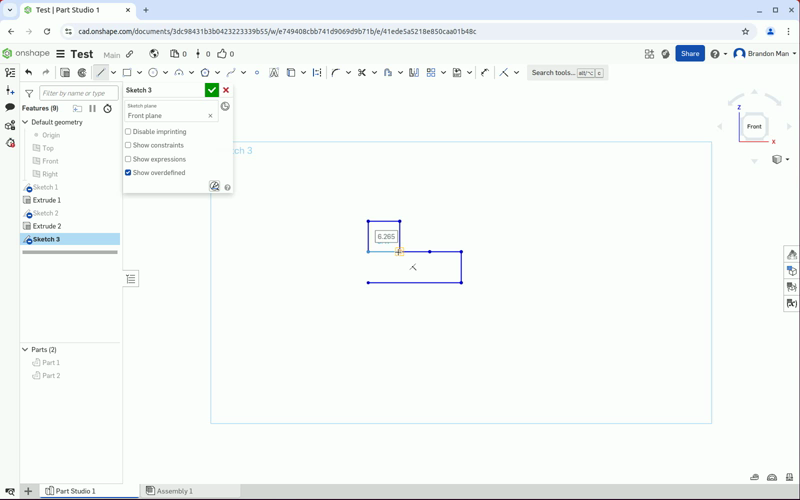
mouse_move(368, 282)
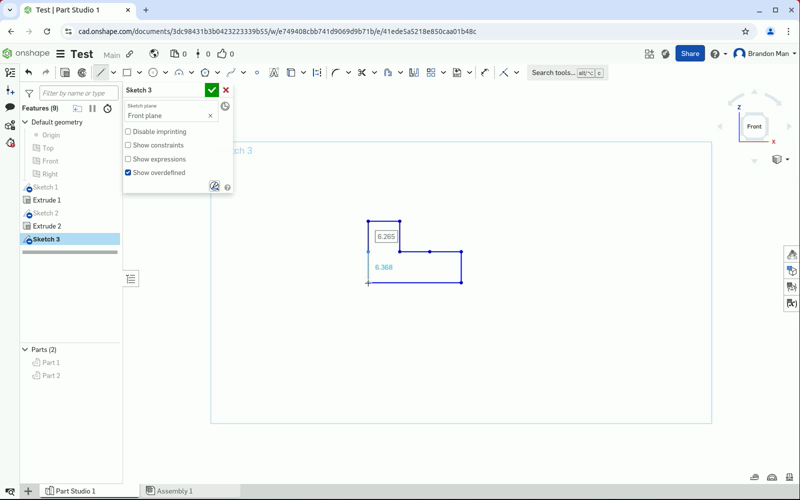
key_up(shift)
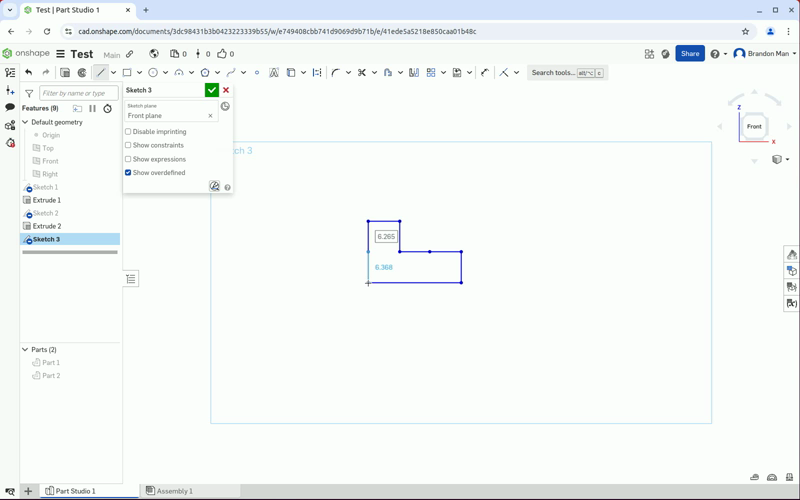
click(368, 282)
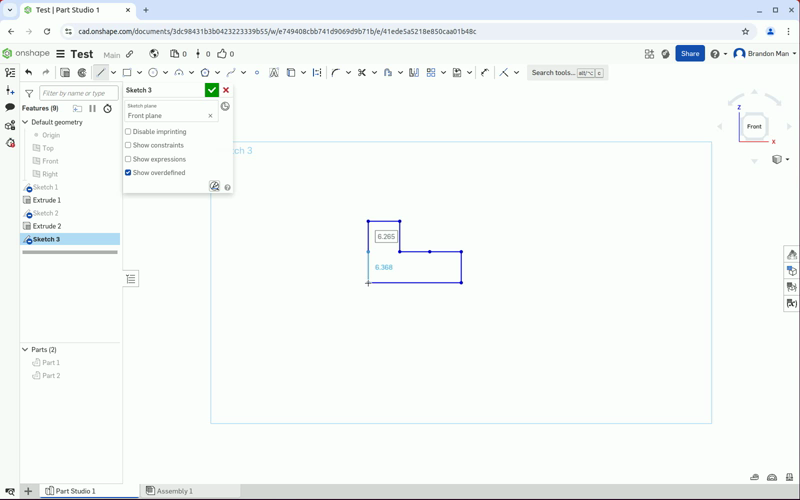
key(esc)
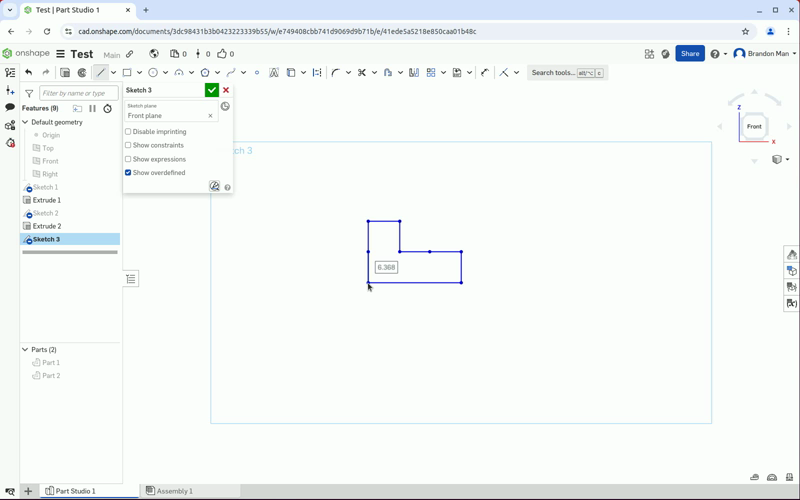
mouse_move(372, 231)
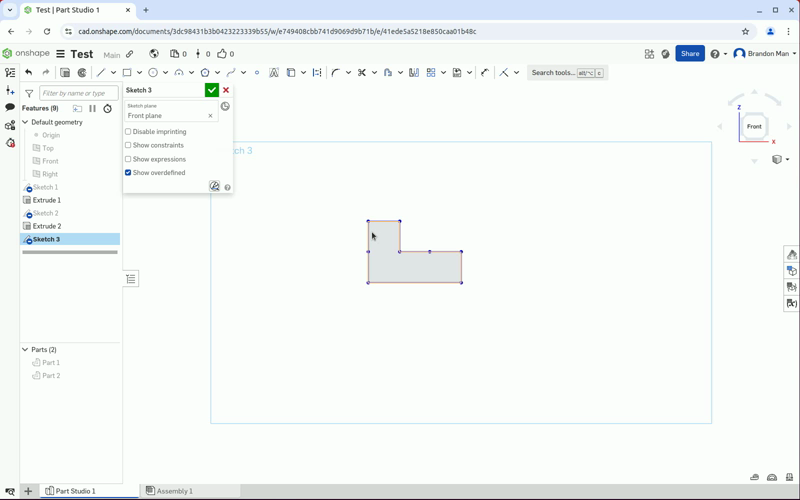
click(372, 231)
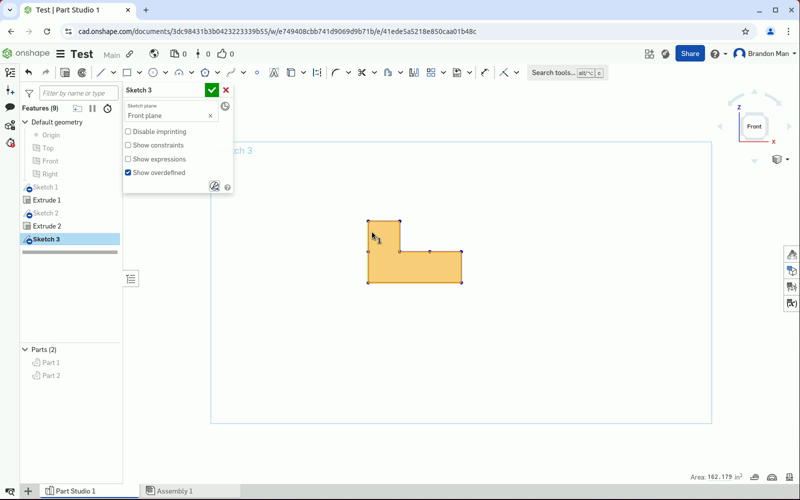
mouse_move(73, 352)
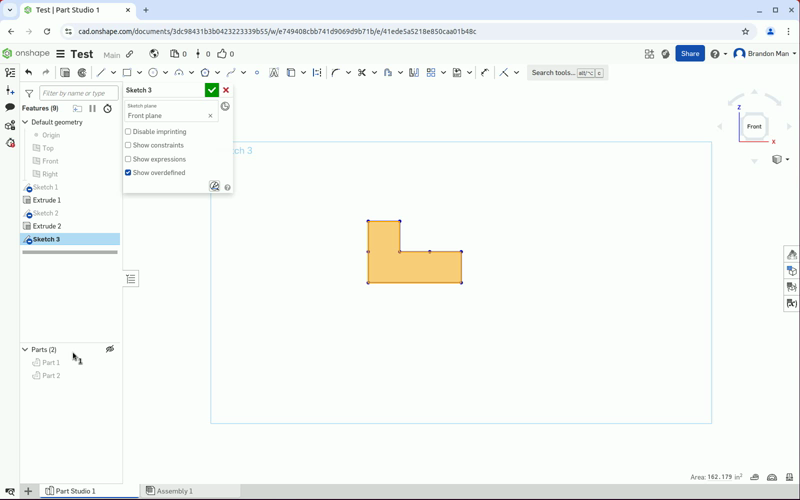
key(shift+y)
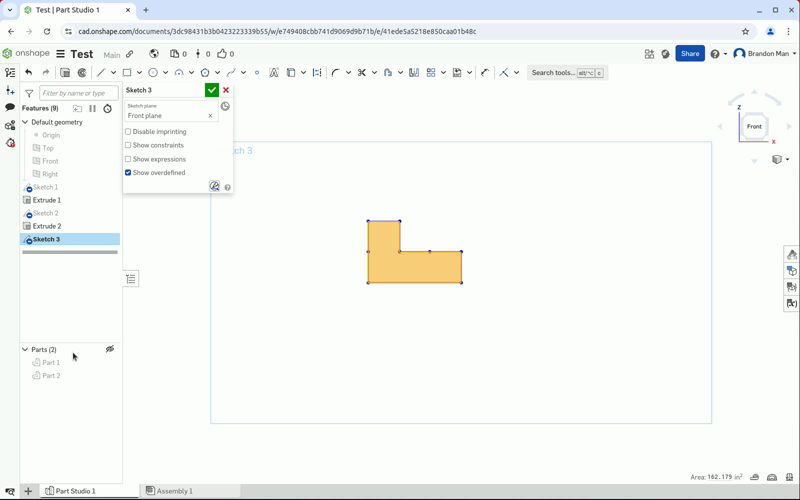
key(shift+e)
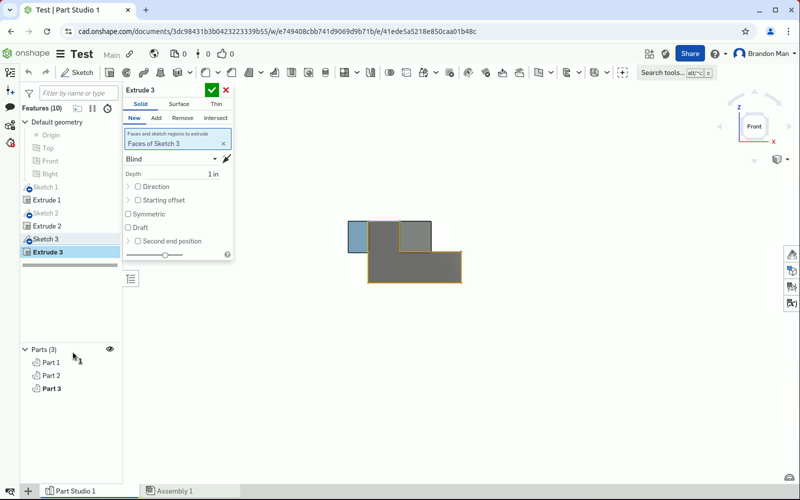
mouse_move(143, 106)
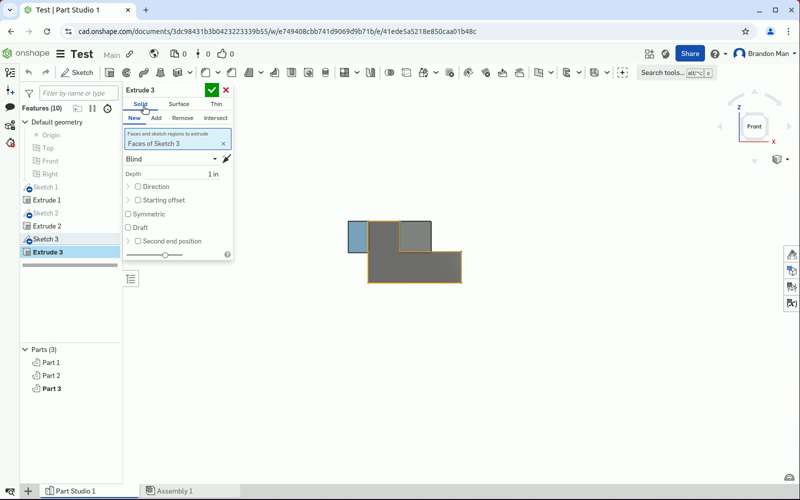
click(143, 106)
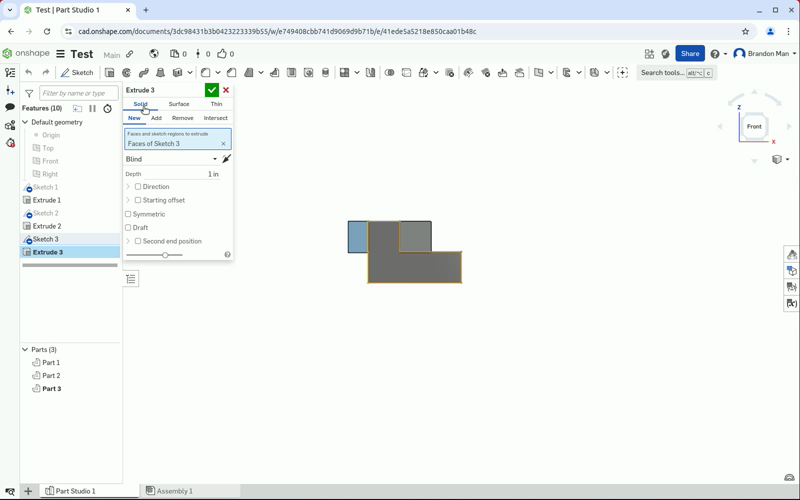
mouse_move(137, 120)
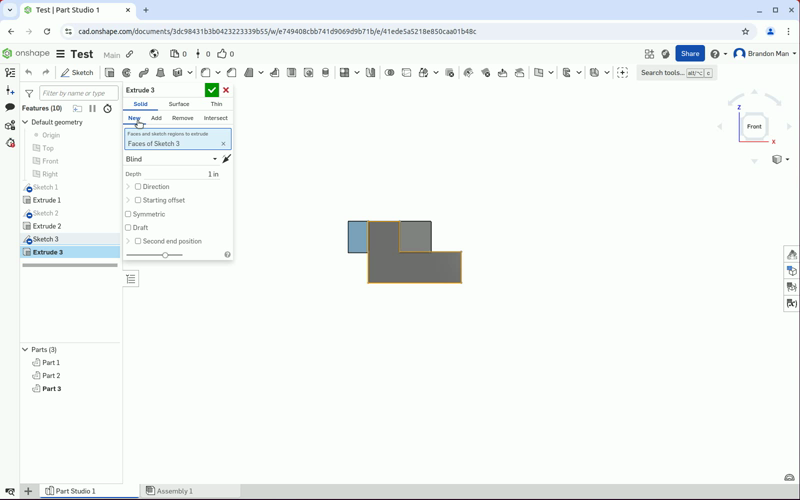
click(137, 120)
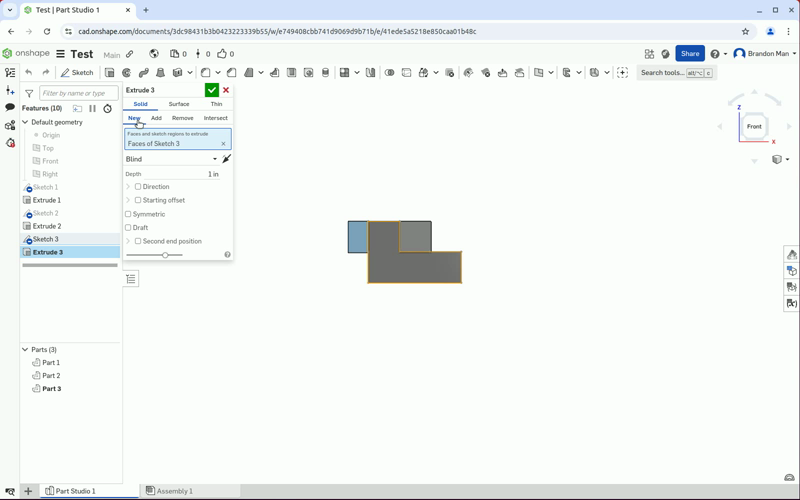
key(tab, 4)
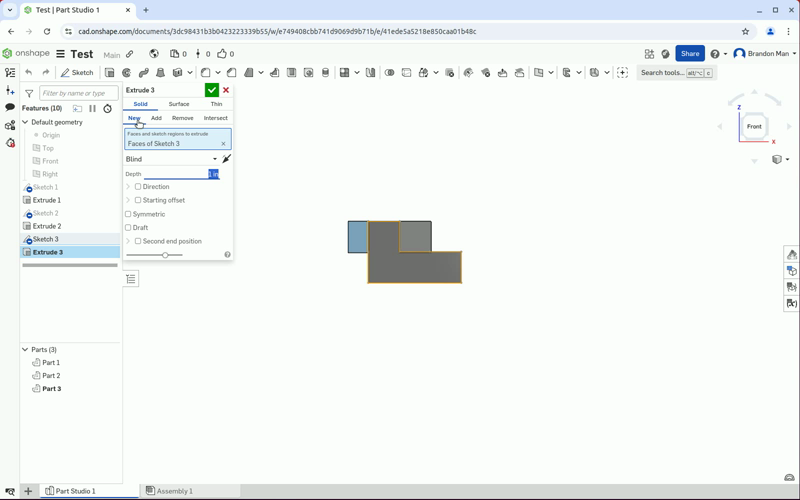
text(10.592)
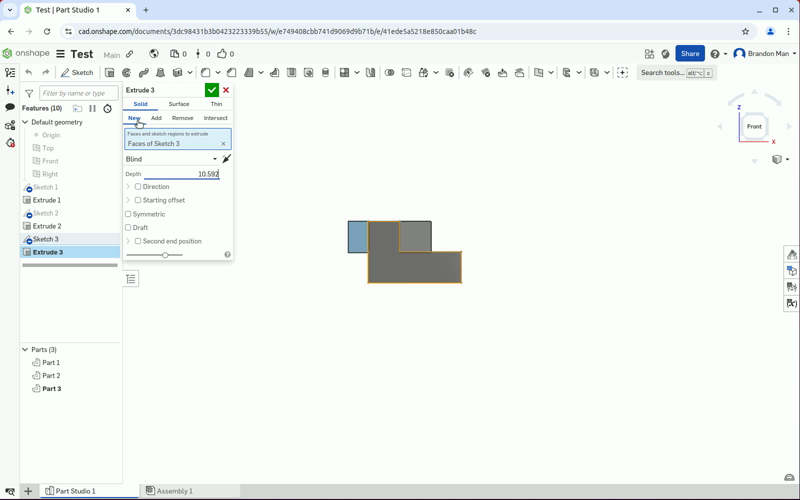
key(tab, 3)
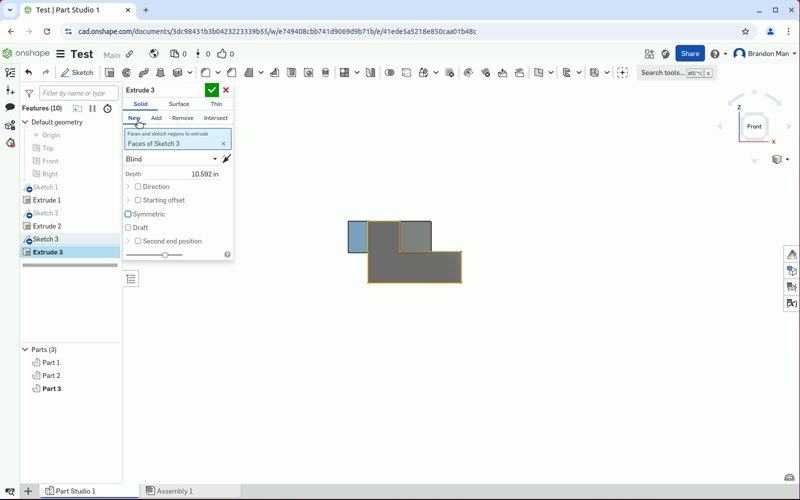
key(space)
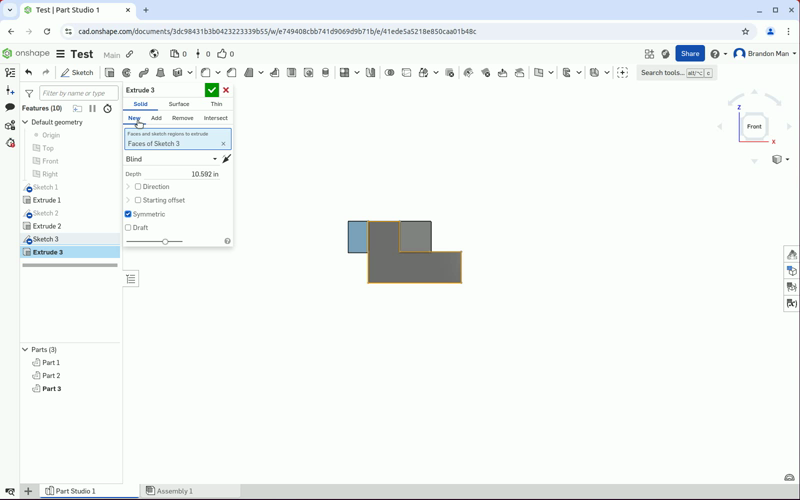
key(enter)
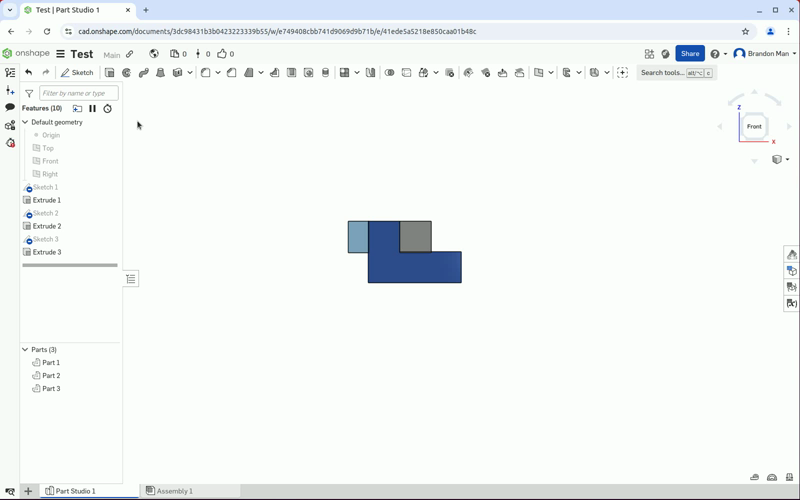
key(shift+h)
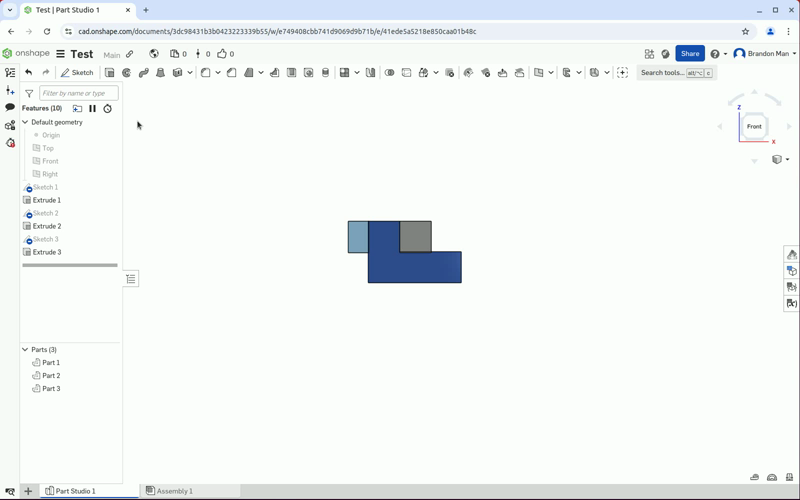
key(shift+h)
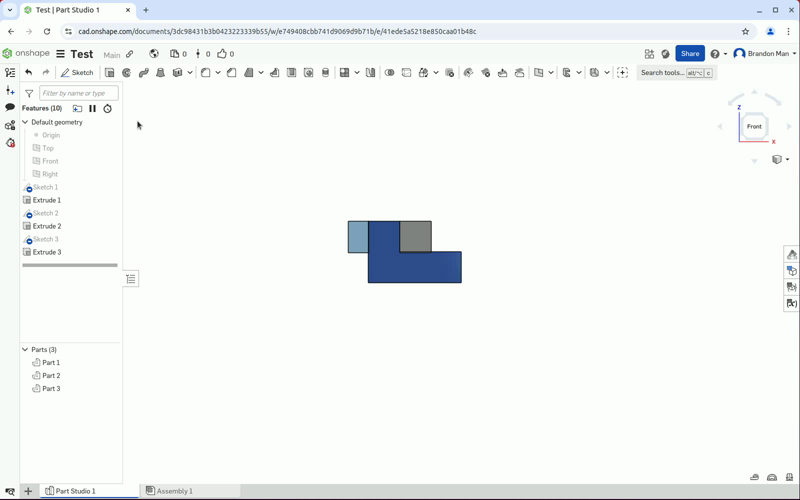
mouse_move(73, 189)
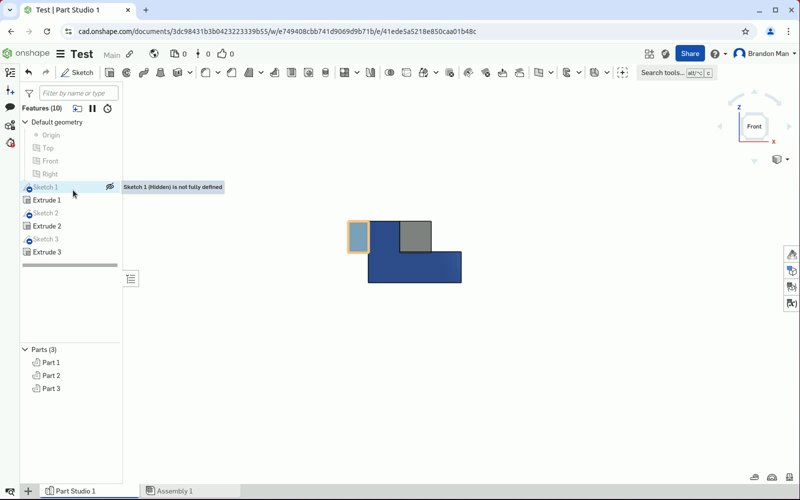
click(73, 189)
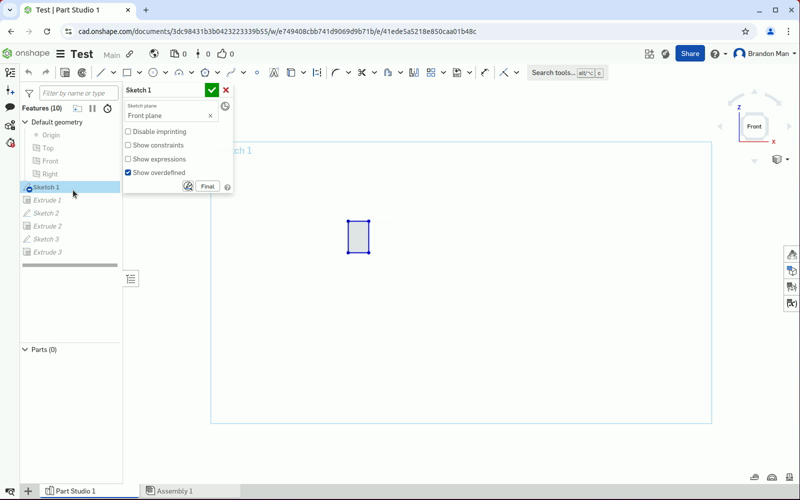
mouse_move(229, 92)
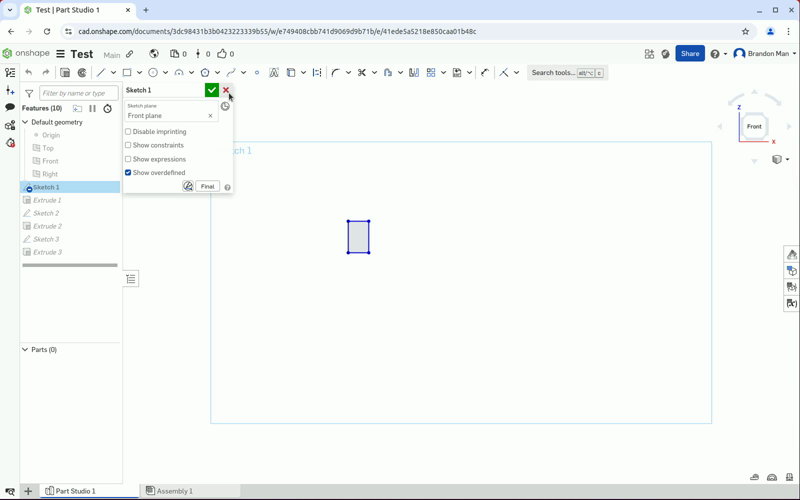
click(229, 92)
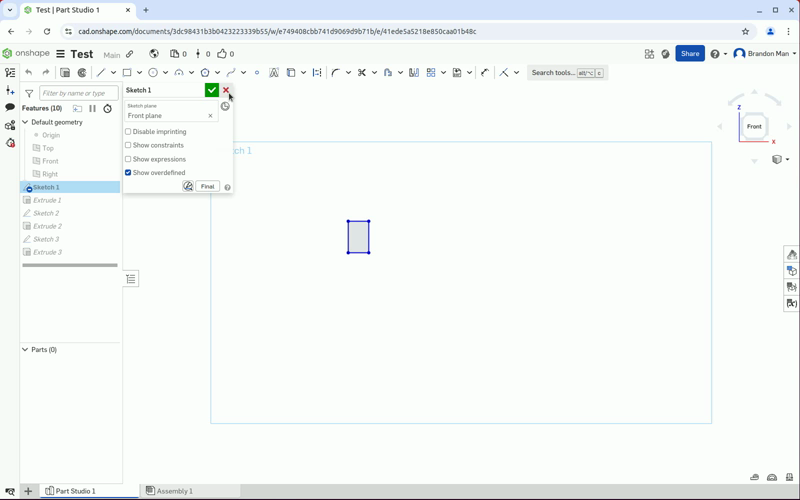
key(shift+s)
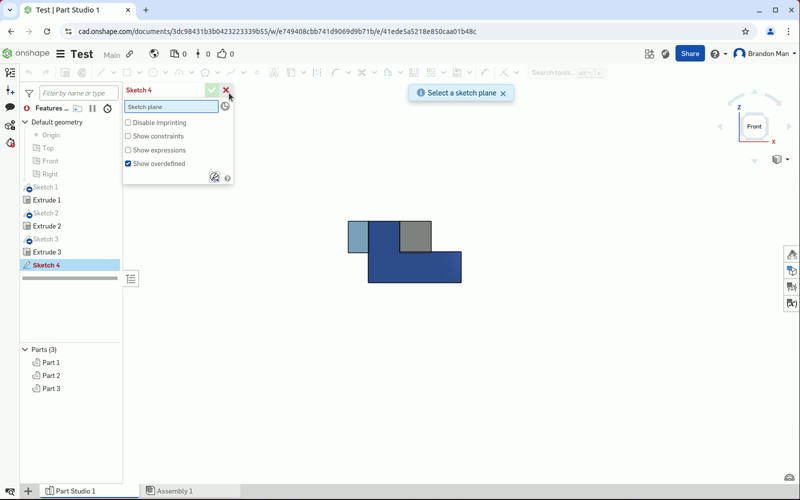
mouse_move(73, 163)
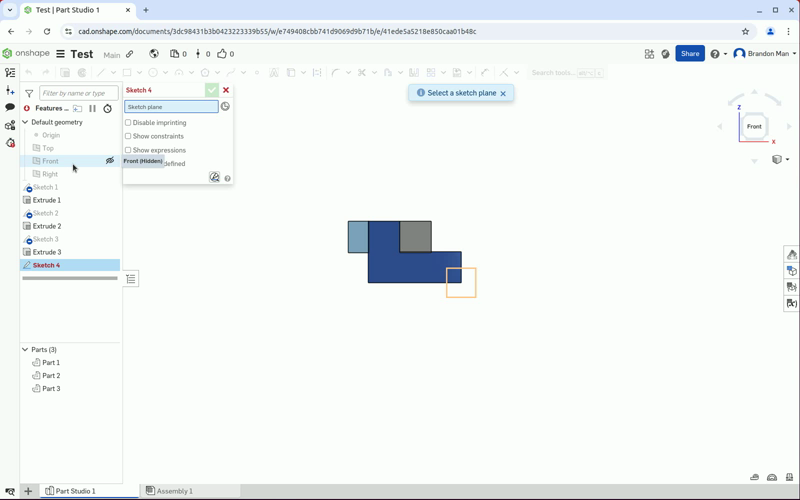
click(73, 163)
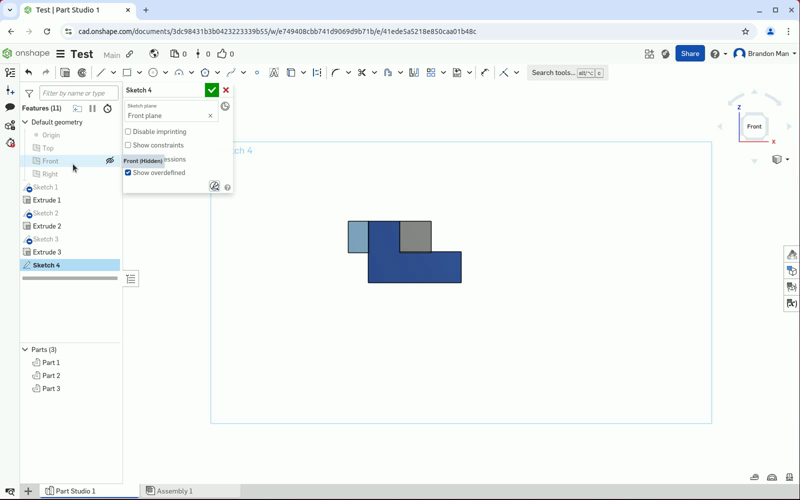
mouse_move(73, 352)
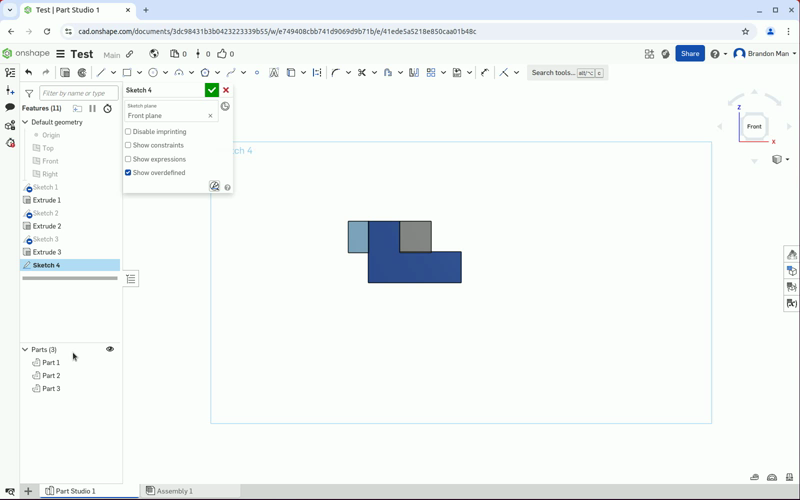
key(y)
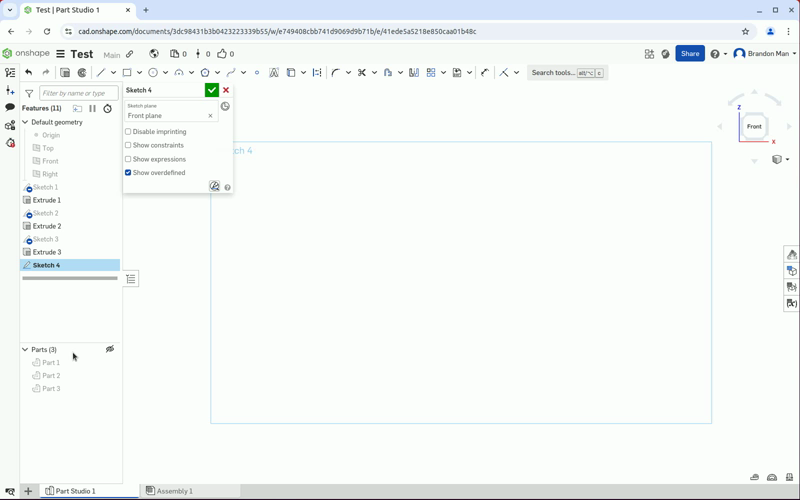
key(l)
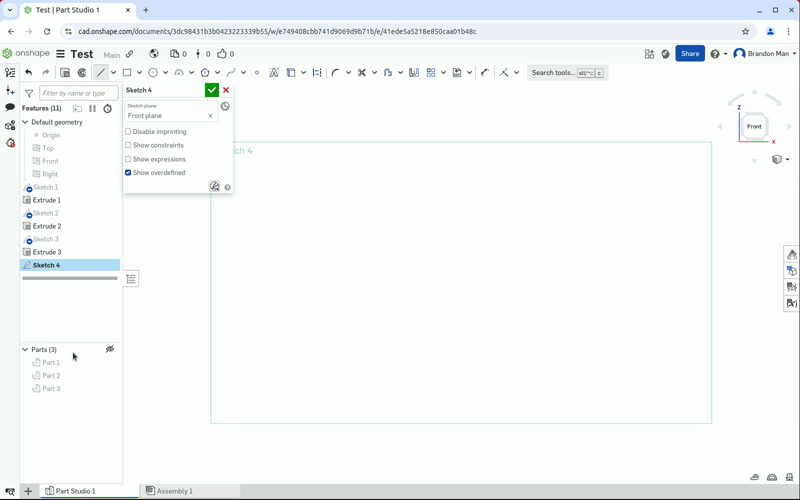
key_down(shift)
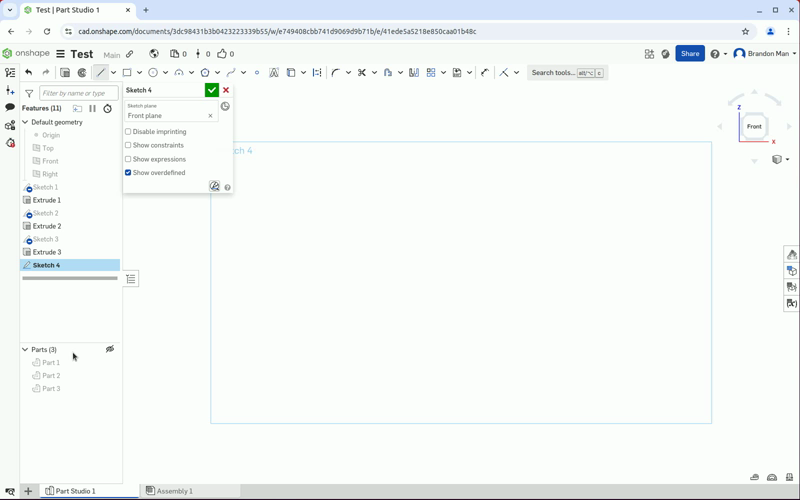
mouse_move(348, 252)
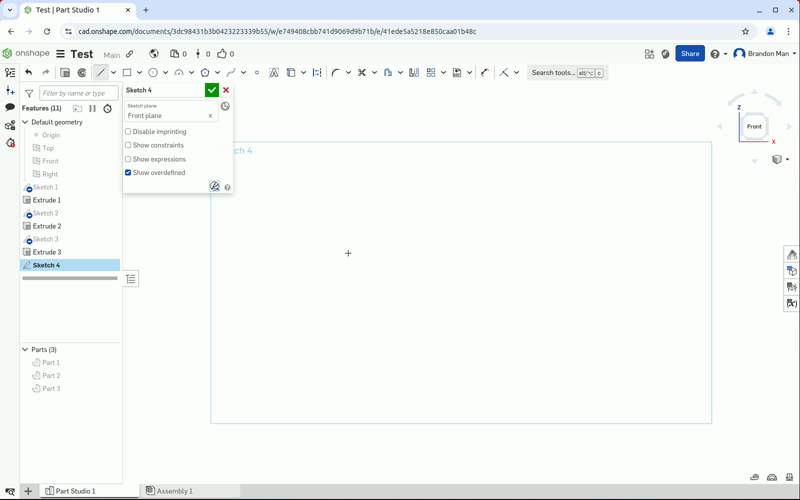
click(348, 252)
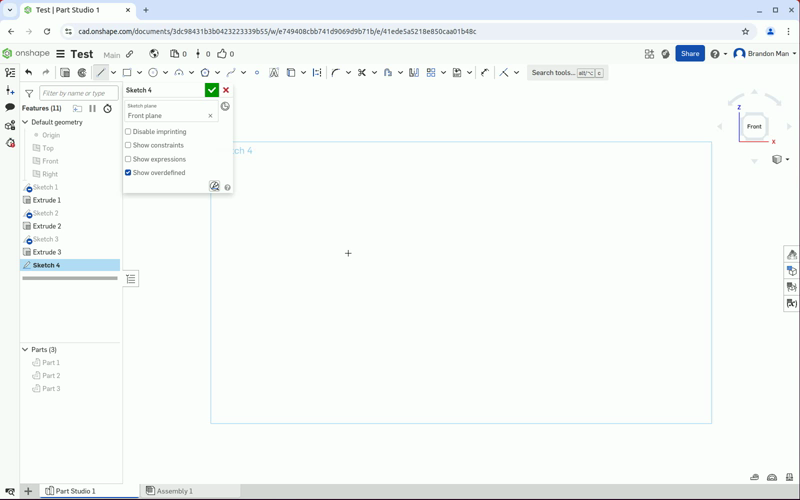
key_up(shift)
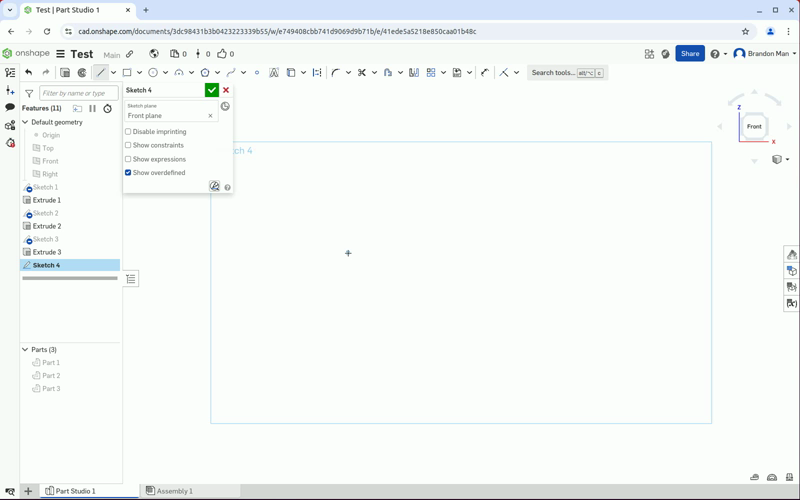
key_down(shift)
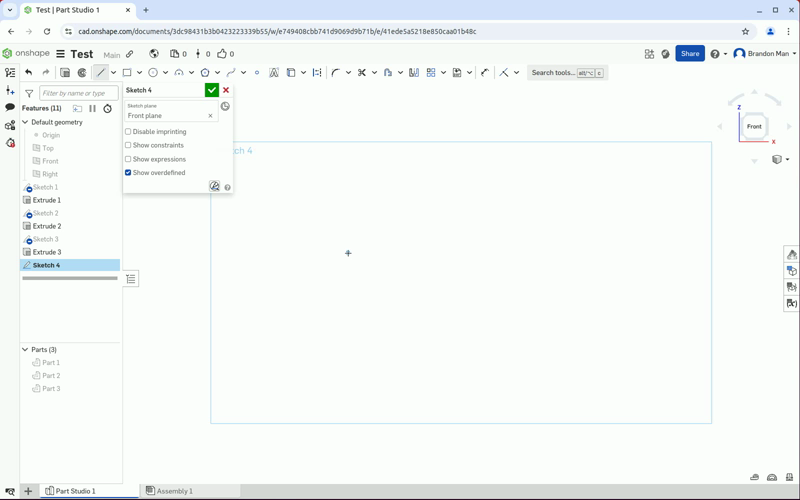
mouse_move(378, 252)
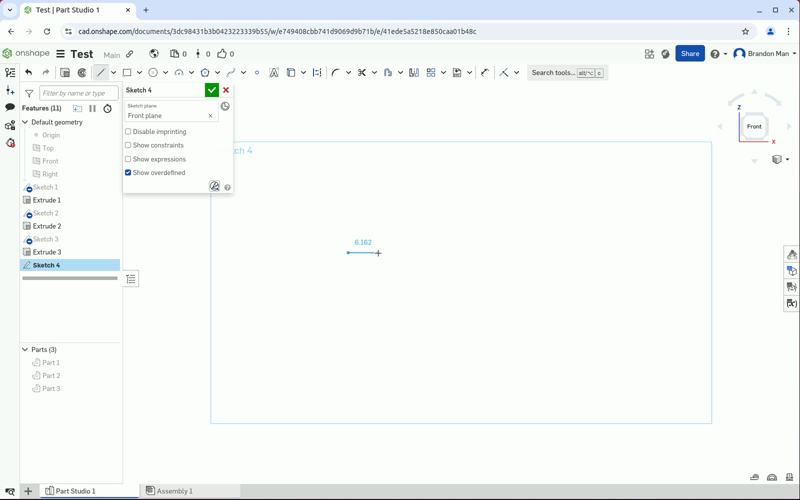
mouse_move(368, 252)
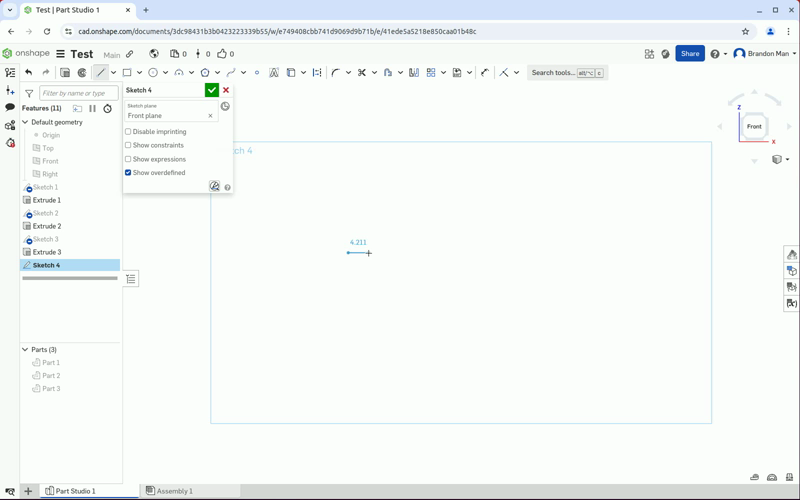
click(368, 252)
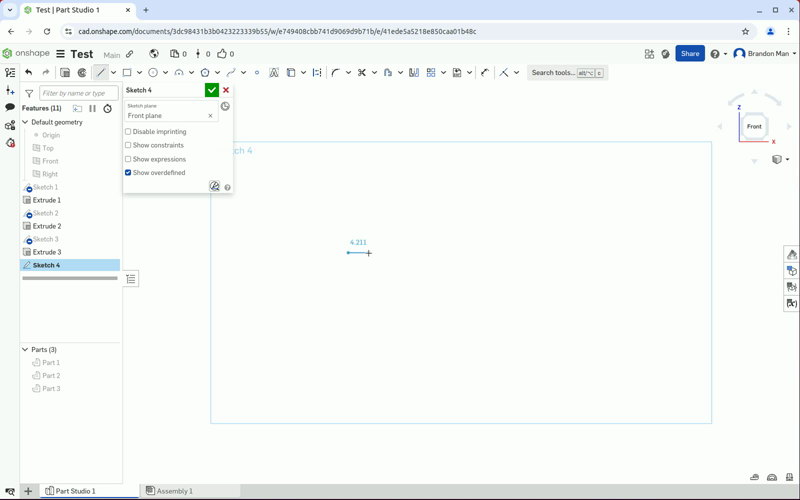
key_up(shift)
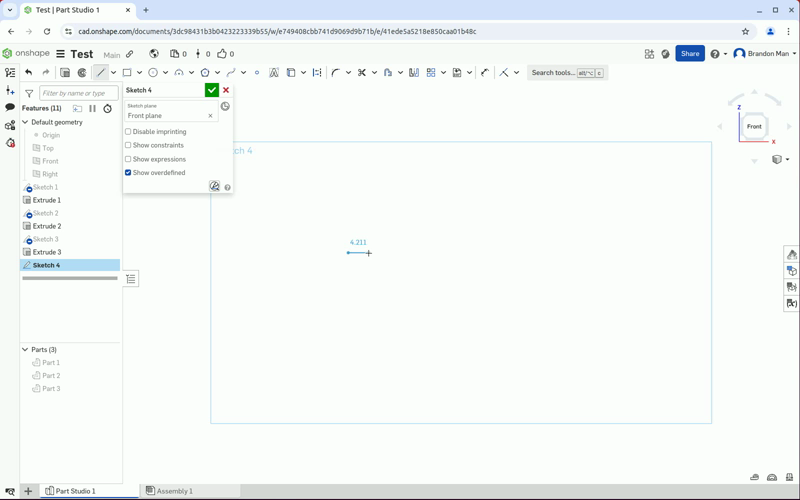
key_down(shift)
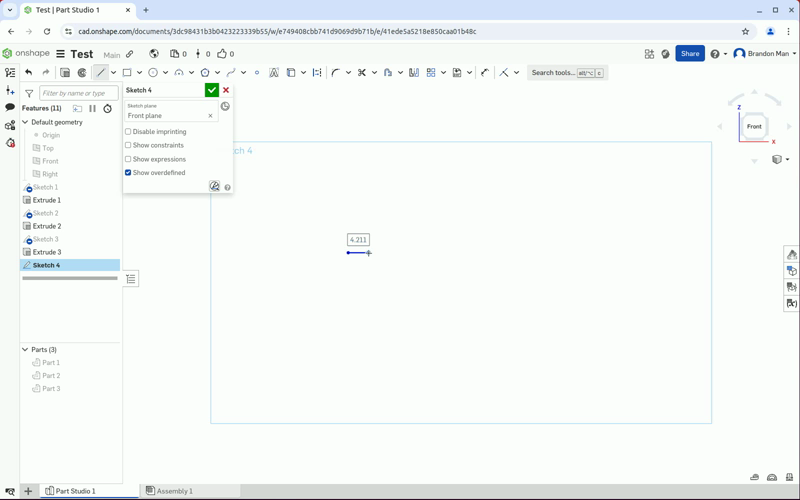
mouse_move(398, 252)
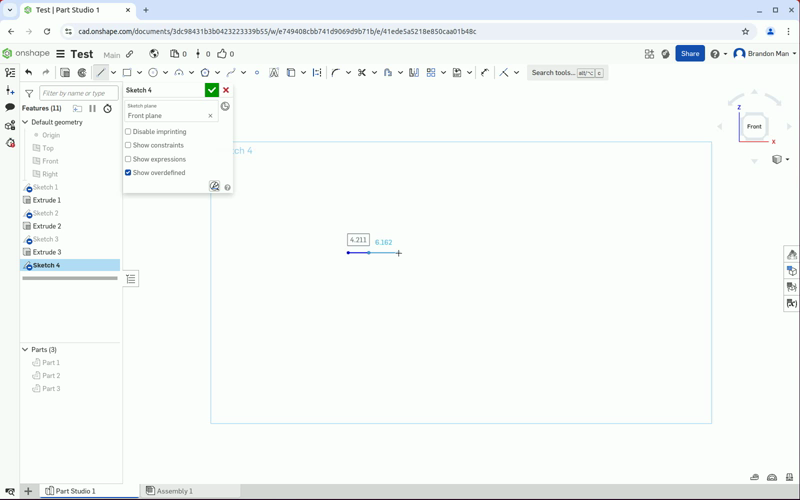
mouse_move(368, 221)
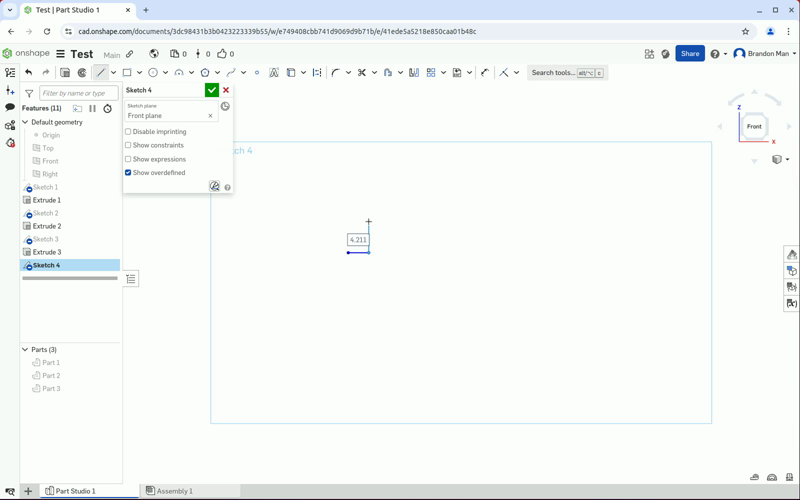
click(368, 221)
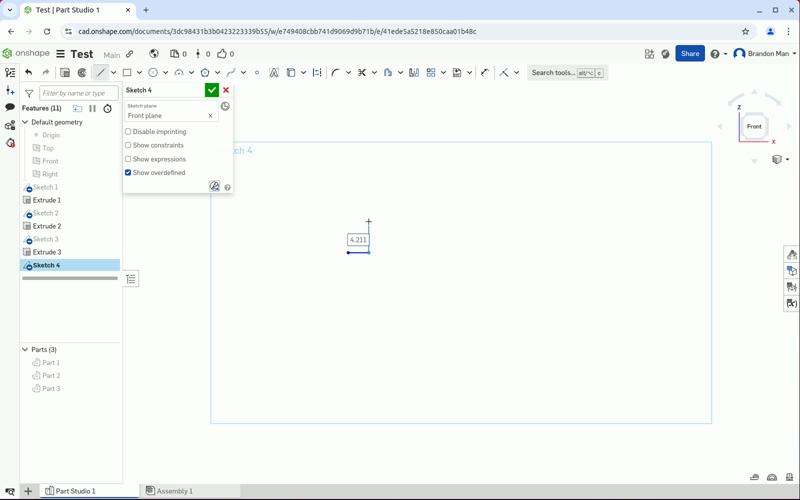
key_up(shift)
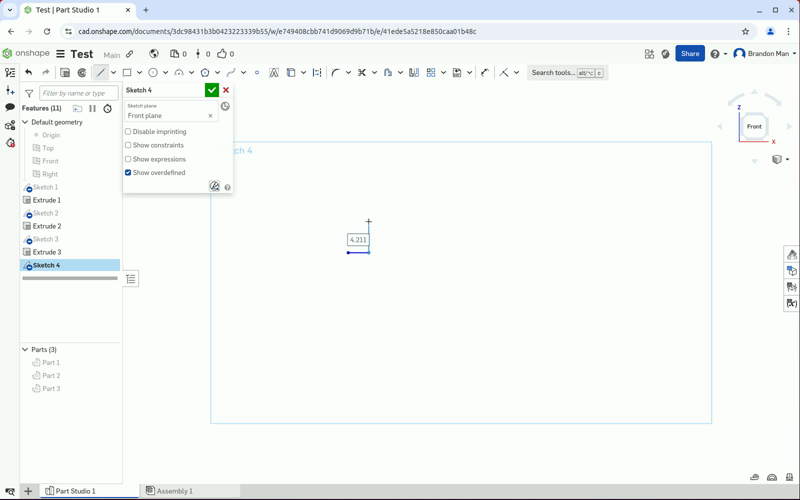
key_down(shift)
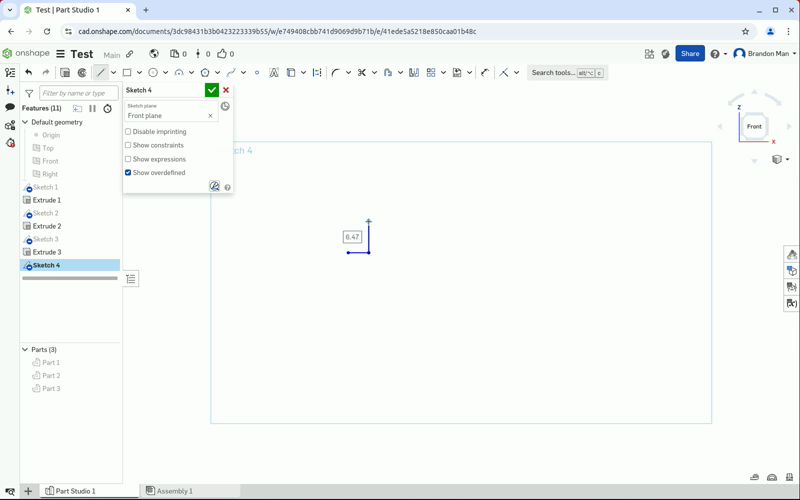
mouse_move(398, 221)
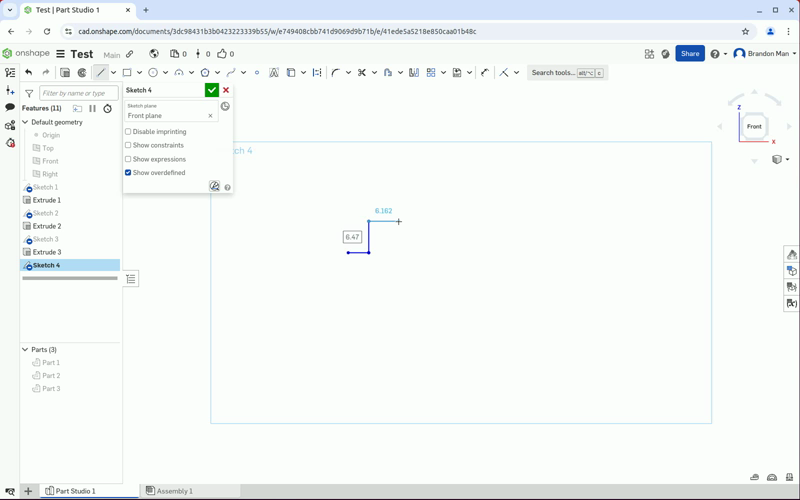
mouse_move(348, 221)
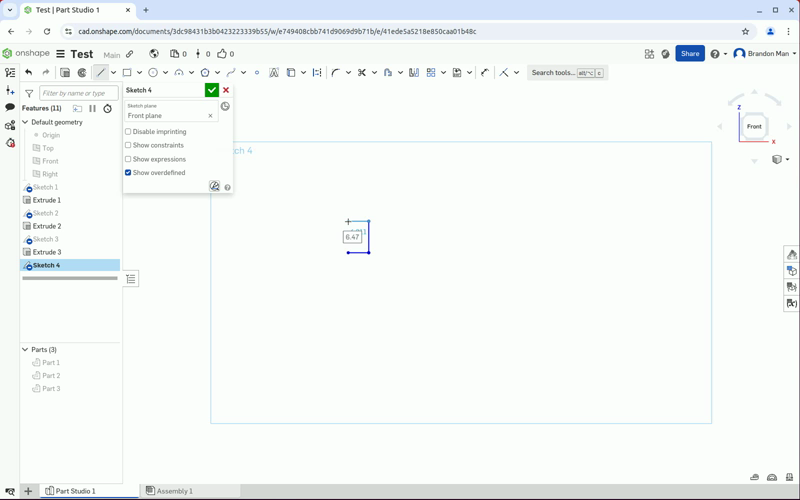
click(348, 221)
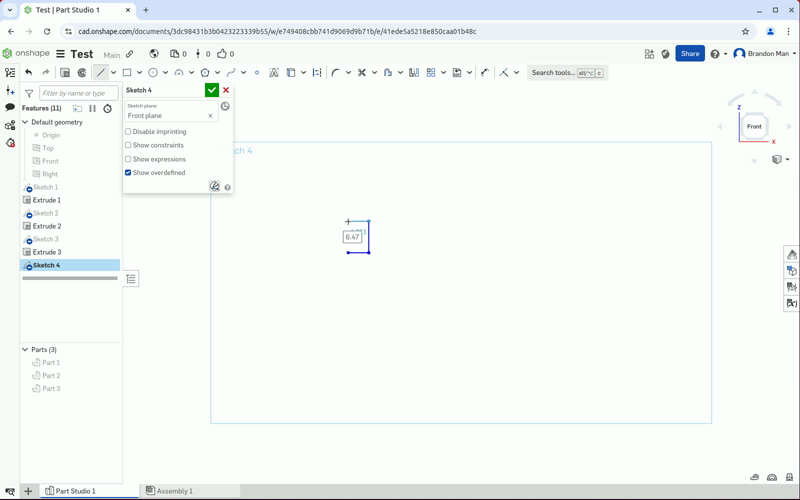
key_up(shift)
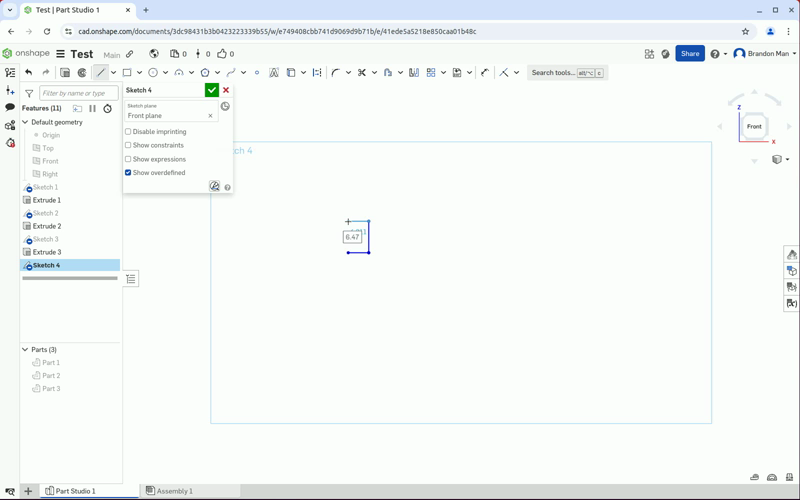
mouse_move(378, 221)
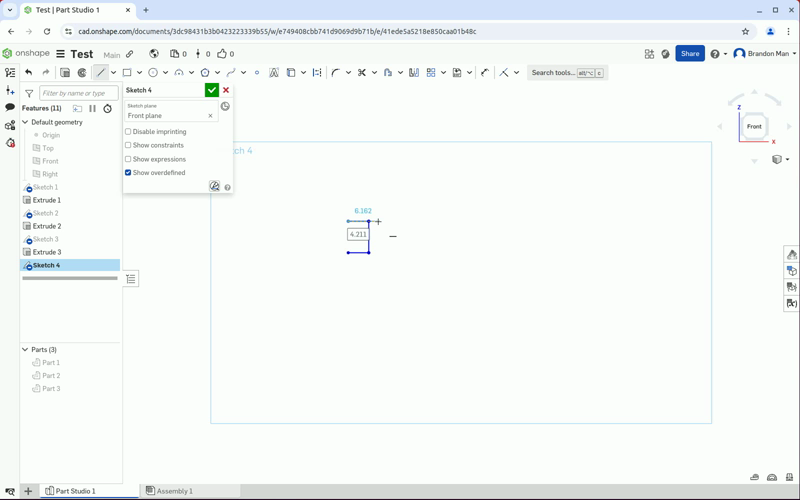
key_down(shift)
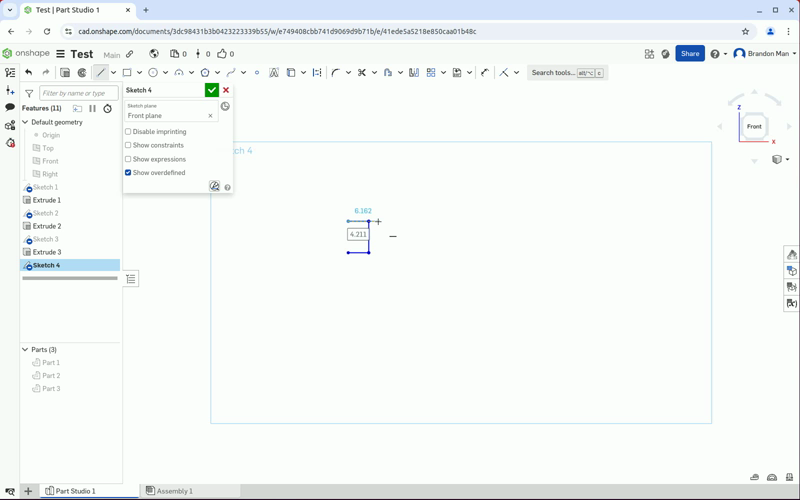
mouse_move(348, 252)
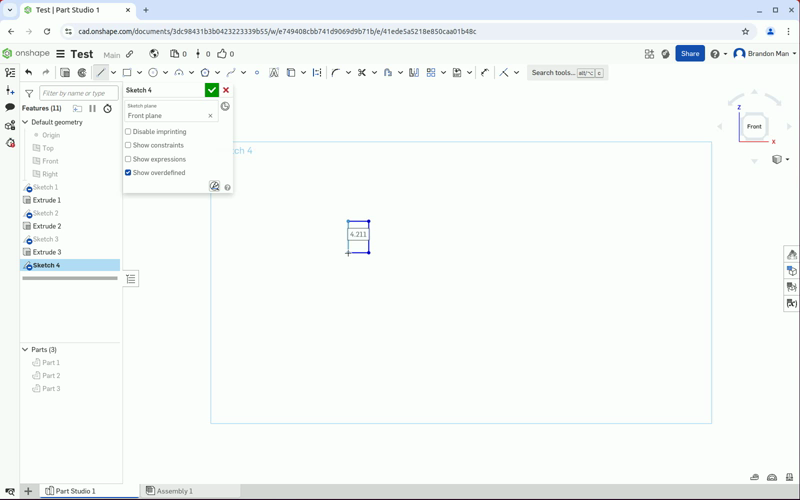
key_up(shift)
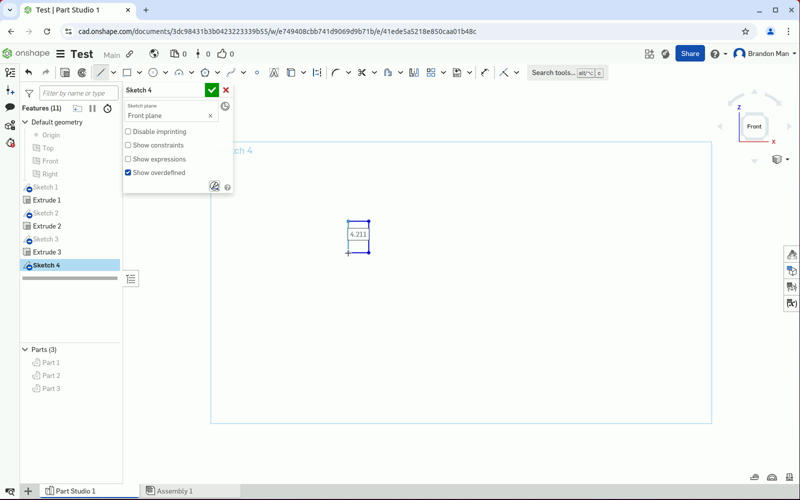
click(348, 252)
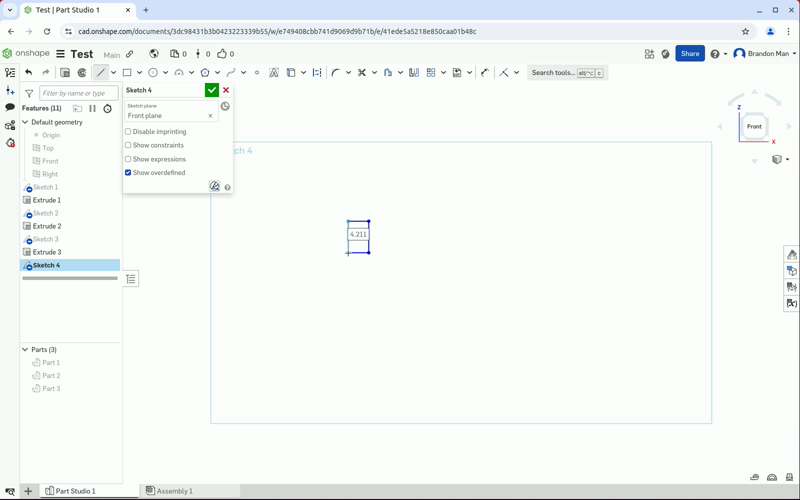
key(esc)
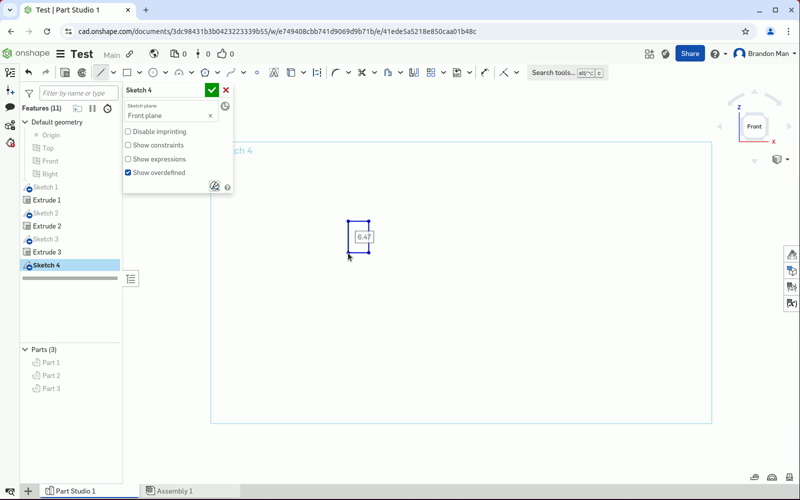
mouse_move(362, 246)
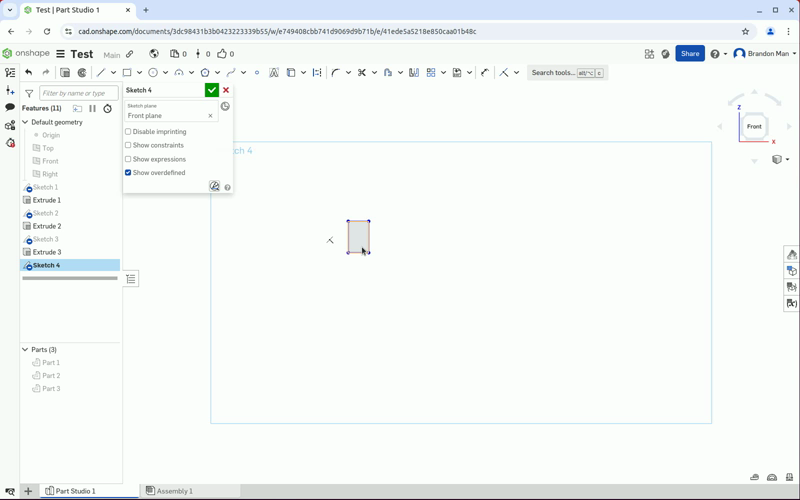
scroll(6)
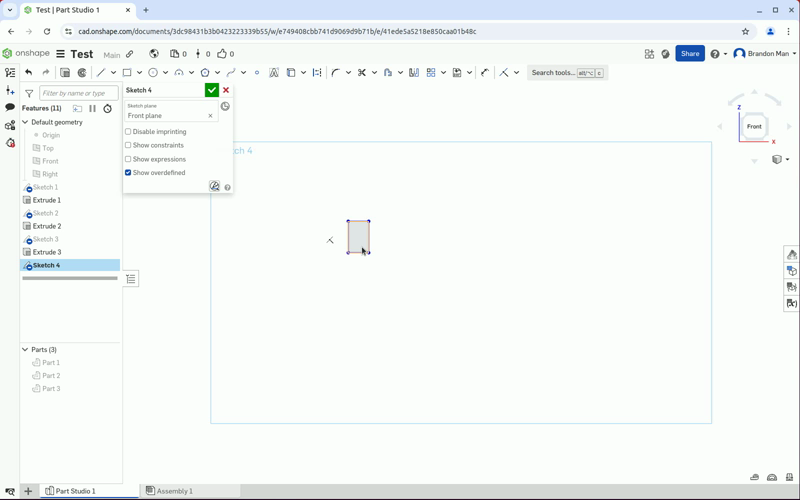
scroll(6)
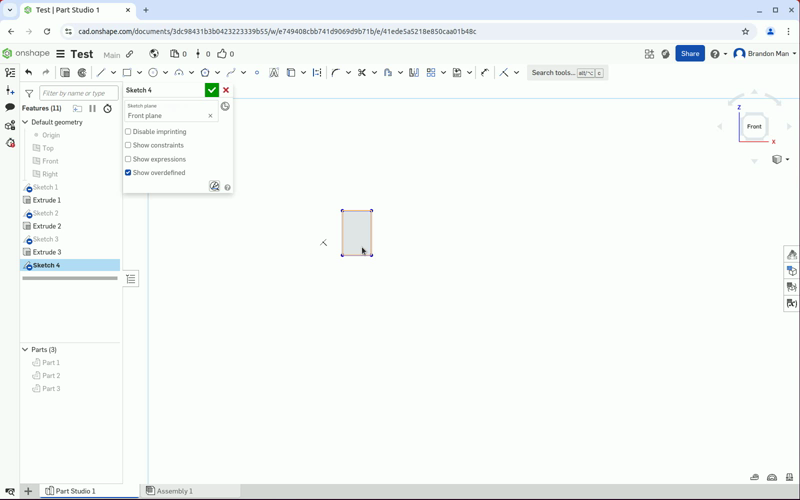
scroll(6)
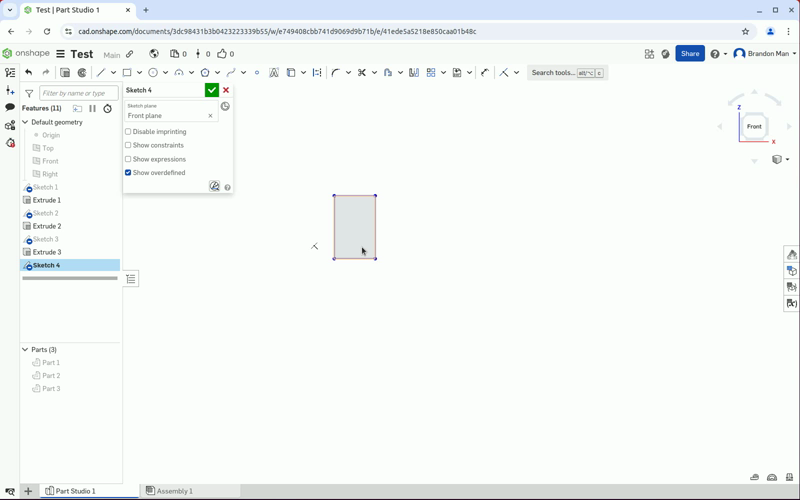
scroll(6)
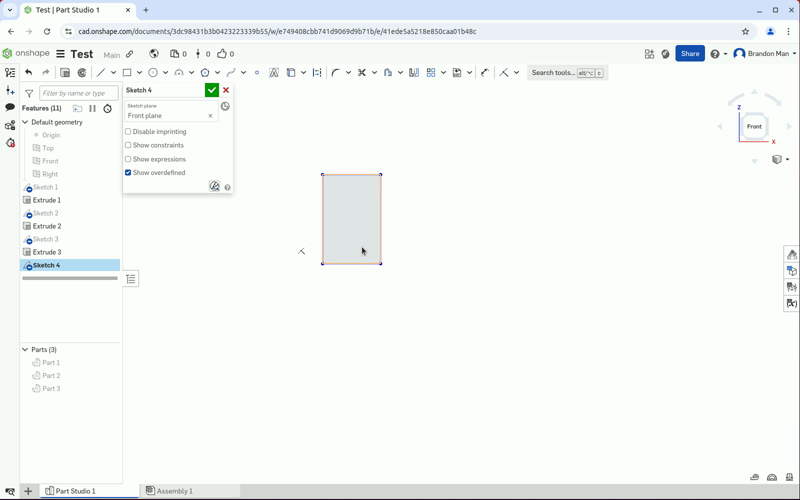
scroll(6)
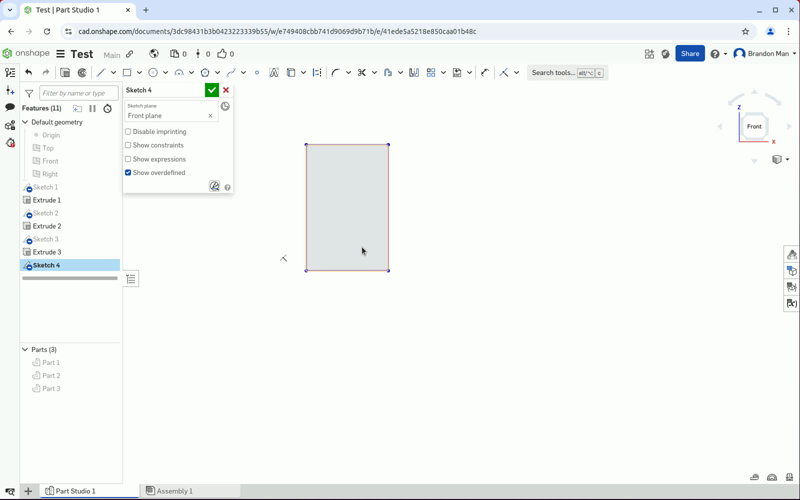
scroll(6)
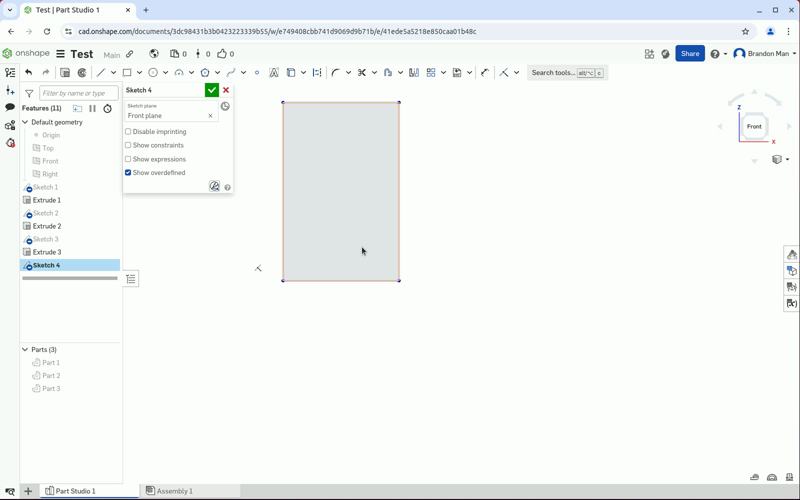
scroll(6)
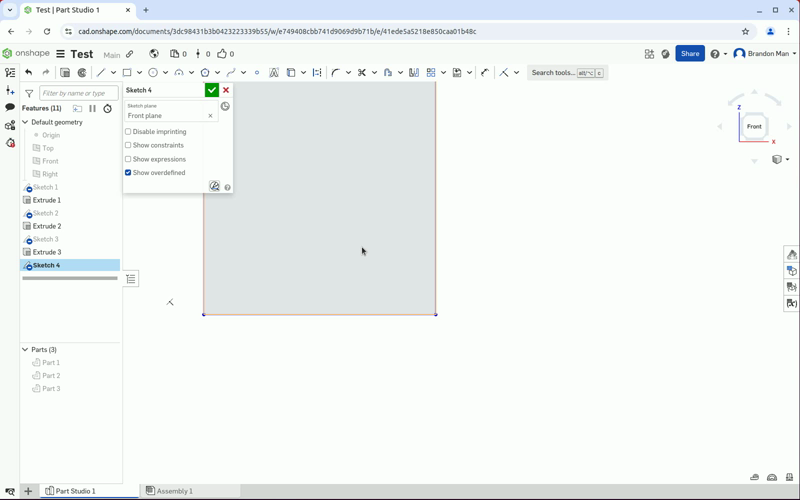
click(362, 246)
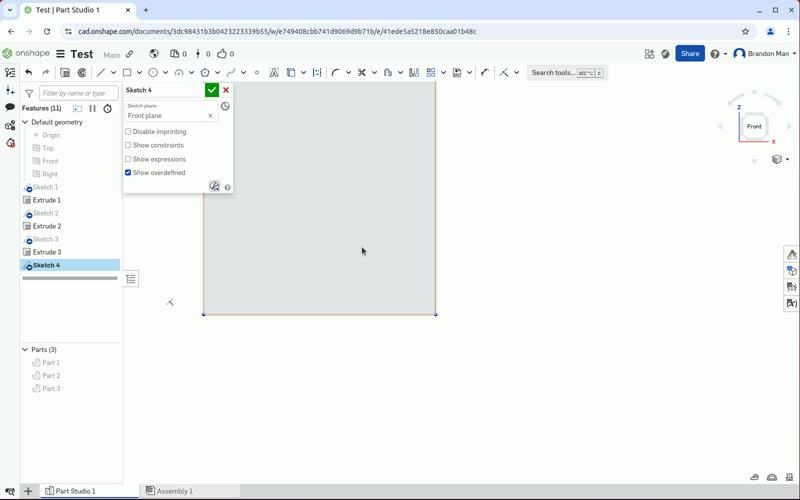
scroll(-6)
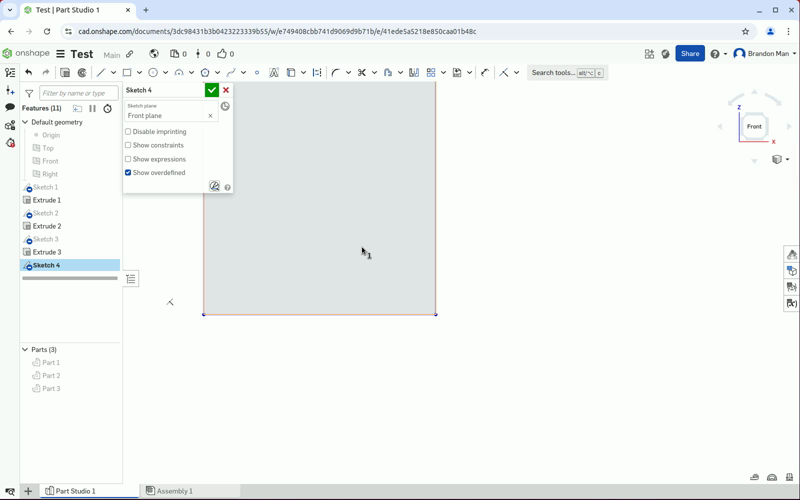
scroll(-6)
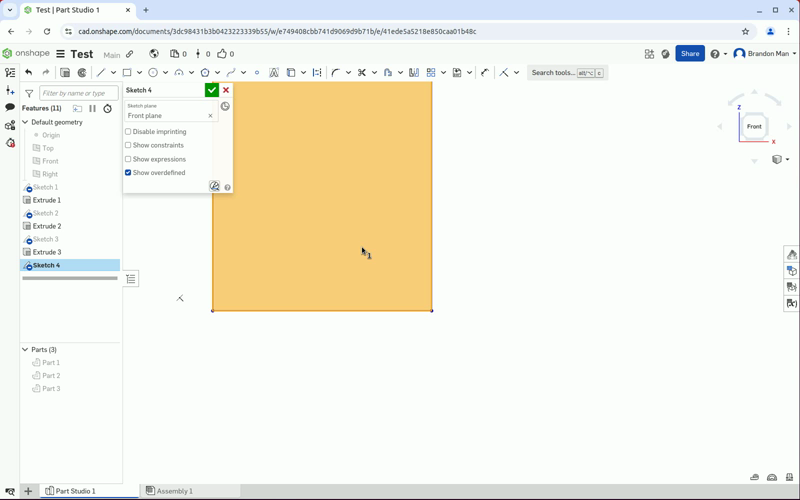
scroll(-6)
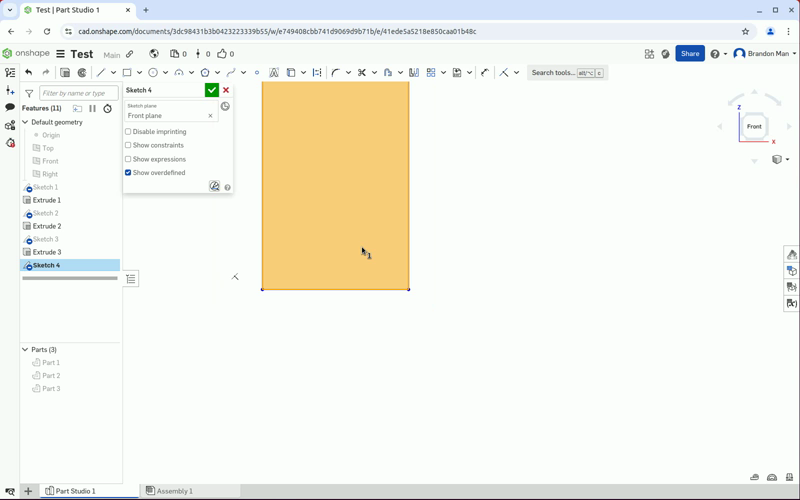
scroll(-6)
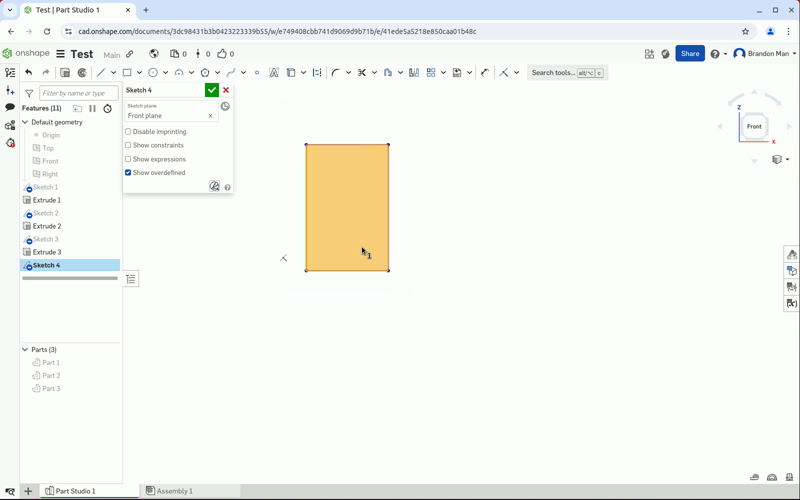
scroll(-6)
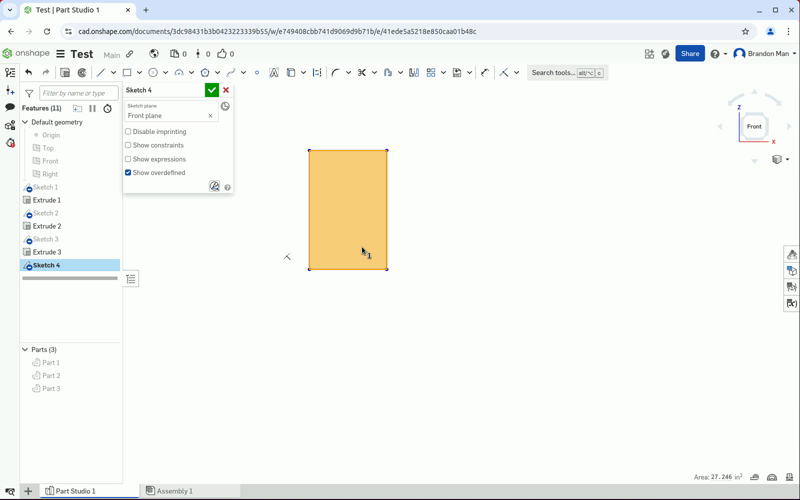
scroll(-6)
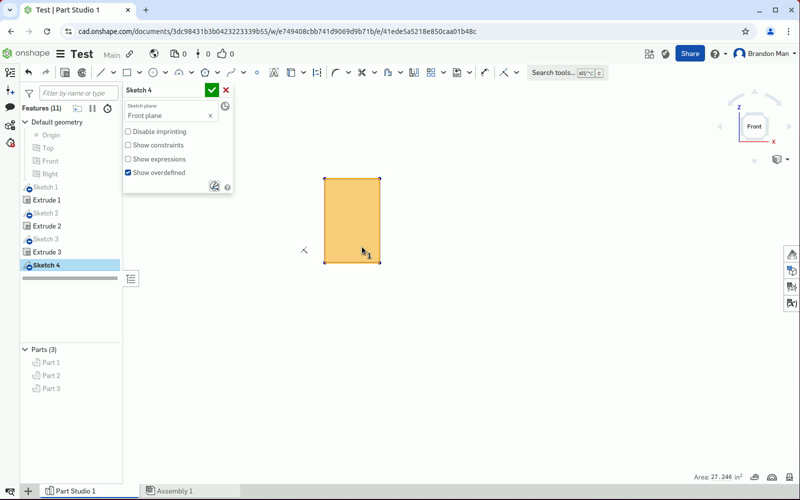
scroll(-6)
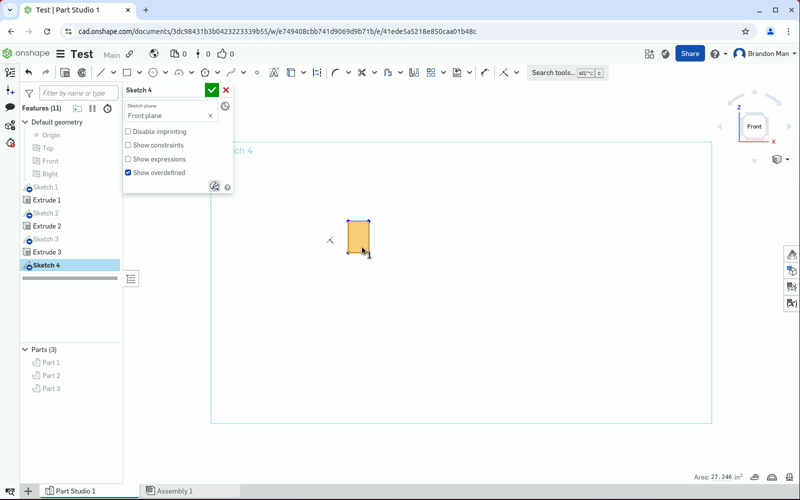
mouse_move(73, 352)
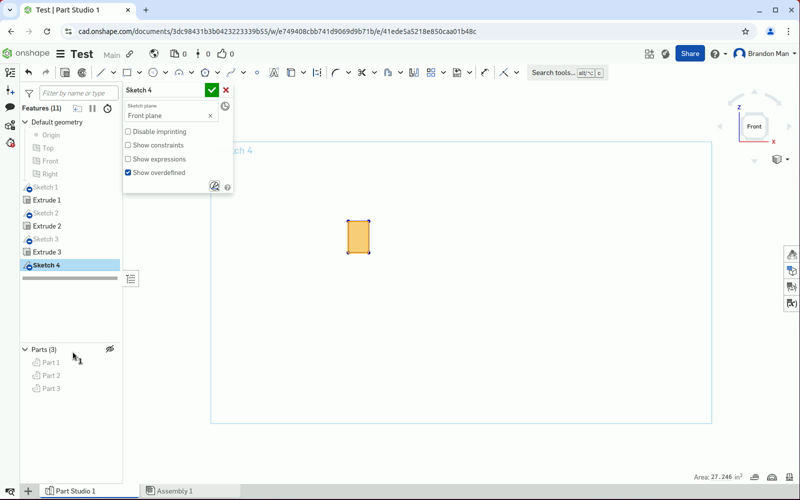
key(shift+y)
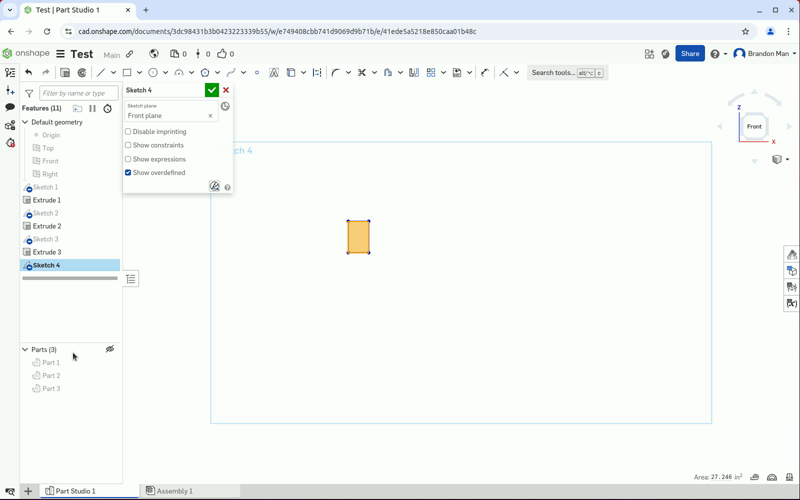
key(shift+e)
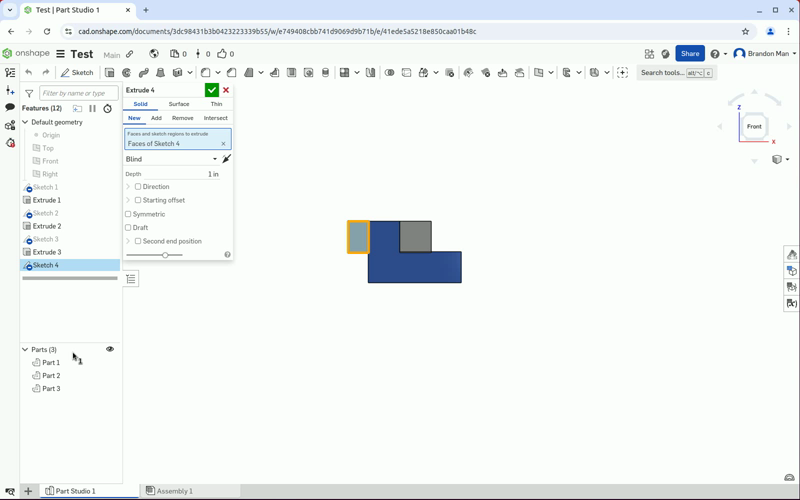
mouse_move(143, 106)
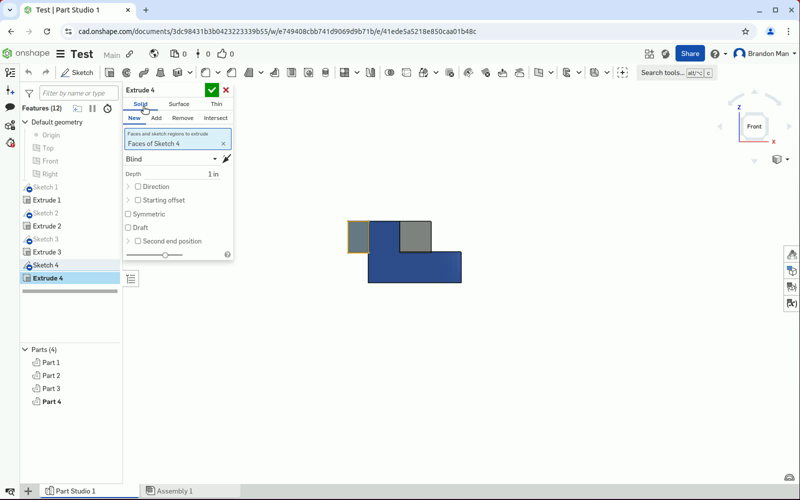
click(143, 106)
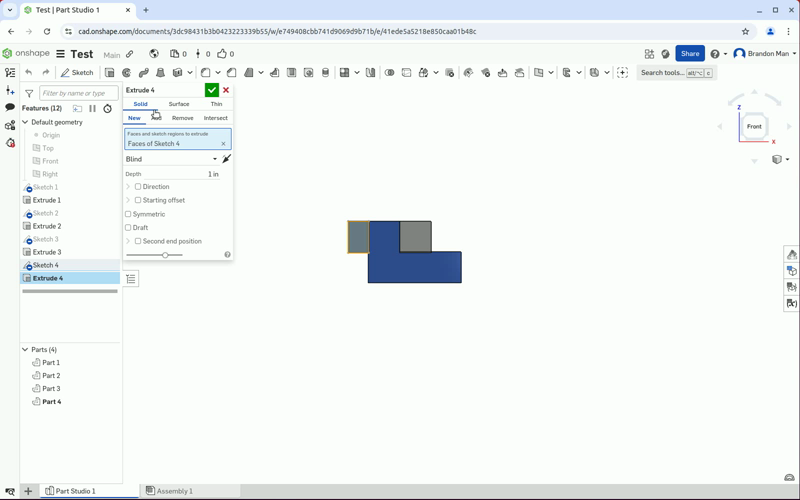
mouse_move(186, 120)
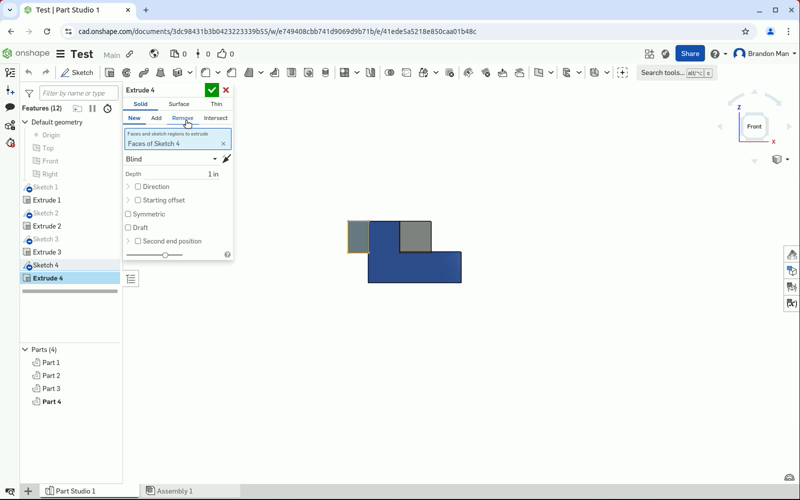
click(186, 120)
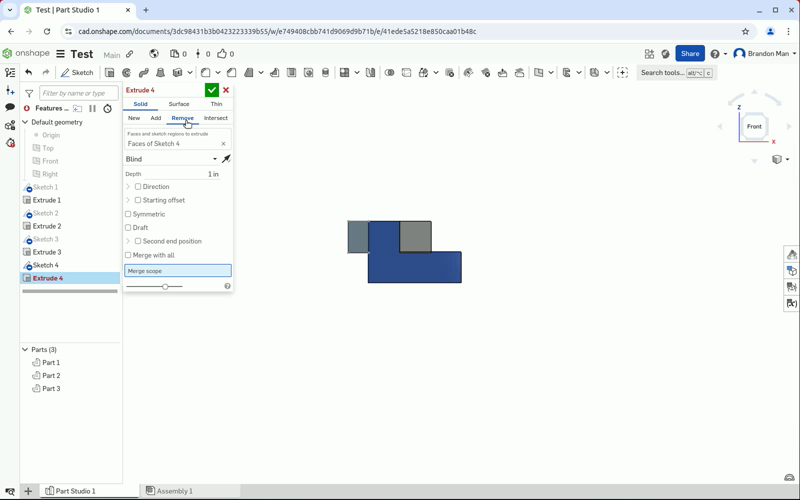
key(tab, 4)
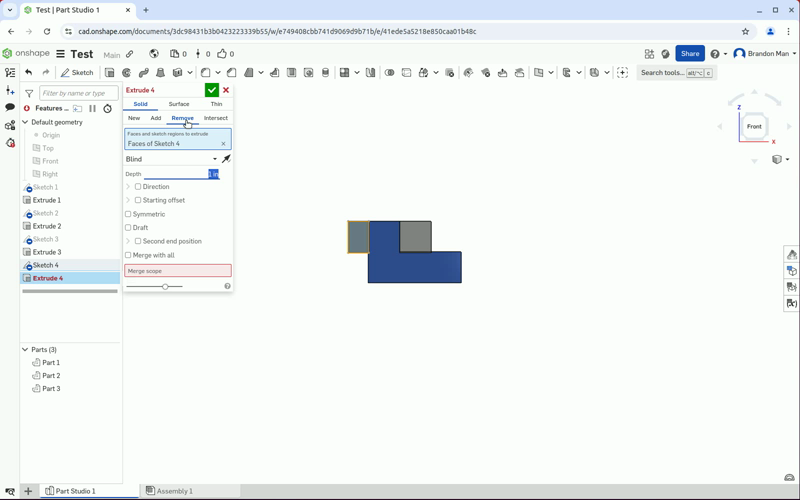
text(6.258)
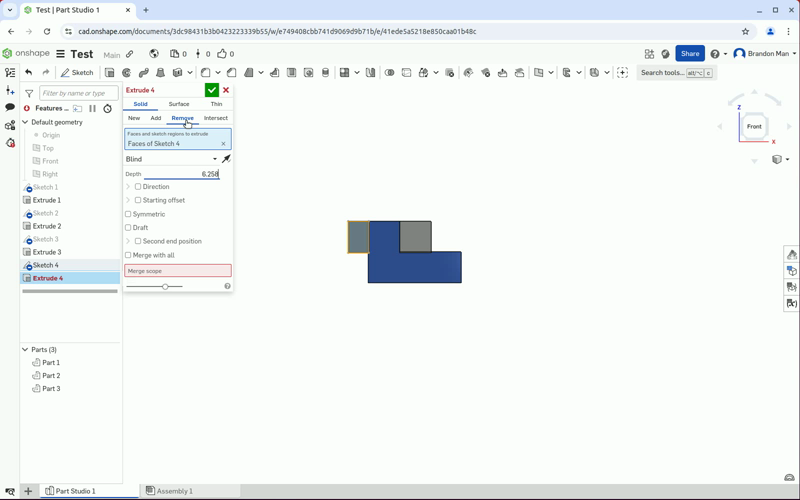
key(tab, 3)
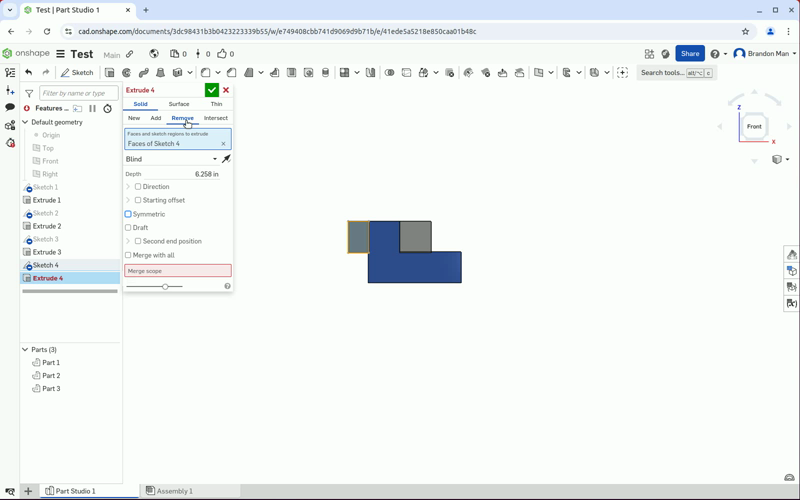
key(space)
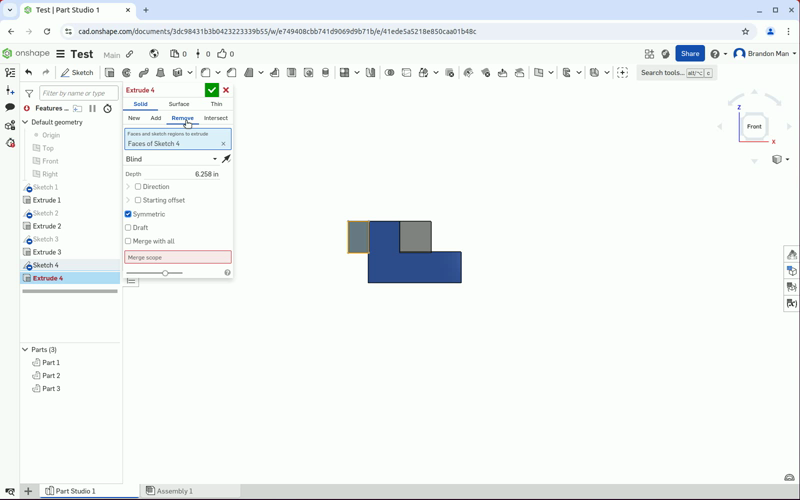
key(tab, 2)
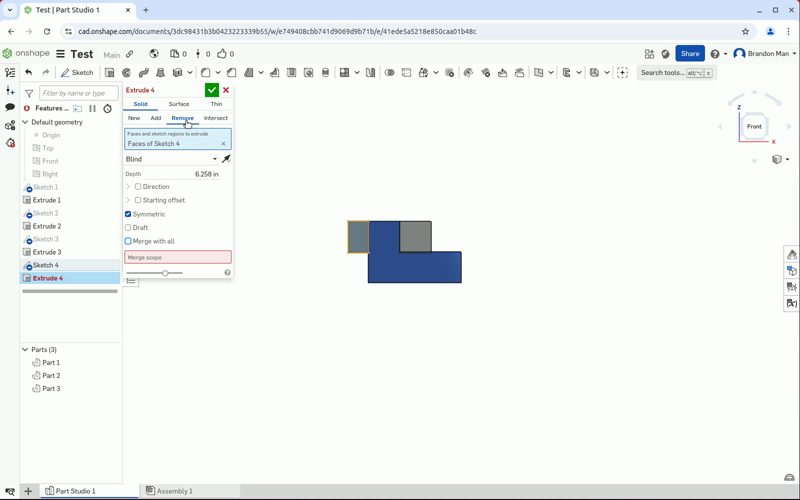
key(space)
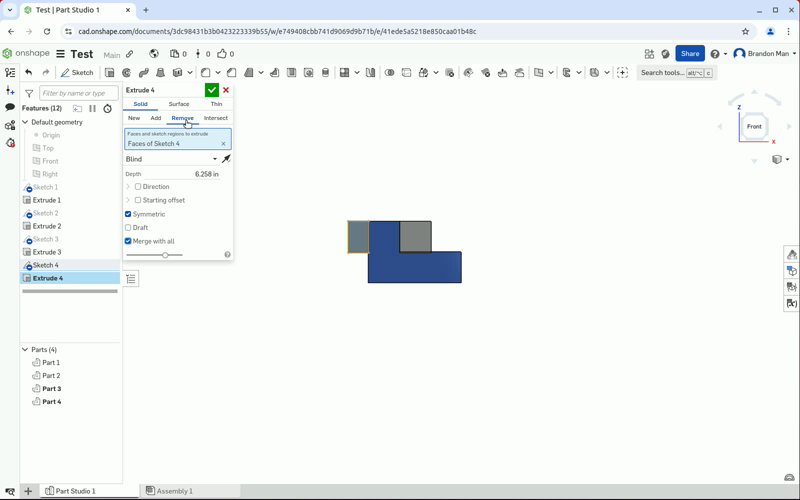
key(enter)
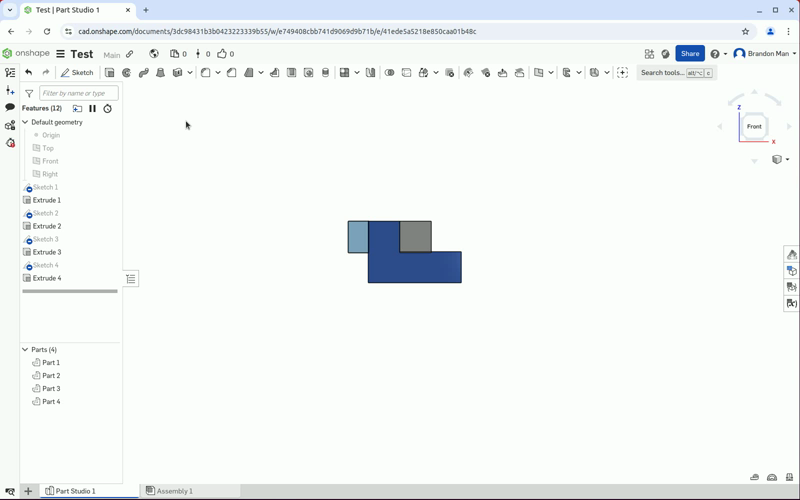
key(shift+h)
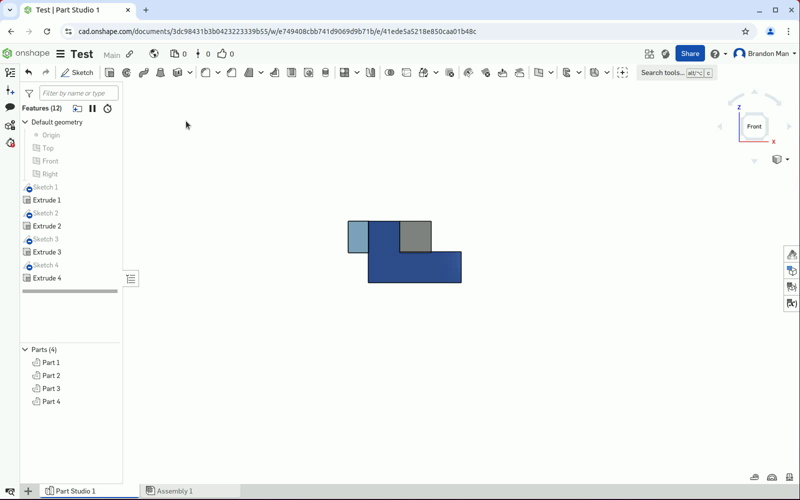
key(shift+h)
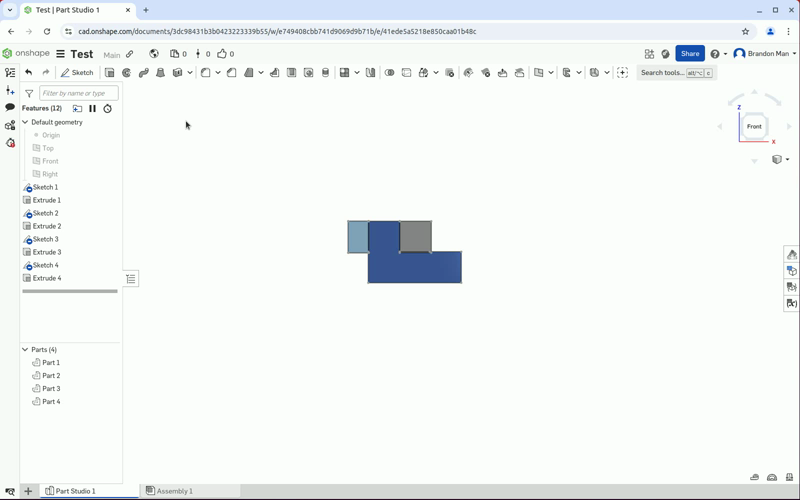
key(shift+7)
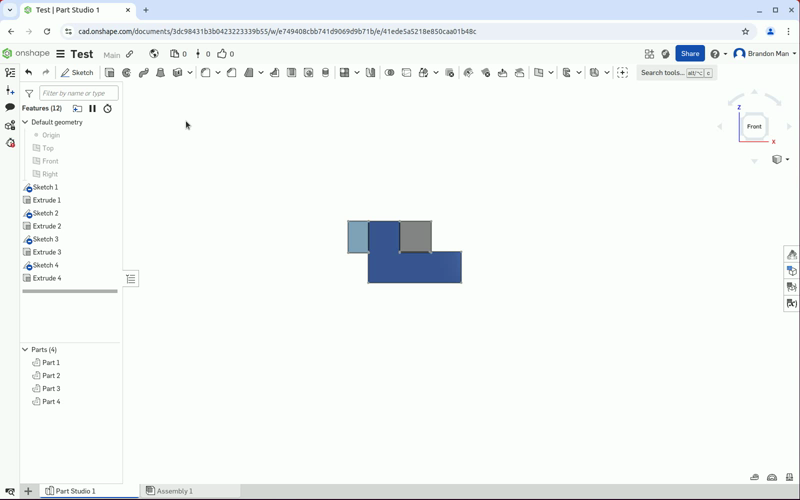
key(left, 2)
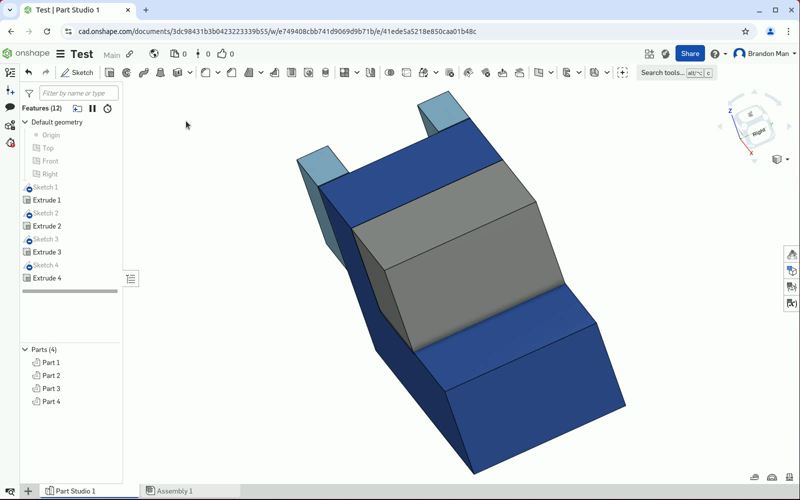
key(down, 2)
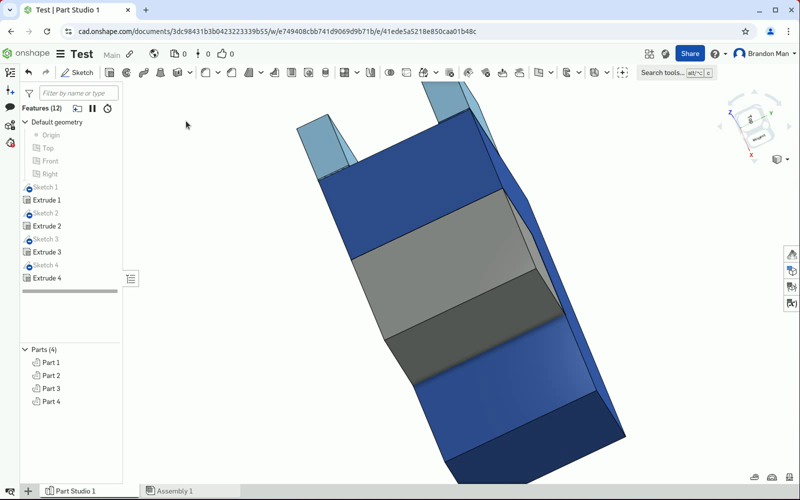
key(up, 2)
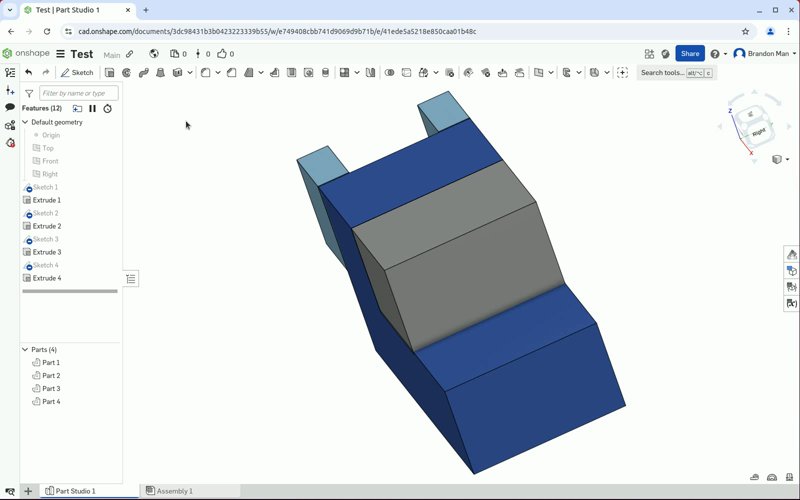
key(right, 2)
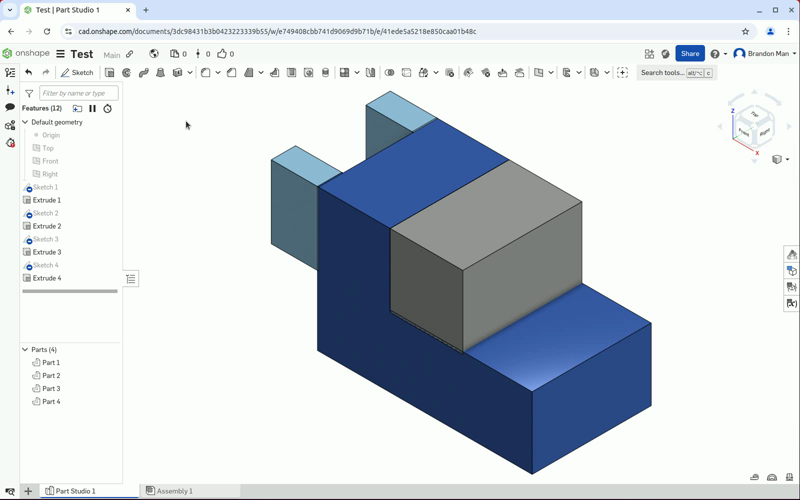
mouse_move(73, 189)
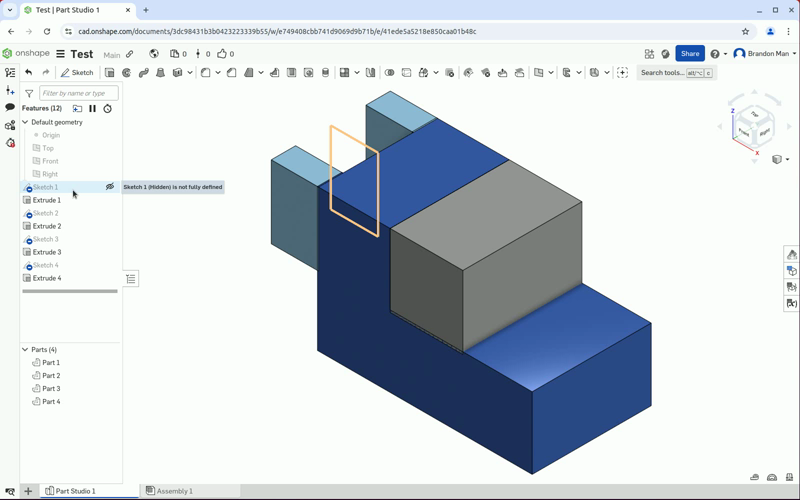
click(73, 189)